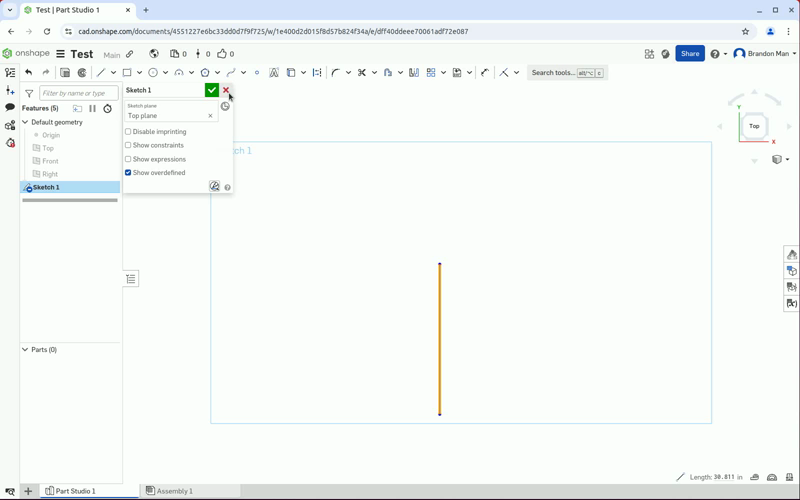
key(shift+h)
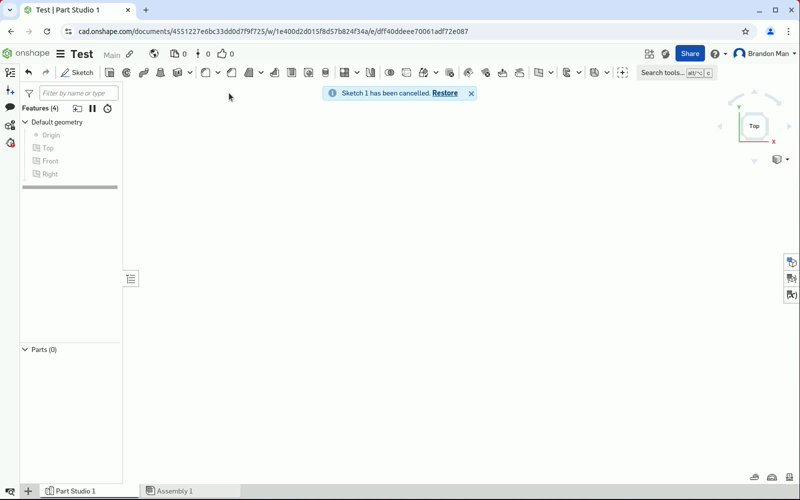
mouse_move(73, 352)
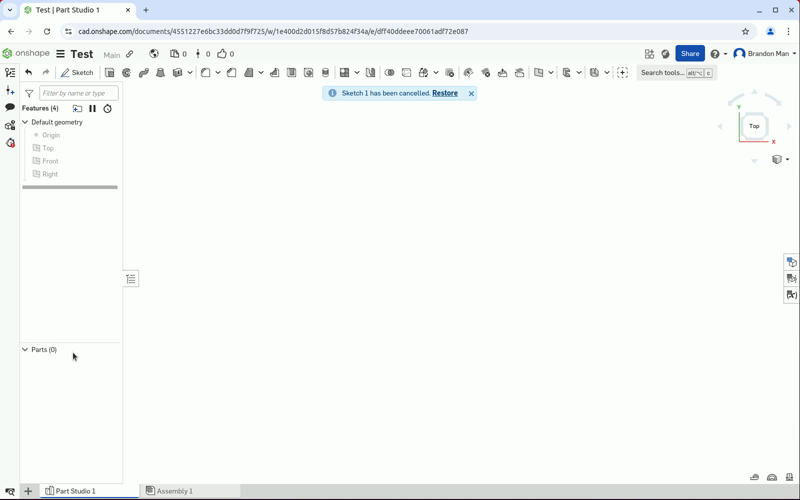
key(y)
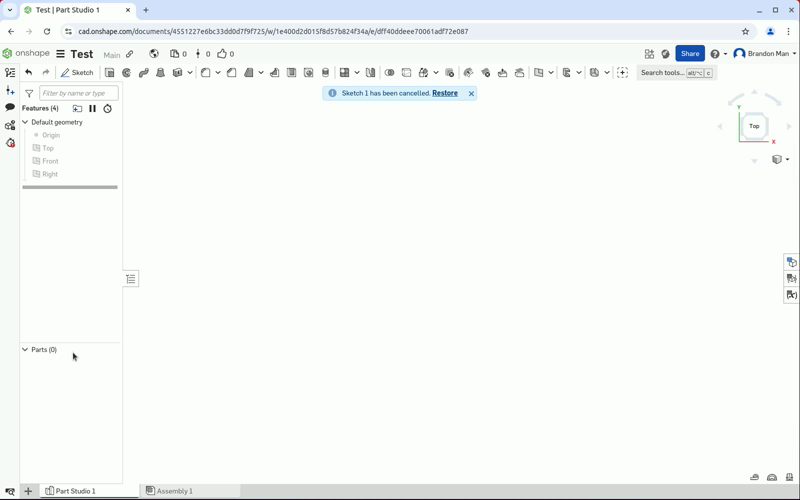
key(shift+p)
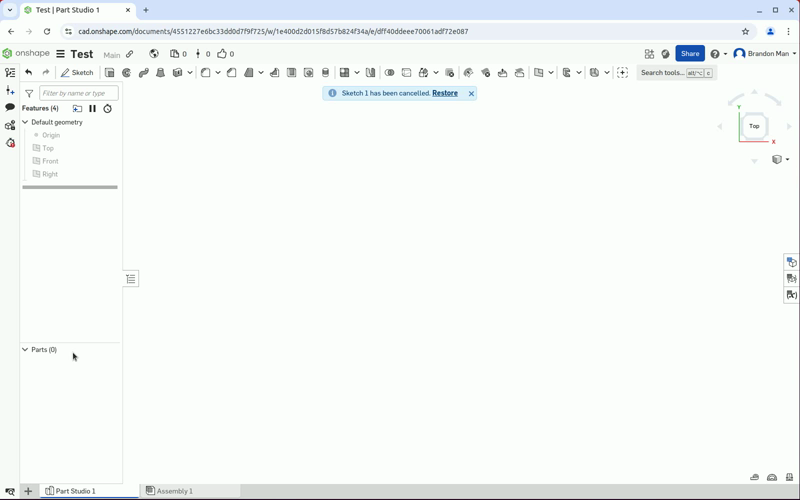
key(space)
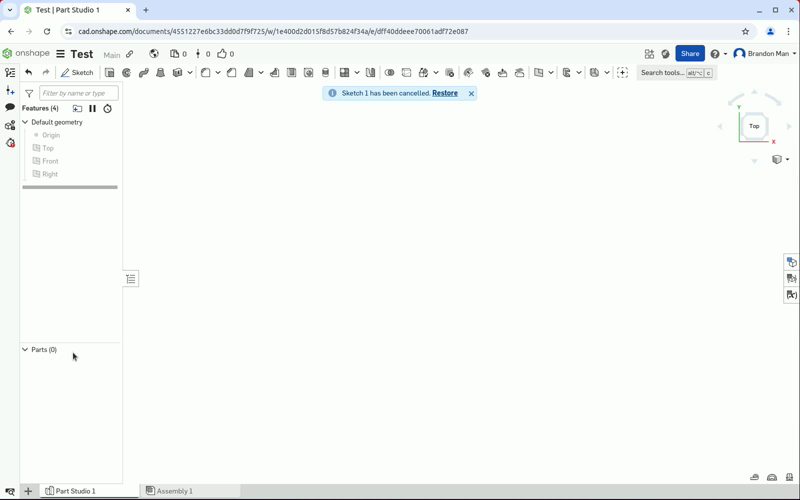
key_down(shift)
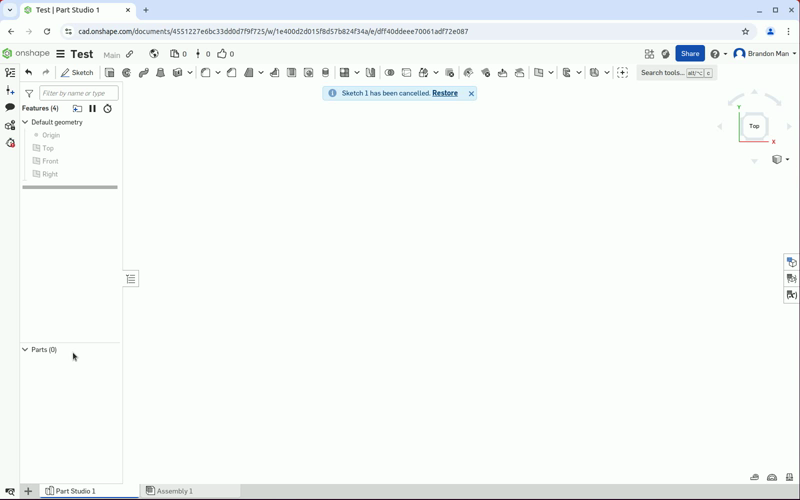
key(up)
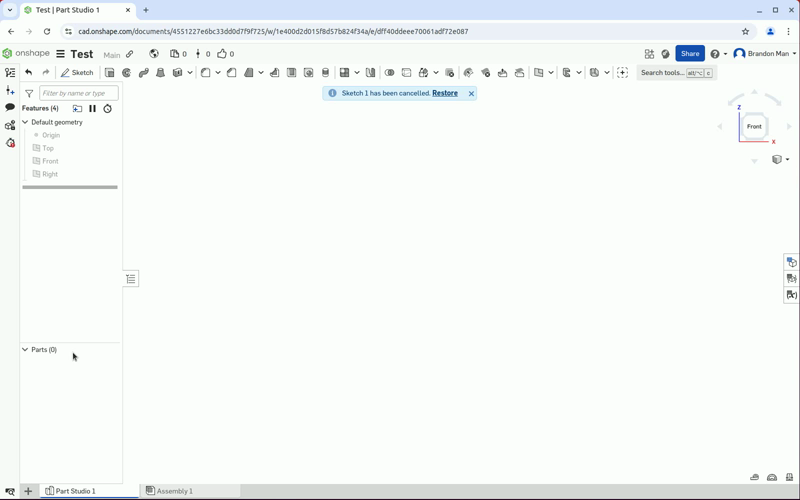
key_up(shift)
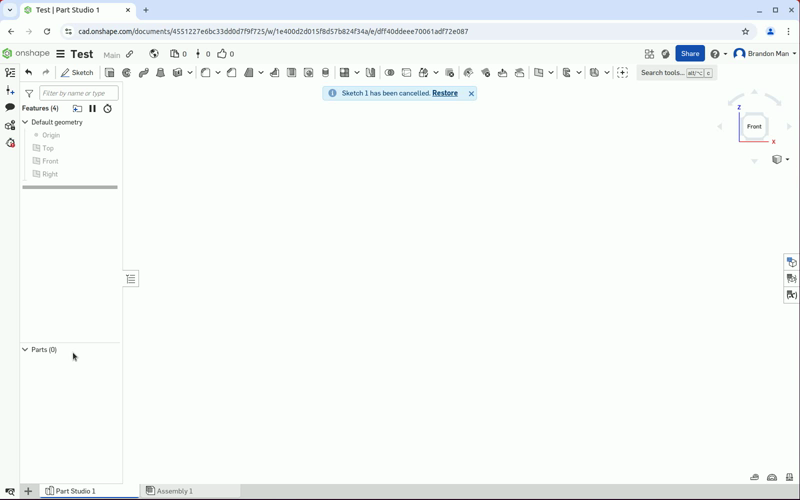
mouse_move(73, 352)
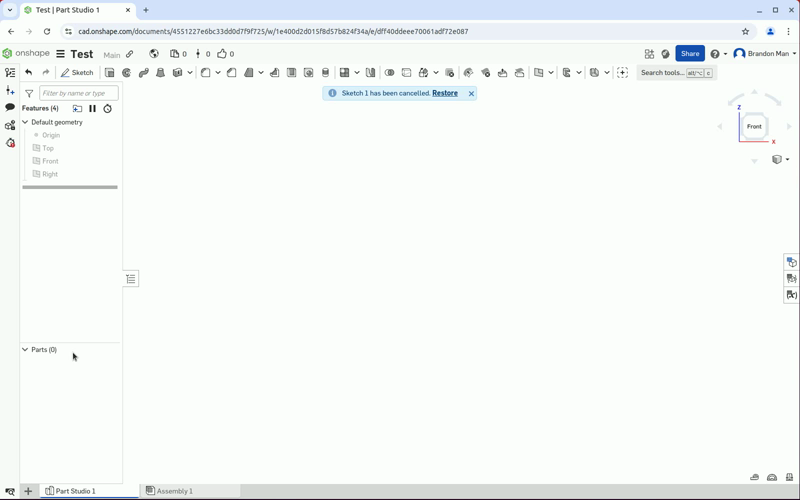
key(shift+y)
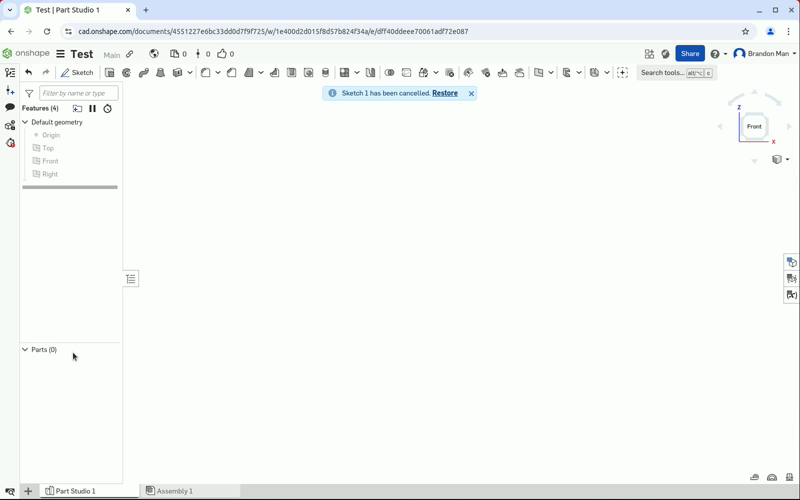
key(shift+s)
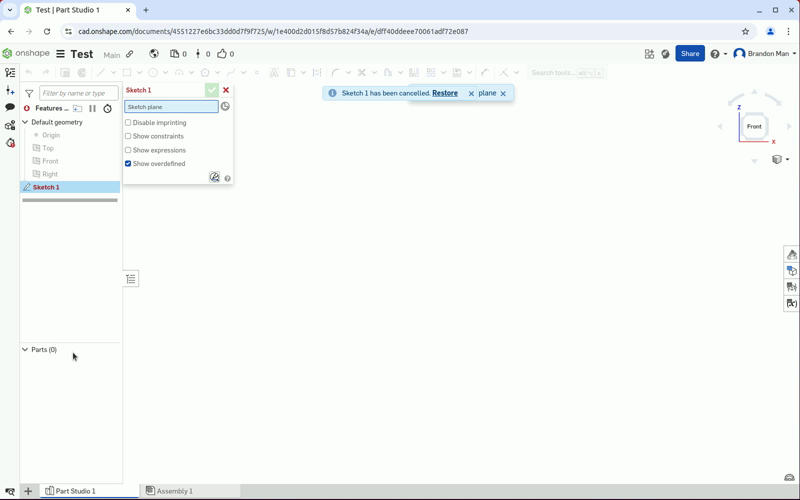
mouse_move(73, 163)
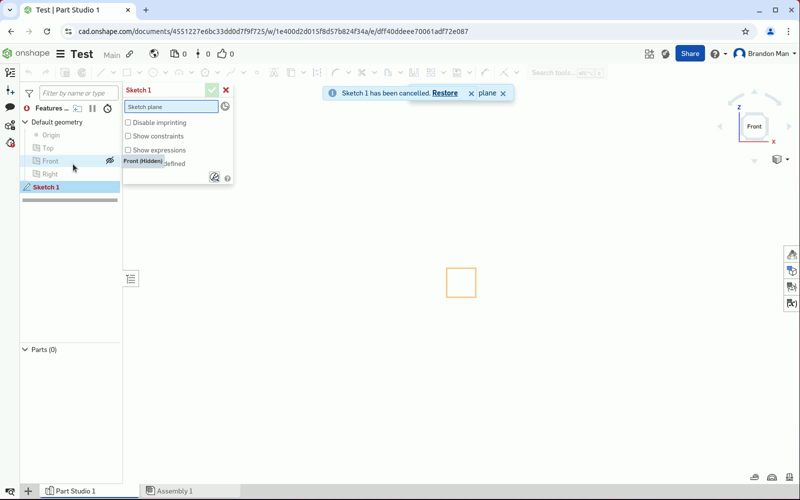
click(73, 163)
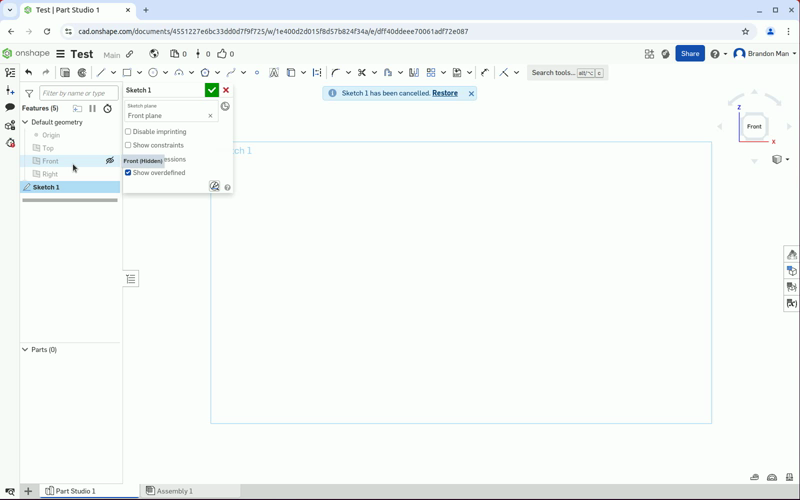
mouse_move(73, 352)
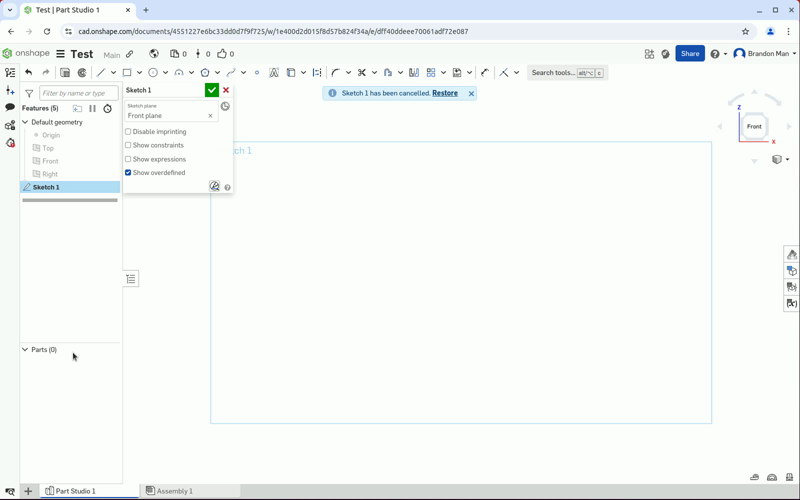
key(y)
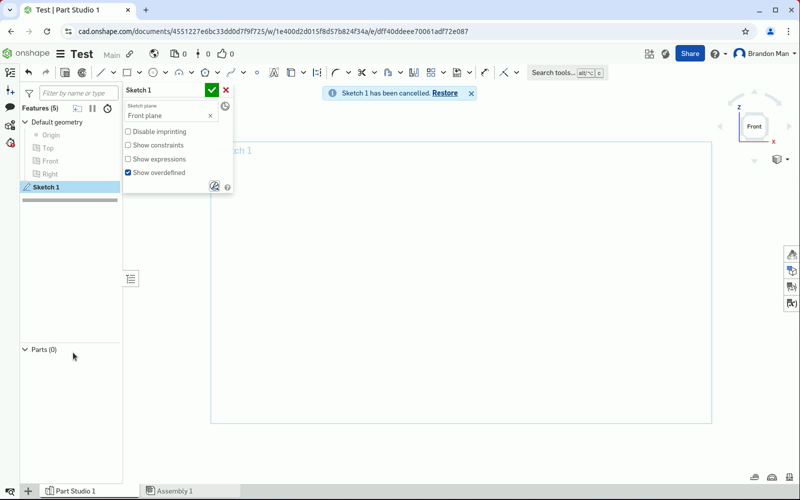
key(l)
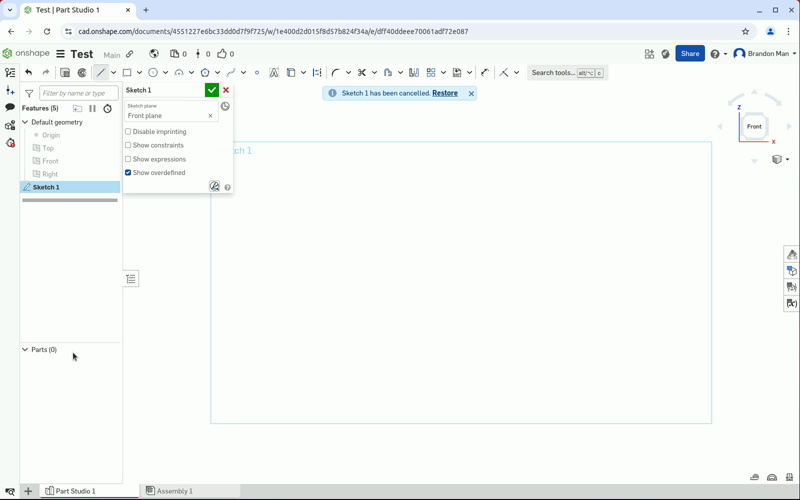
key_down(shift)
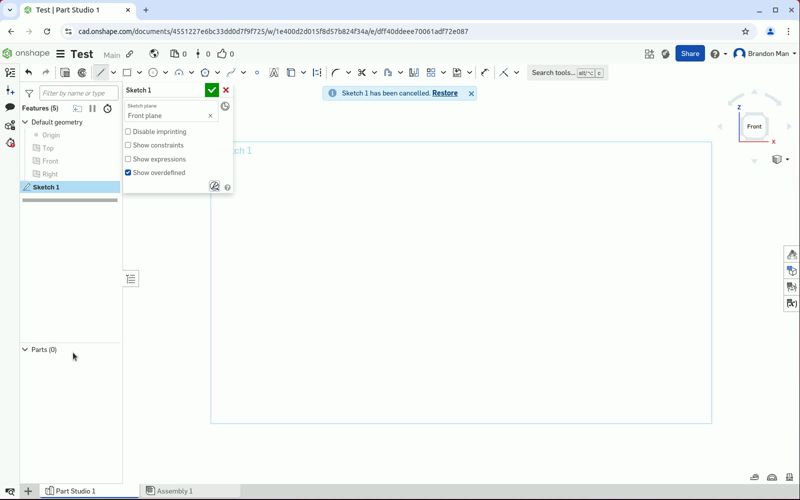
mouse_move(460, 282)
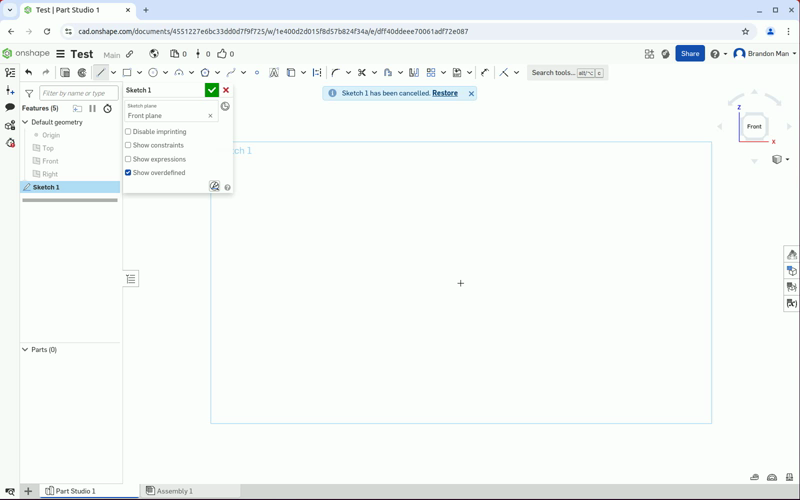
click(460, 282)
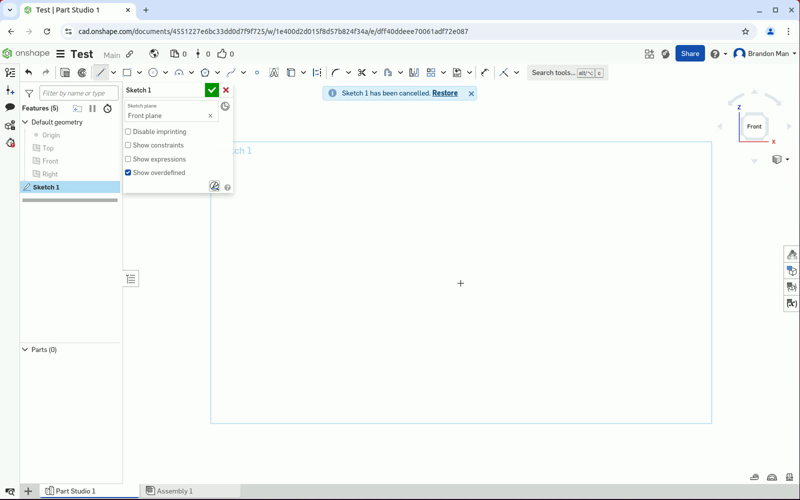
key_up(shift)
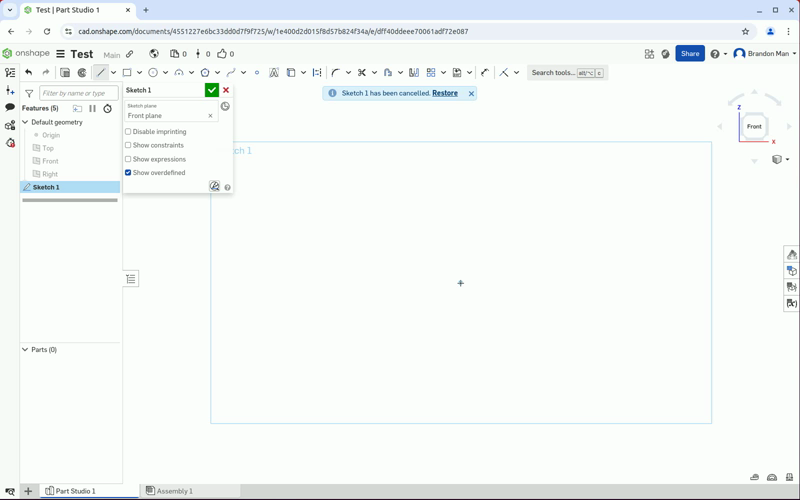
key_down(shift)
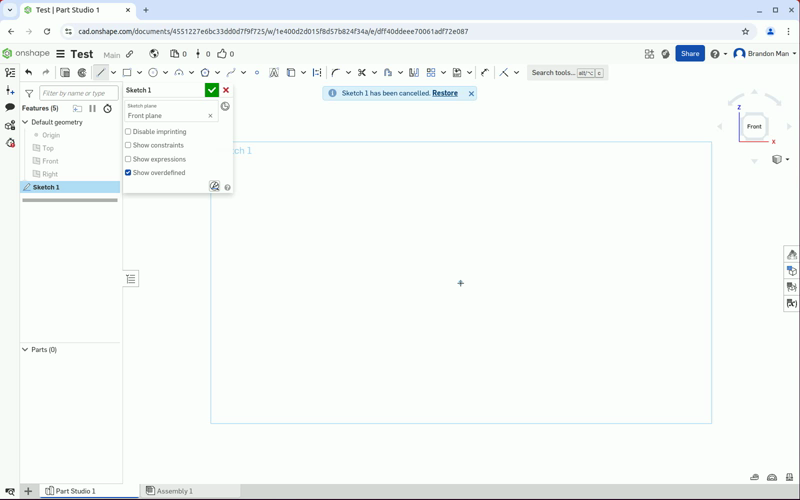
mouse_move(573, 282)
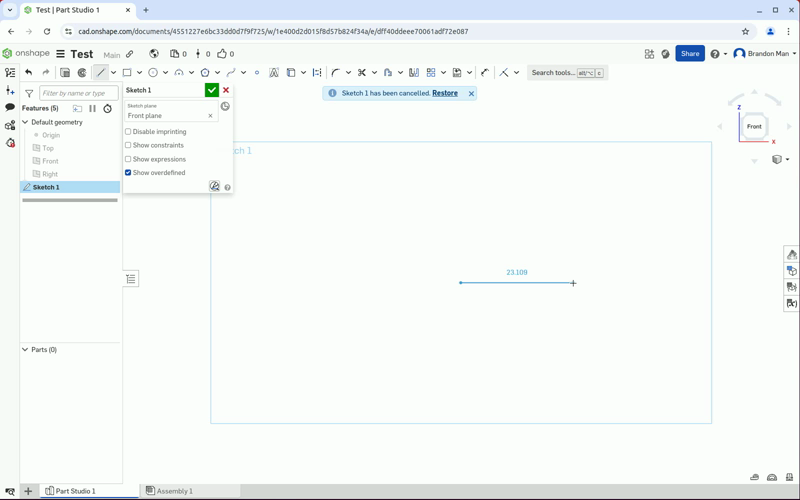
click(573, 282)
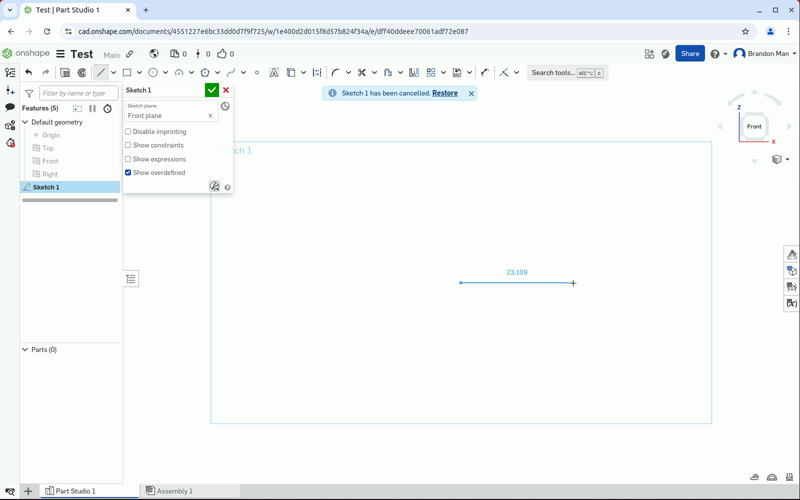
key_up(shift)
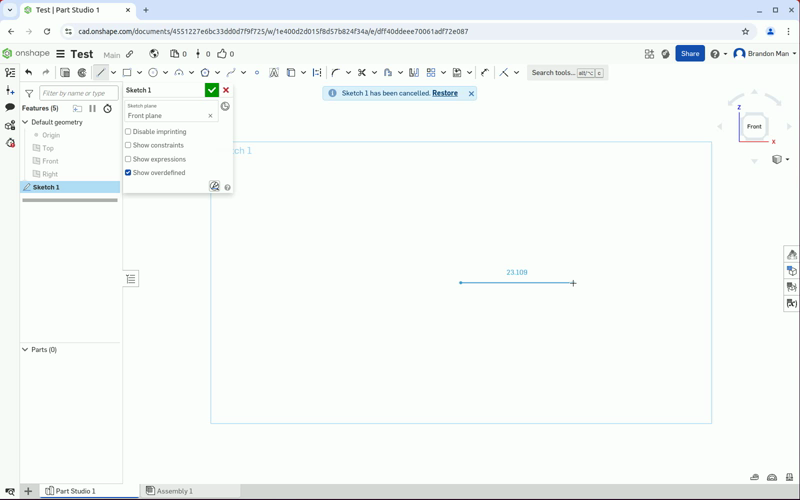
key_down(shift)
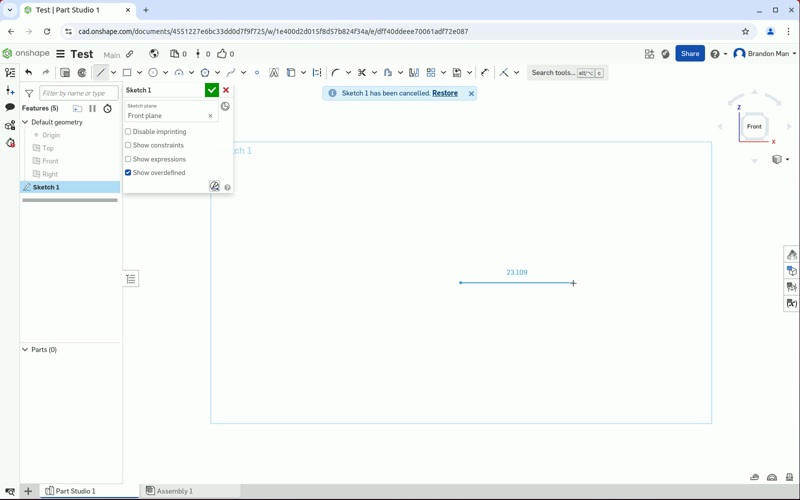
mouse_move(589, 282)
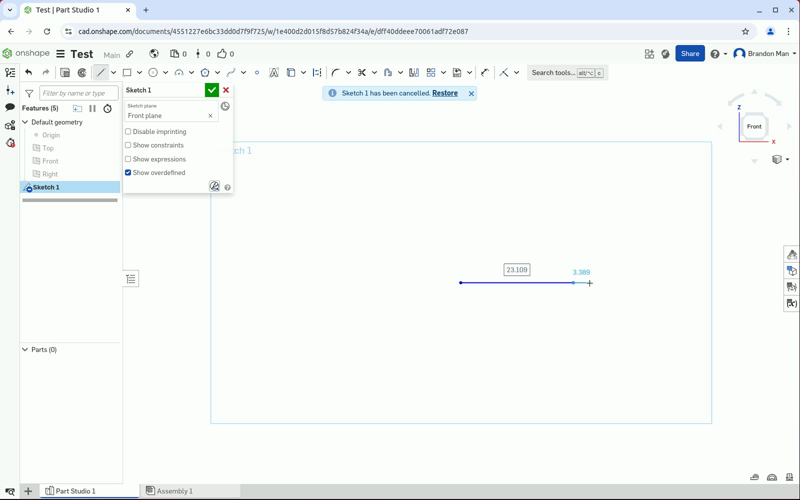
mouse_move(573, 245)
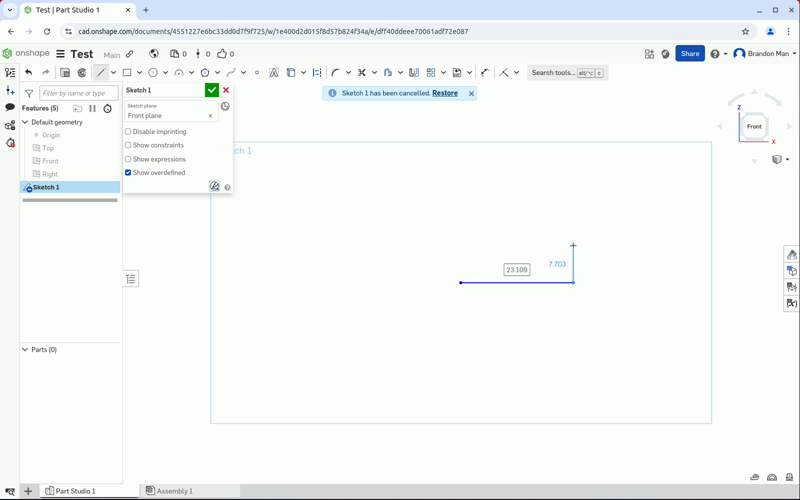
click(573, 245)
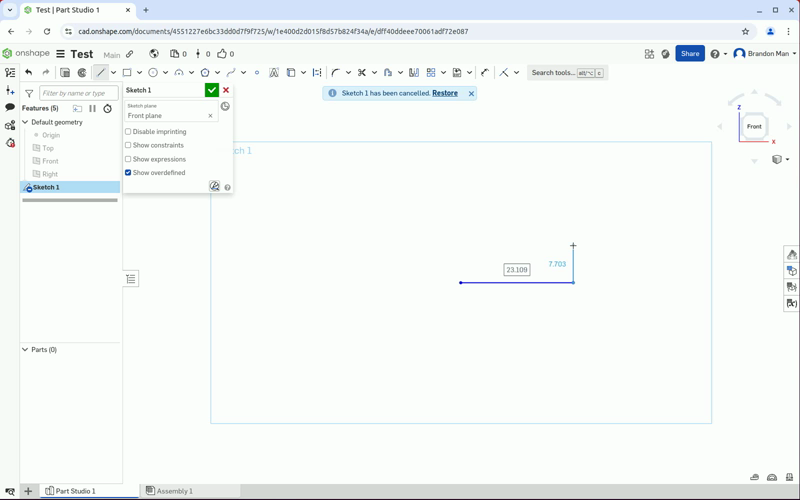
key_up(shift)
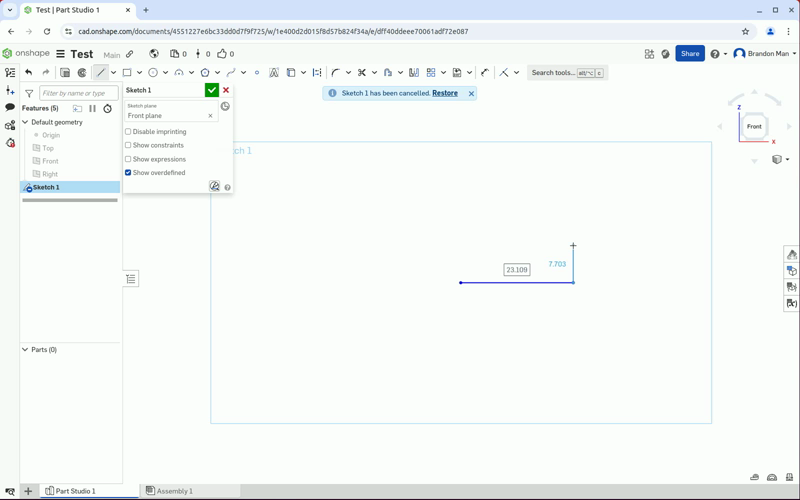
key_down(shift)
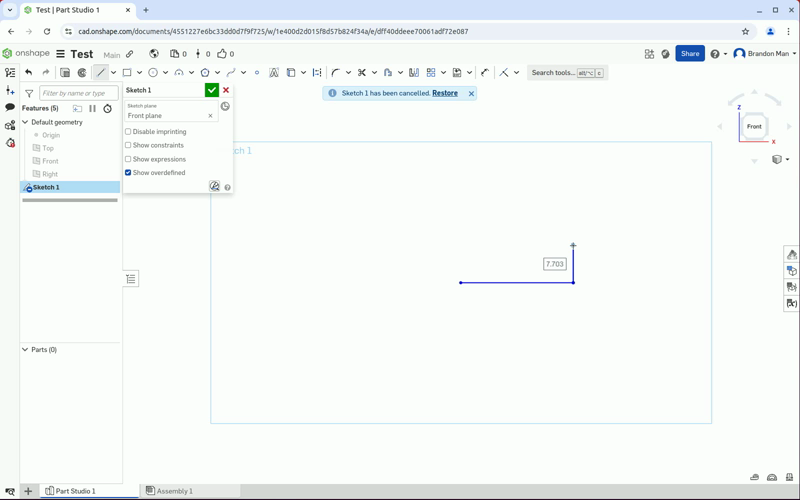
mouse_move(479, 245)
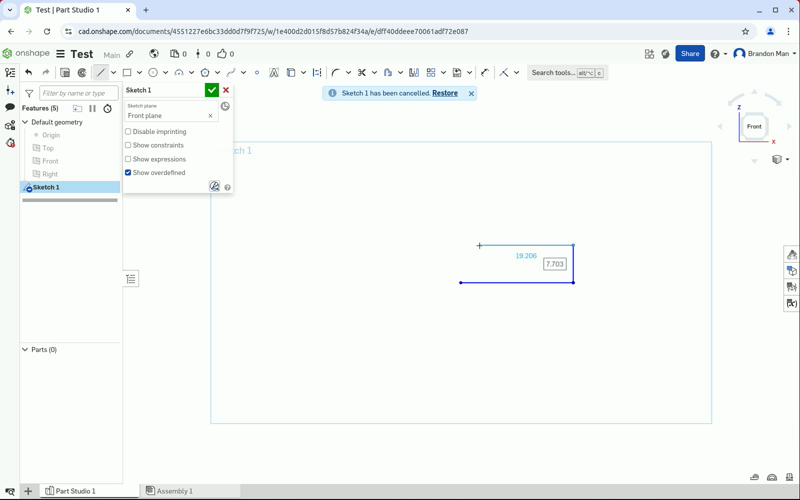
click(479, 245)
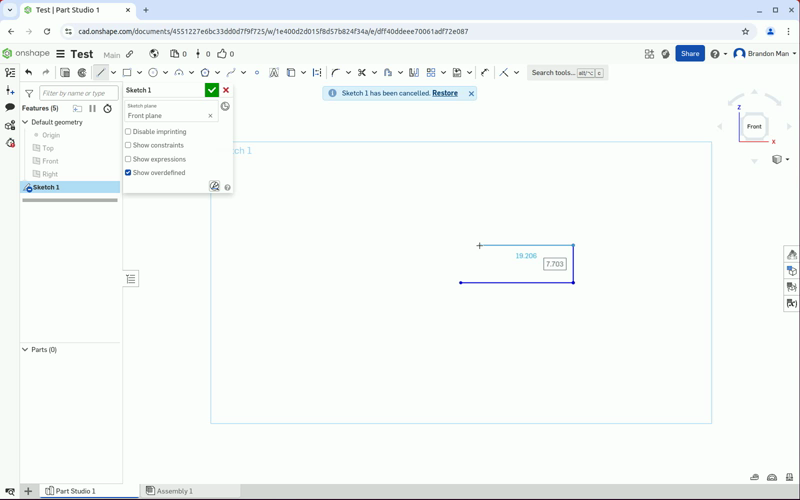
key_up(shift)
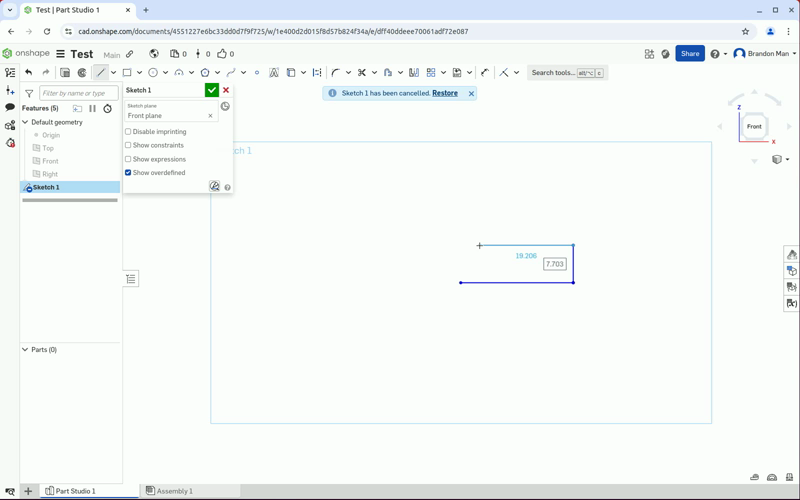
key_down(shift)
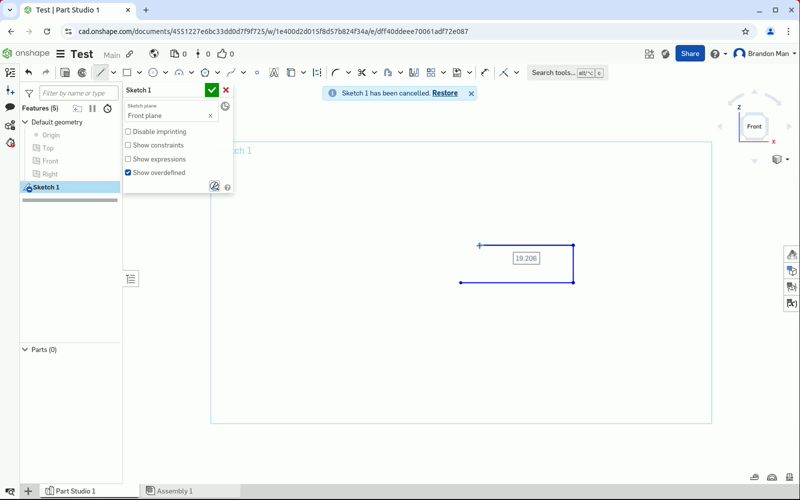
mouse_move(509, 245)
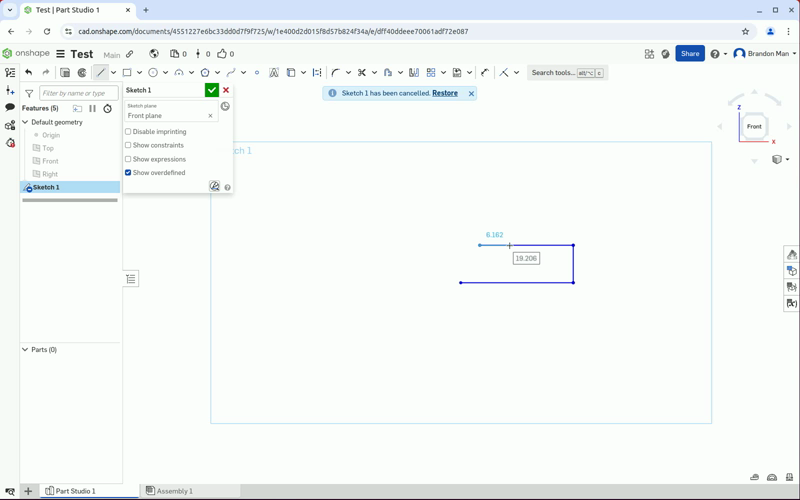
mouse_move(479, 208)
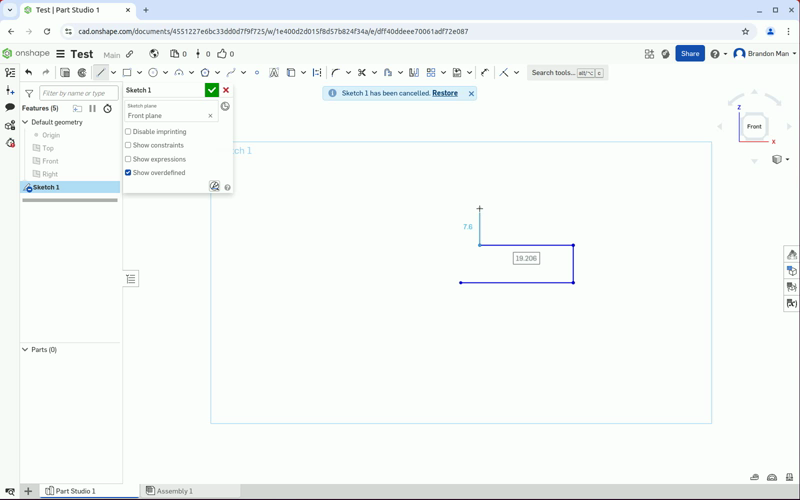
click(479, 208)
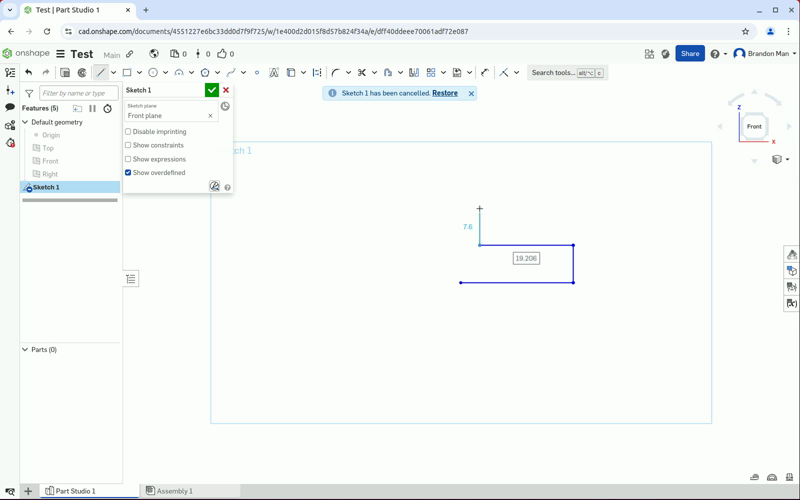
key_up(shift)
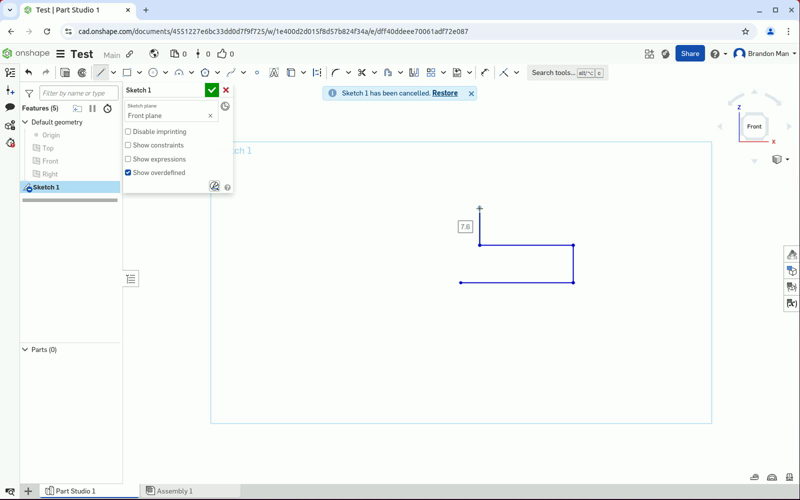
key_down(shift)
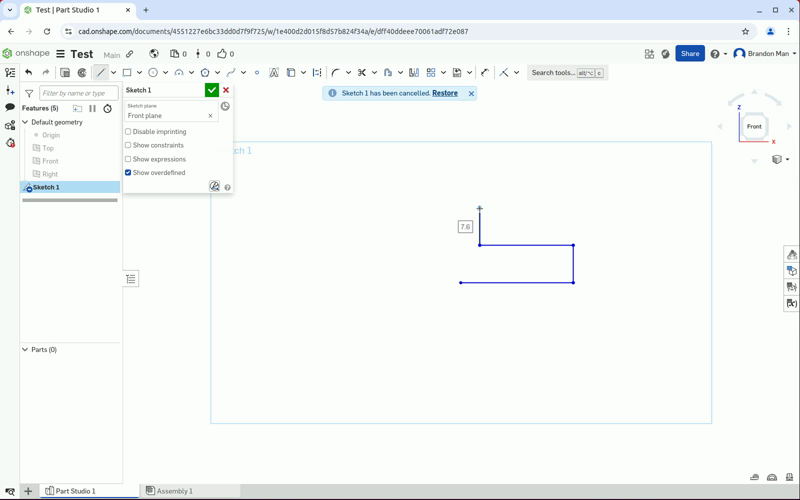
mouse_move(509, 208)
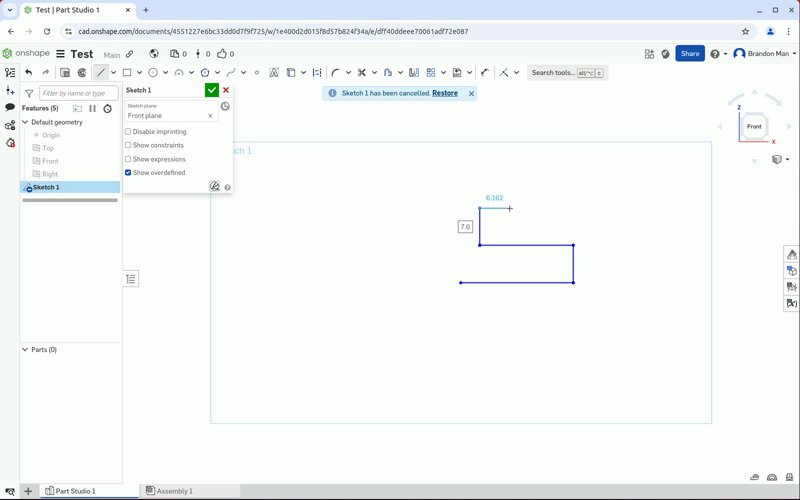
mouse_move(460, 208)
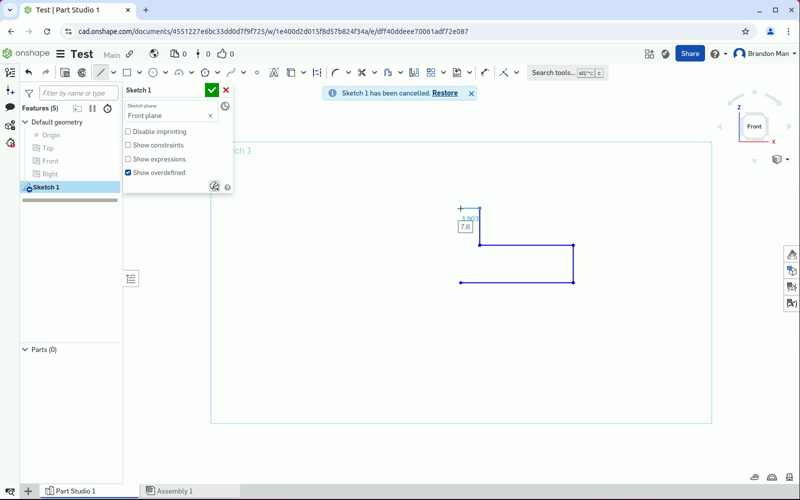
click(460, 208)
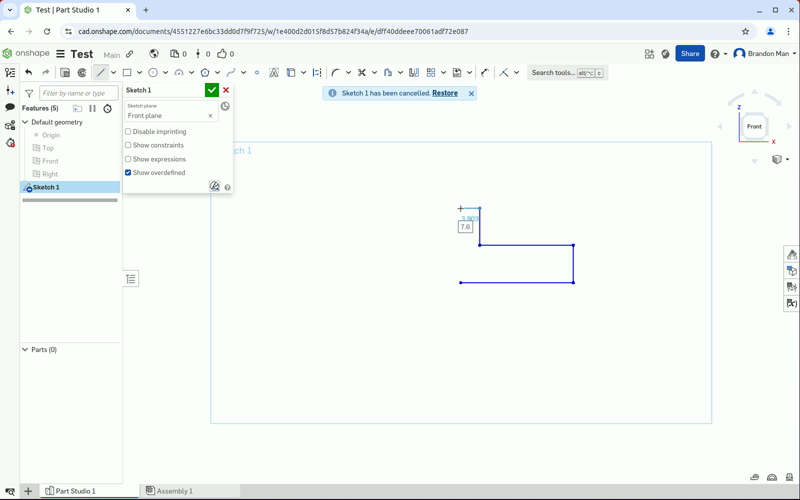
key_up(shift)
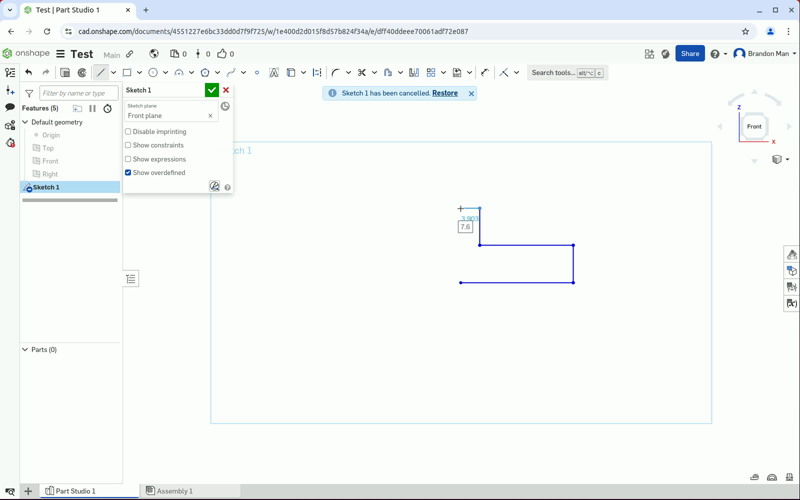
key_down(shift)
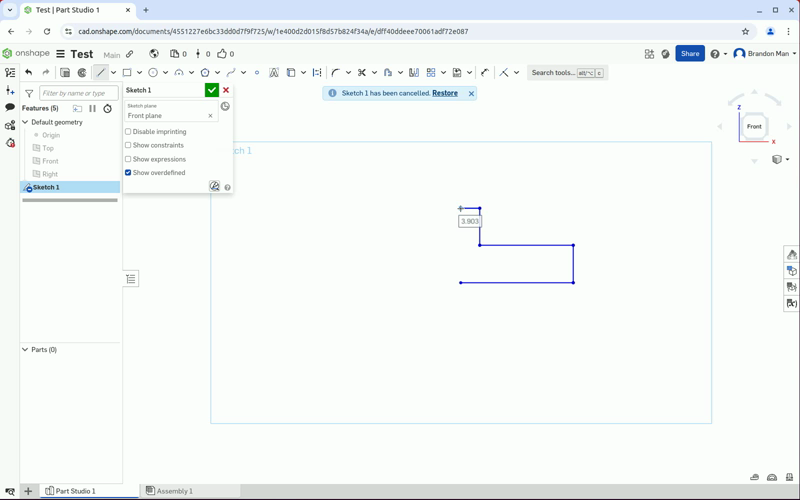
mouse_move(460, 282)
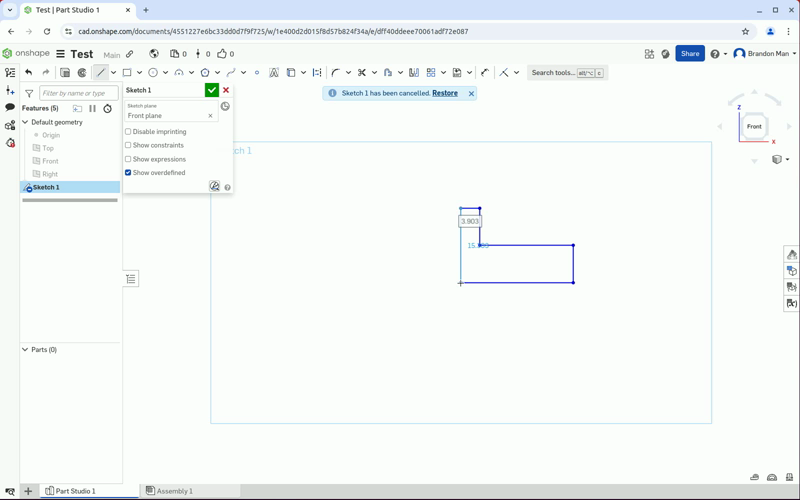
key_up(shift)
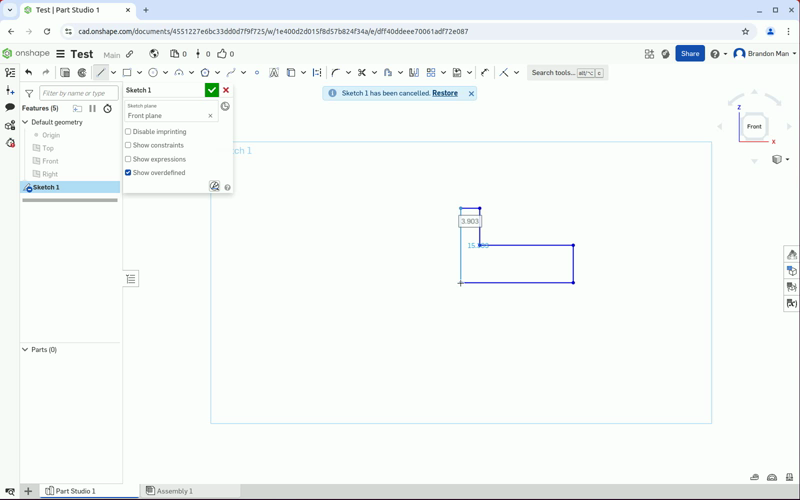
click(460, 282)
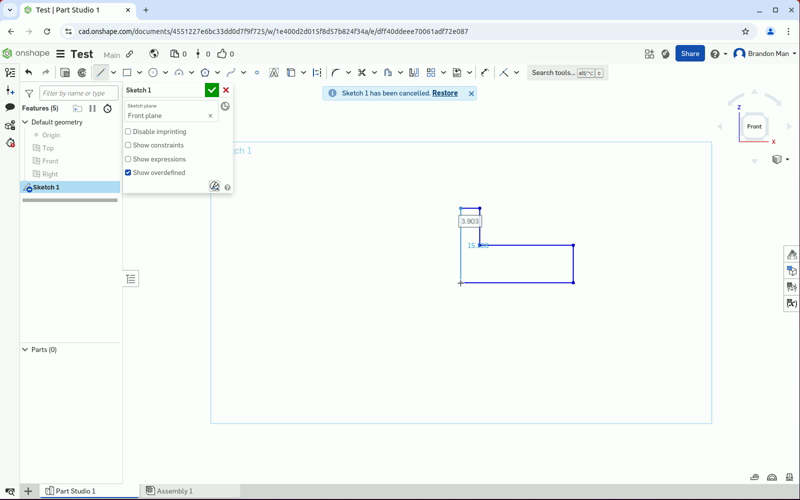
key(esc)
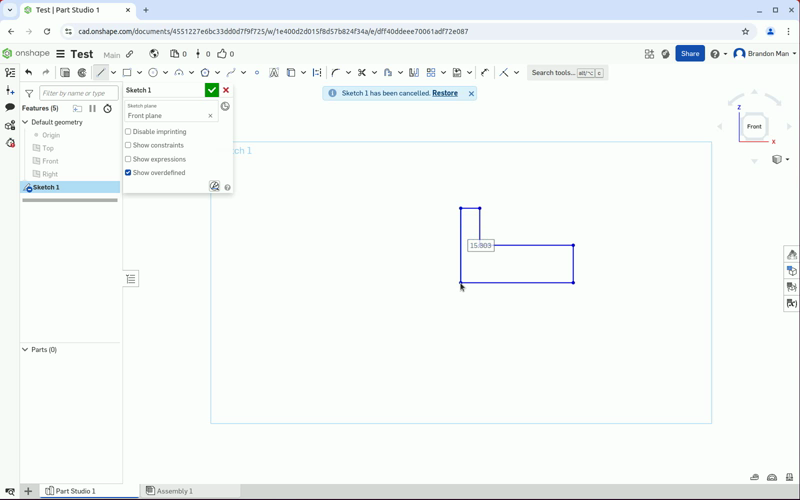
mouse_move(492, 251)
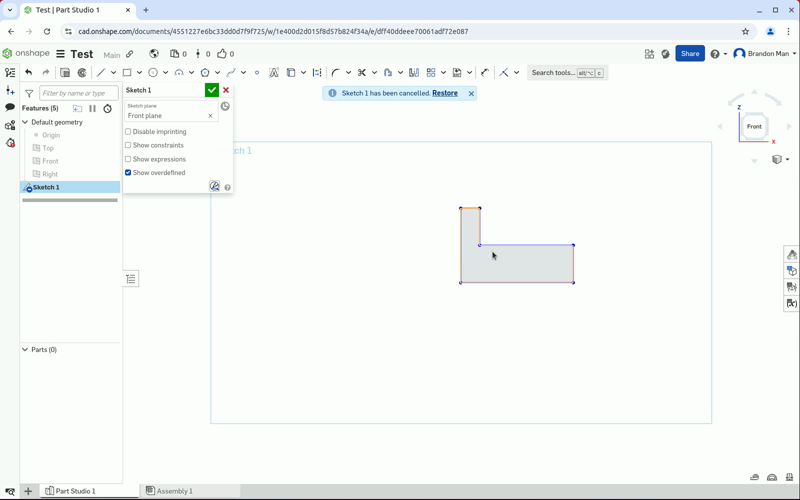
click(492, 251)
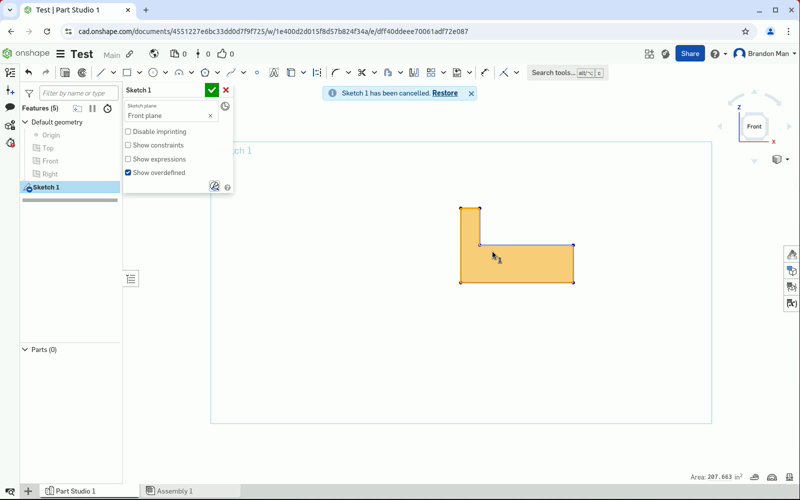
mouse_move(73, 352)
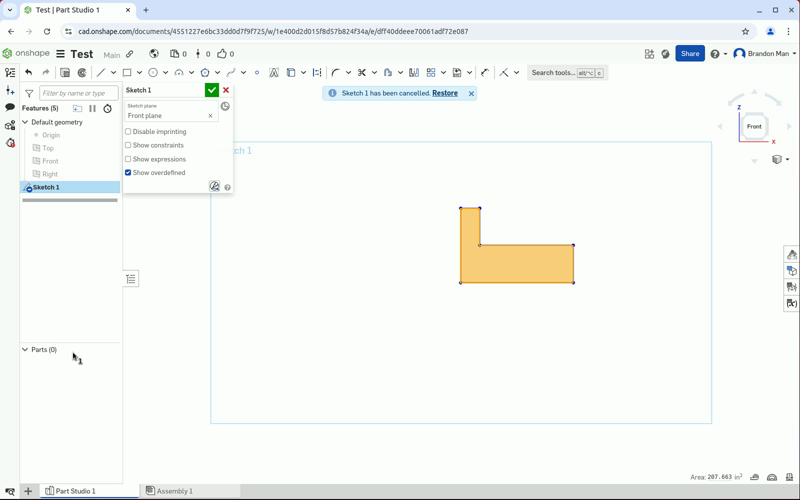
key(shift+y)
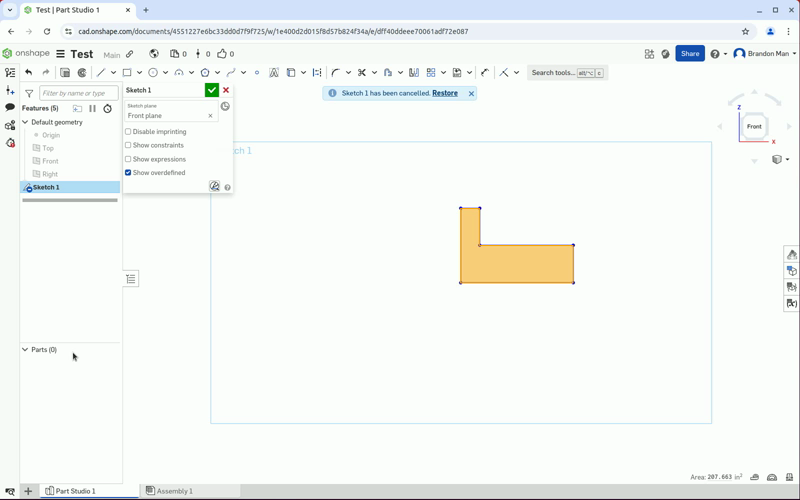
key(shift+e)
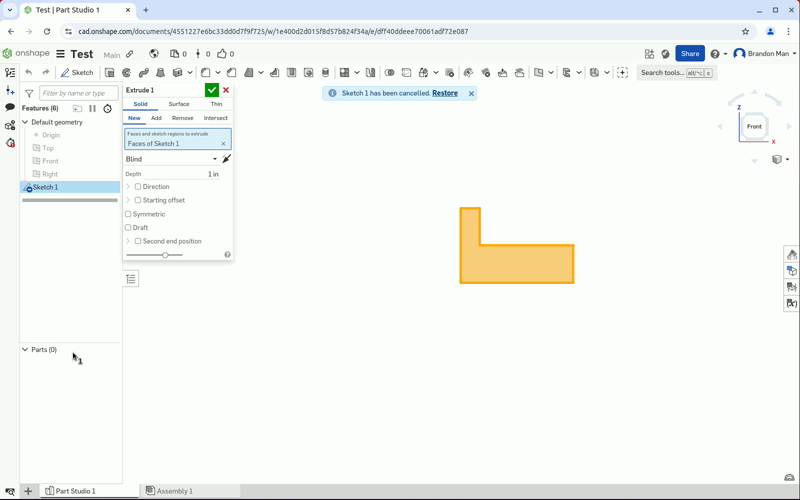
mouse_move(143, 106)
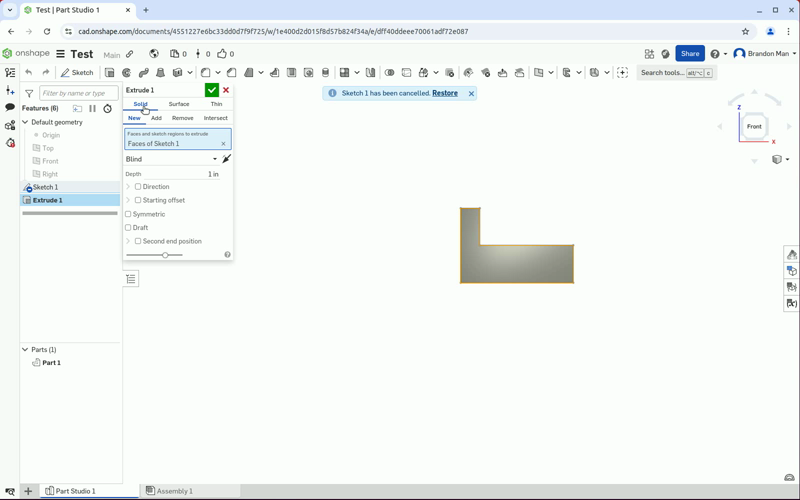
click(143, 106)
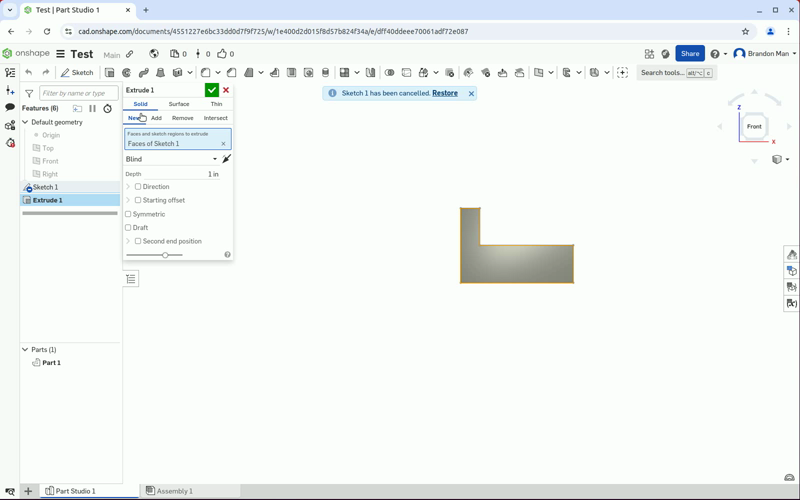
mouse_move(137, 120)
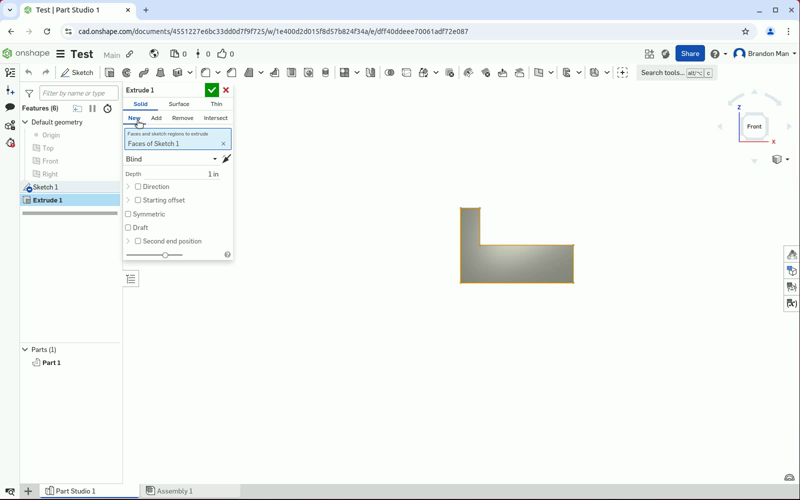
click(137, 120)
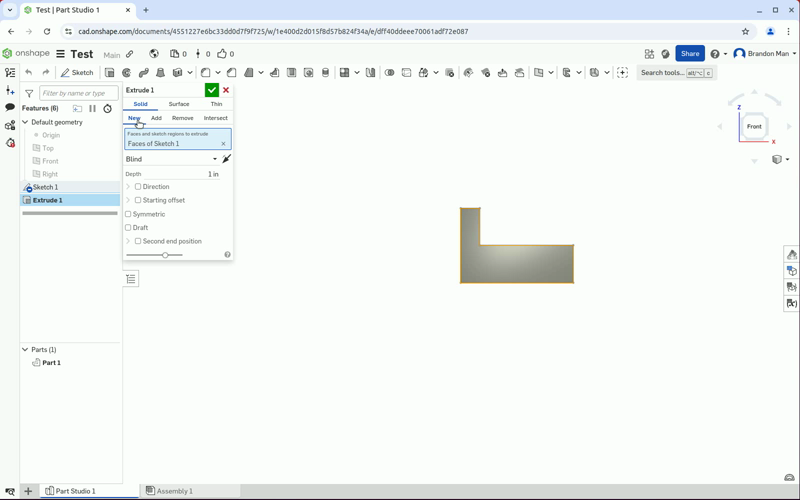
key(tab, 4)
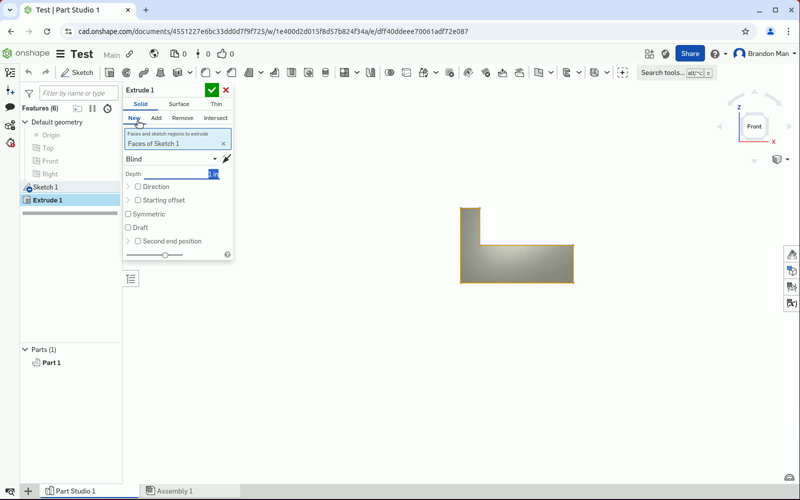
text(15.406)
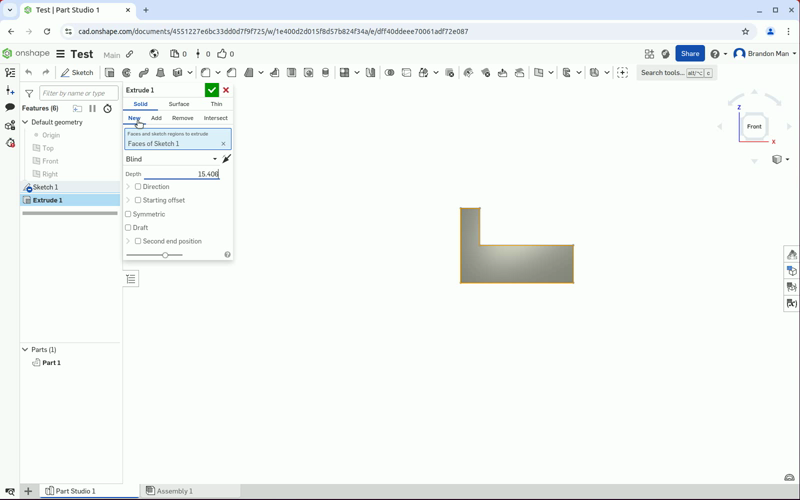
key(tab, 3)
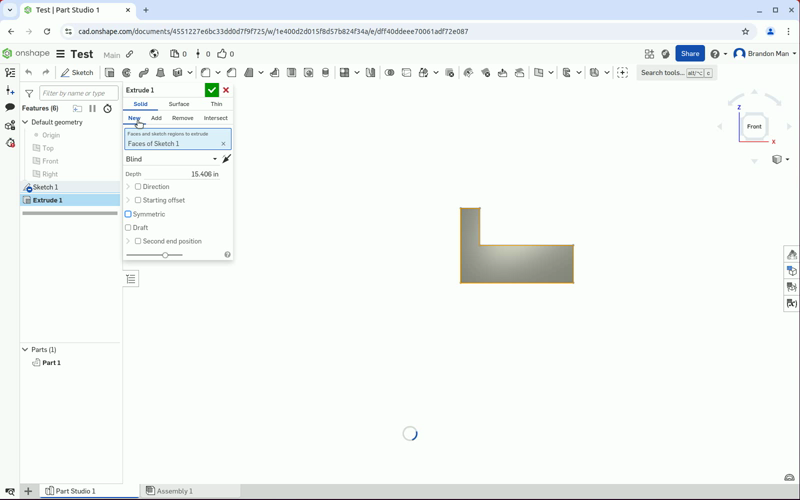
key(space)
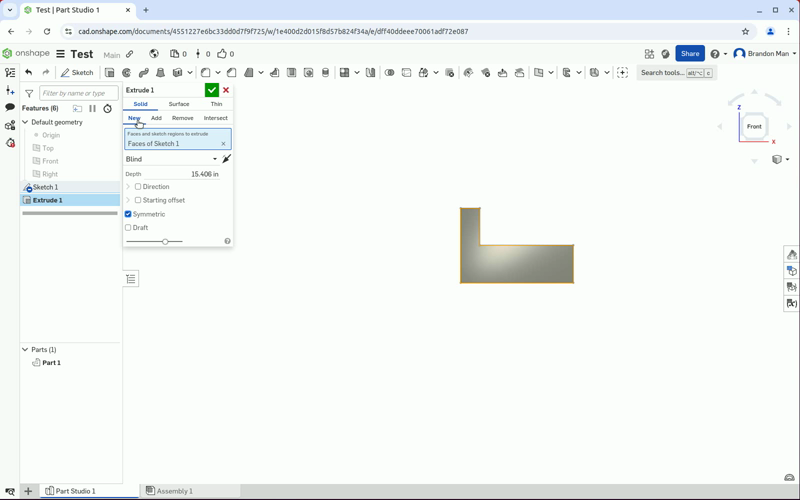
key(enter)
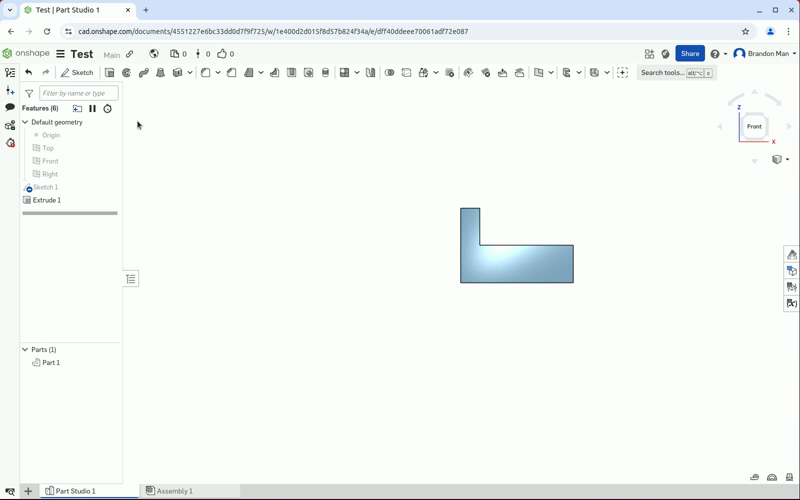
key(shift+h)
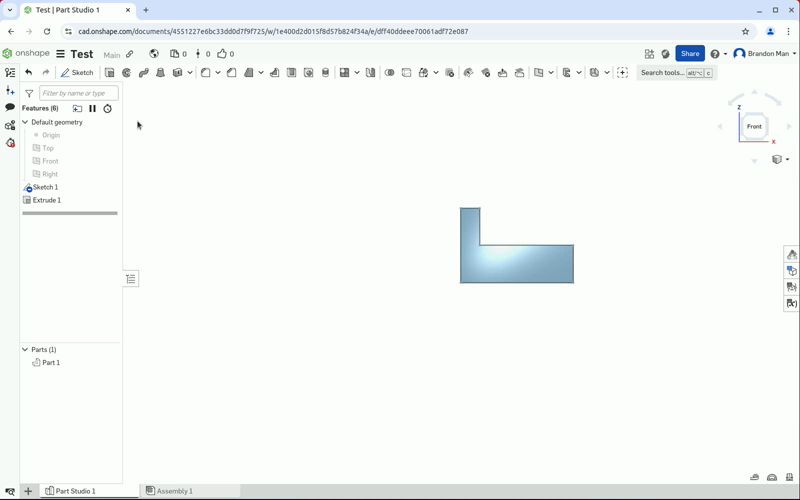
key(shift+h)
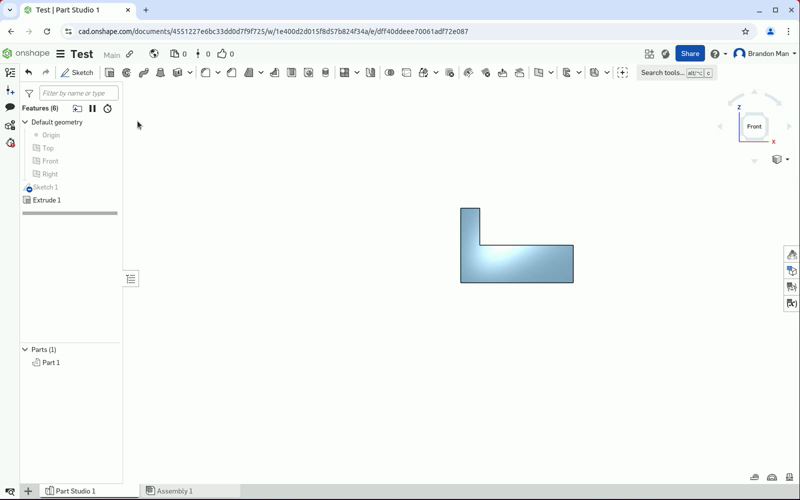
mouse_move(73, 189)
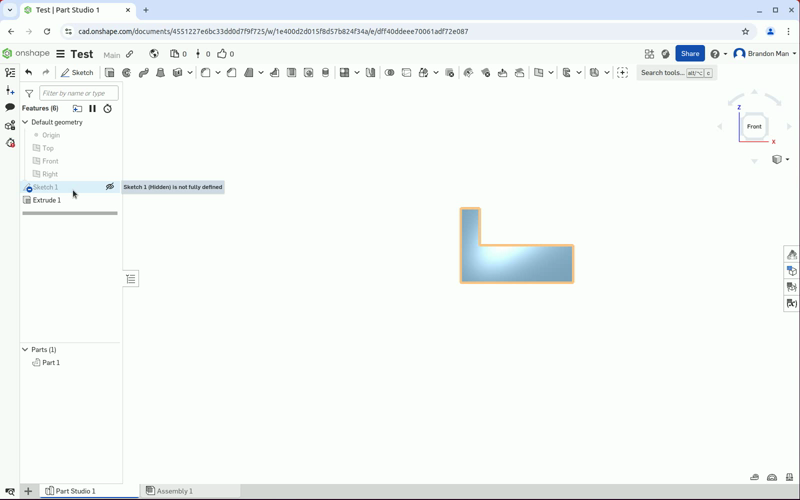
click(73, 189)
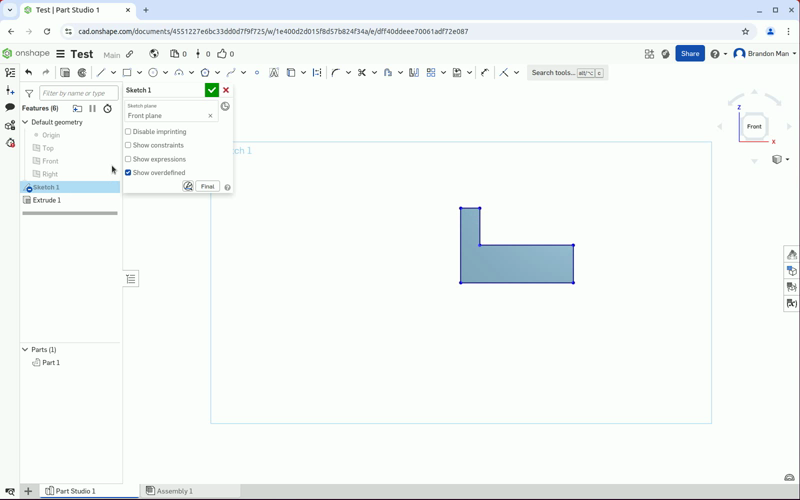
mouse_move(229, 92)
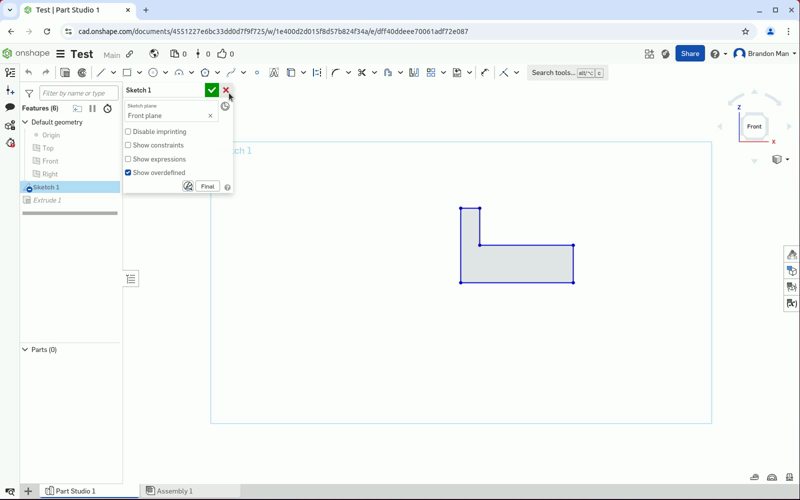
click(229, 92)
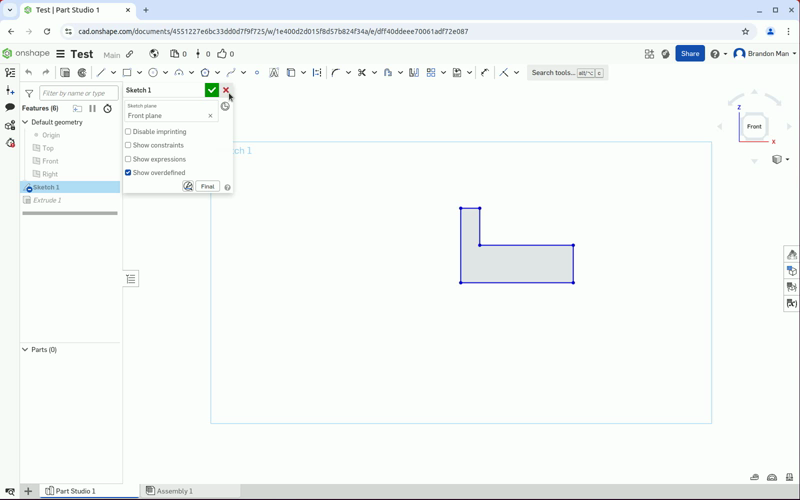
key(shift+s)
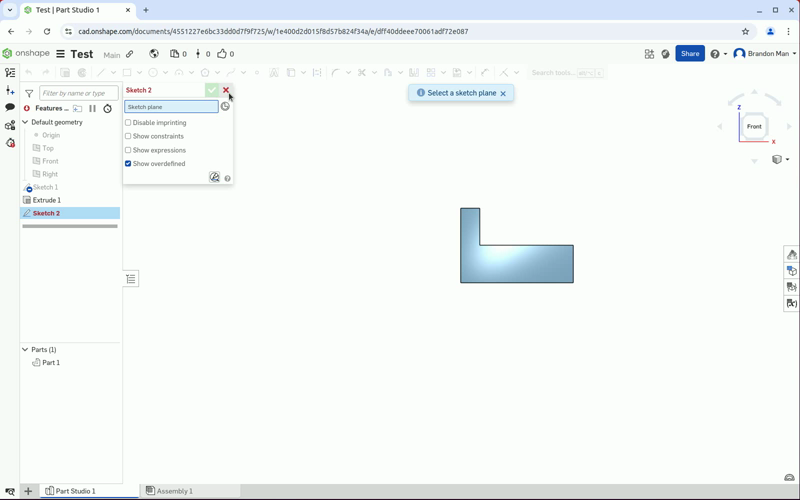
mouse_move(73, 163)
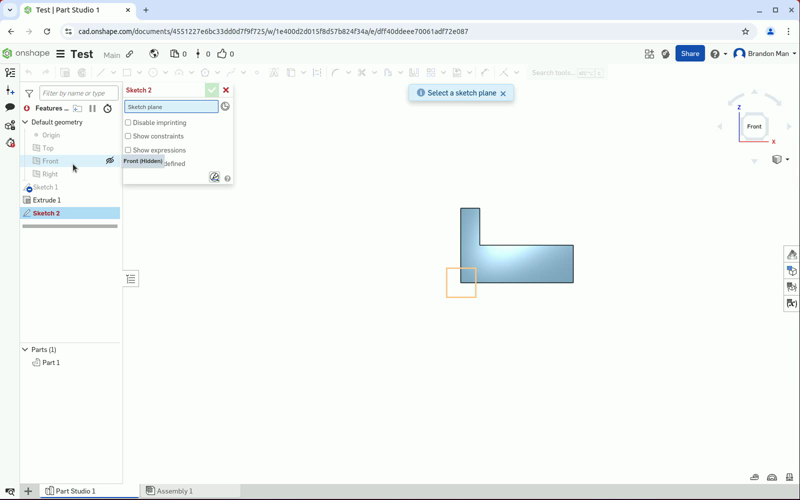
click(73, 163)
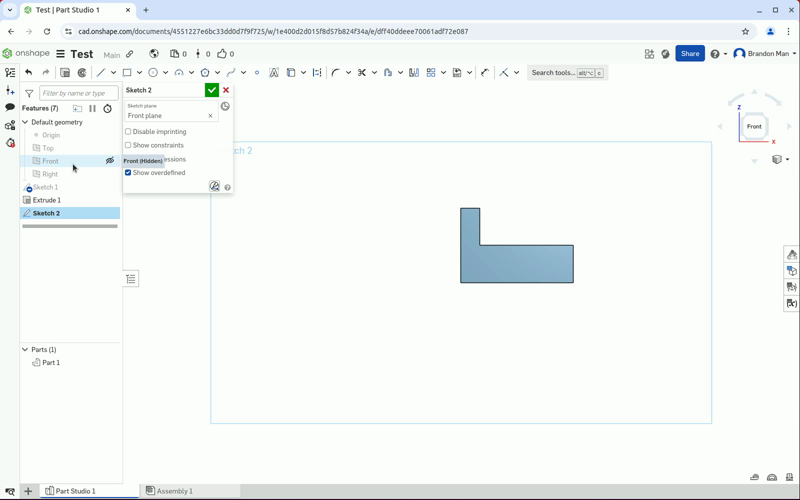
mouse_move(73, 352)
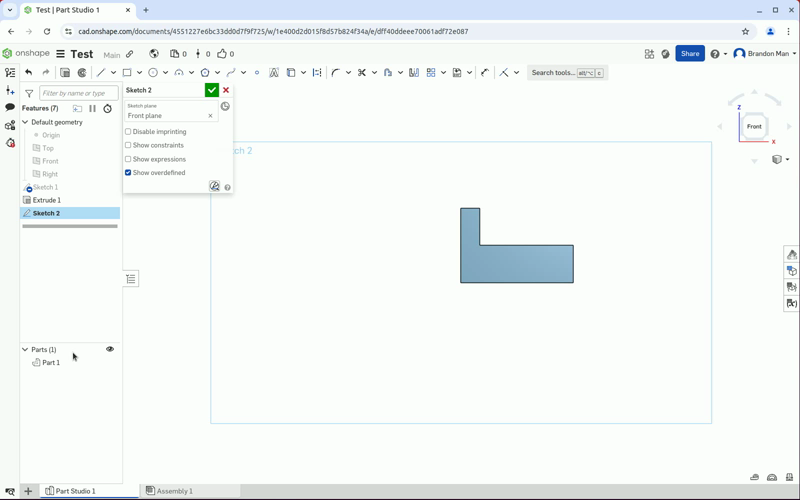
key(y)
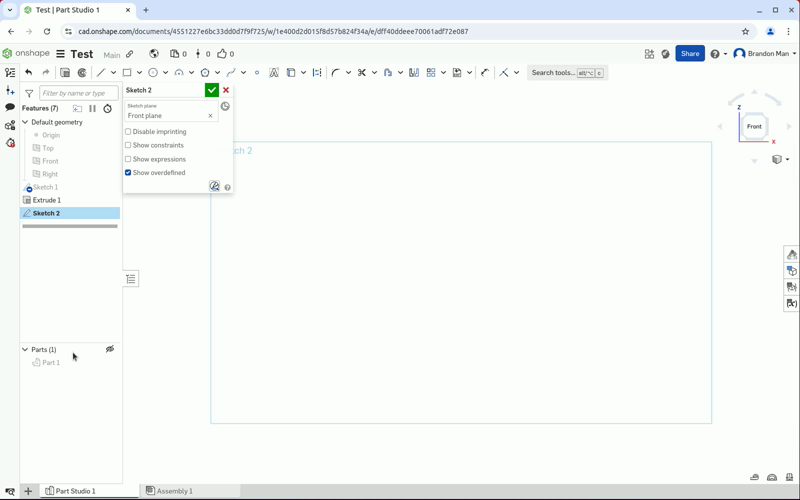
key(l)
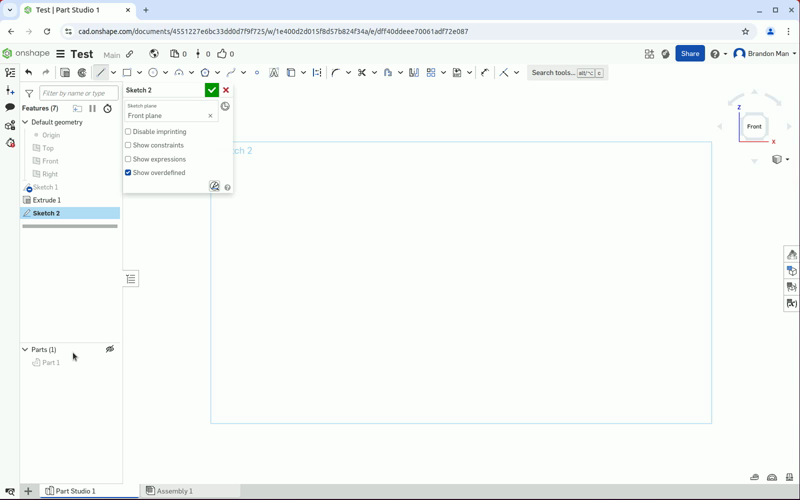
key_down(shift)
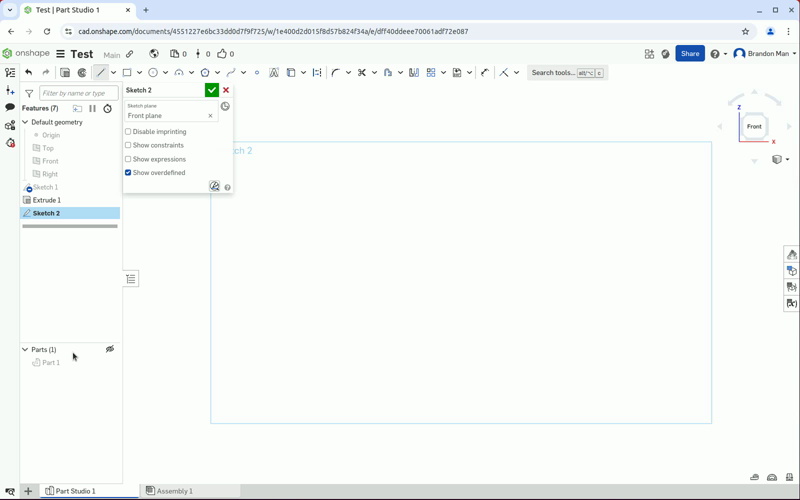
mouse_move(460, 226)
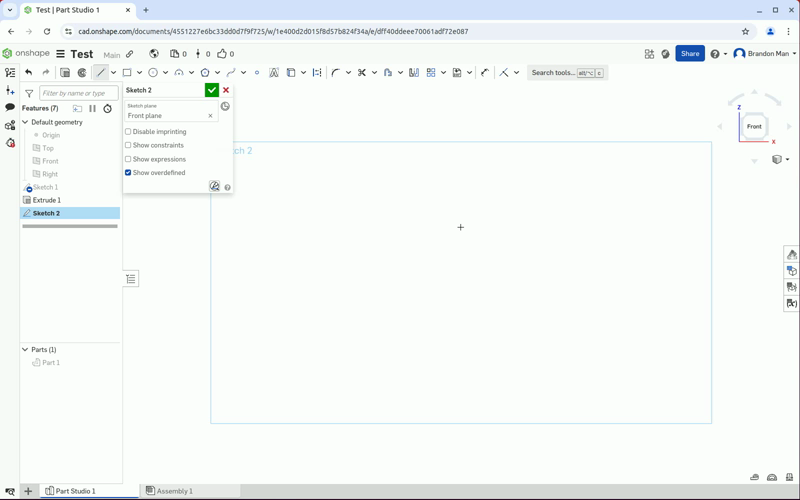
click(460, 226)
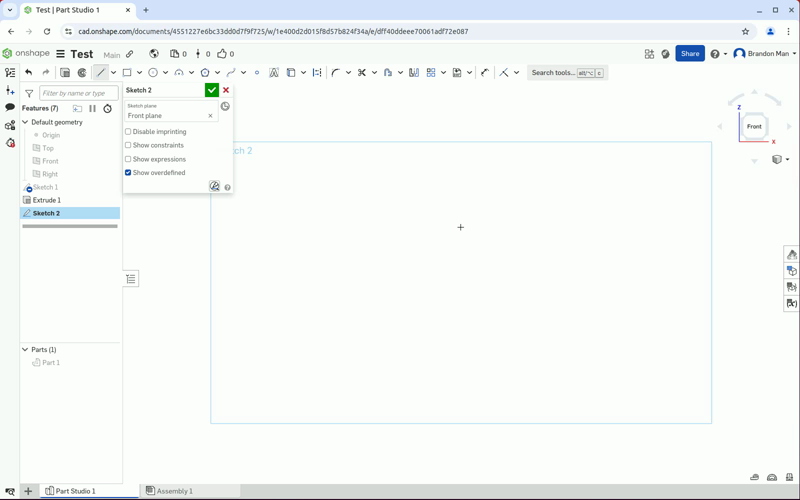
key_up(shift)
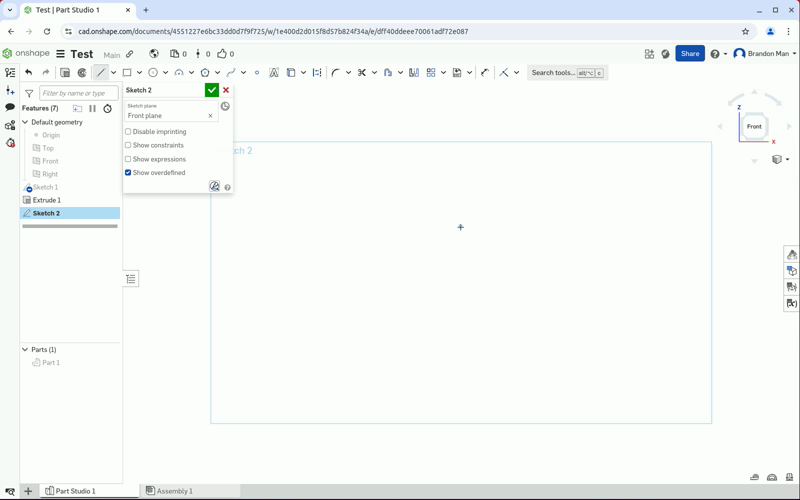
key_down(shift)
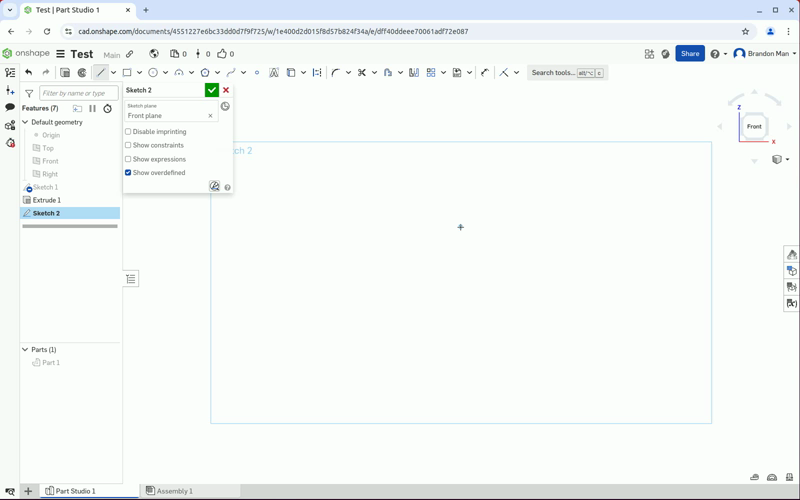
mouse_move(490, 226)
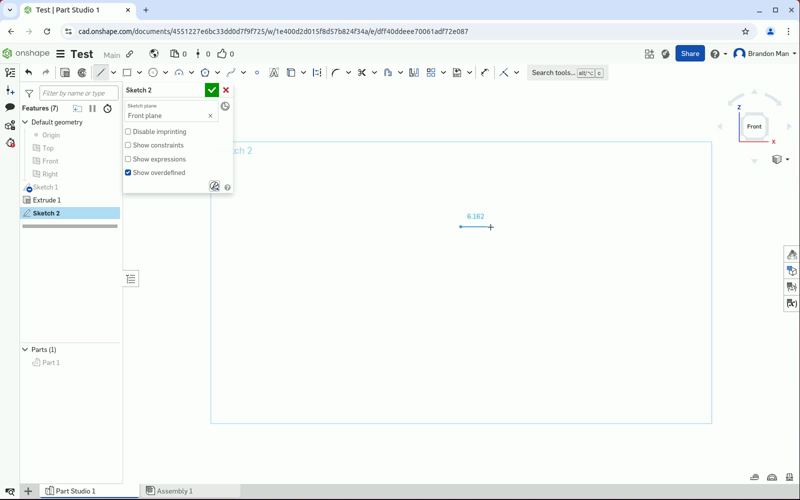
mouse_move(480, 226)
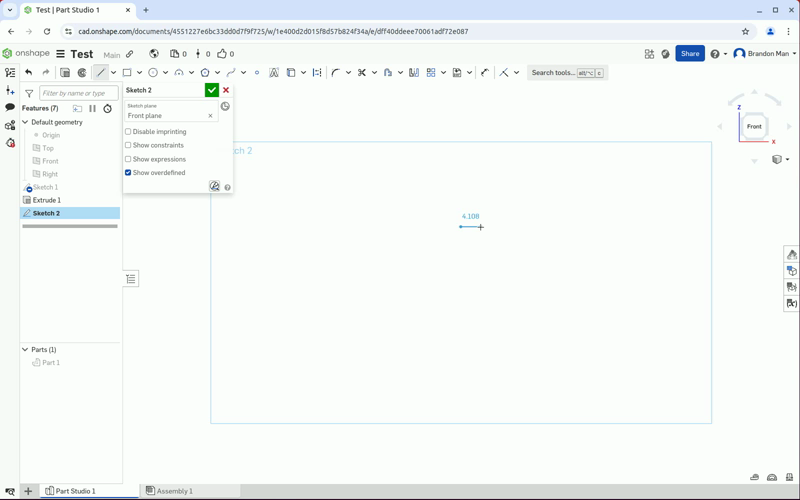
click(480, 226)
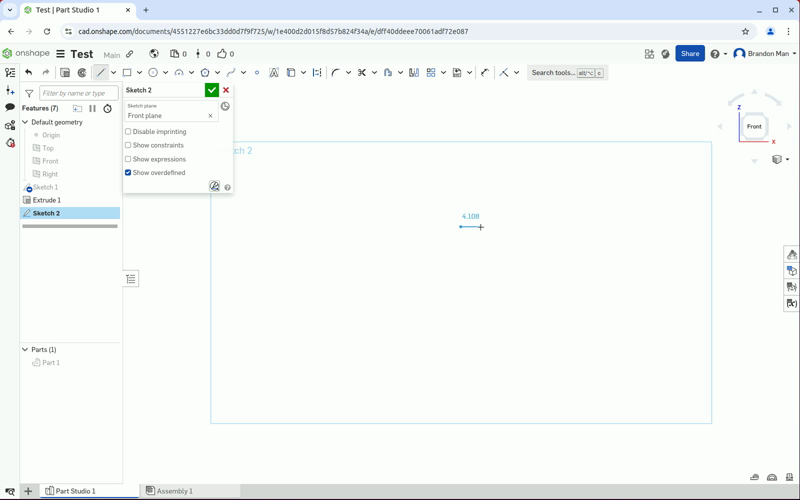
key_up(shift)
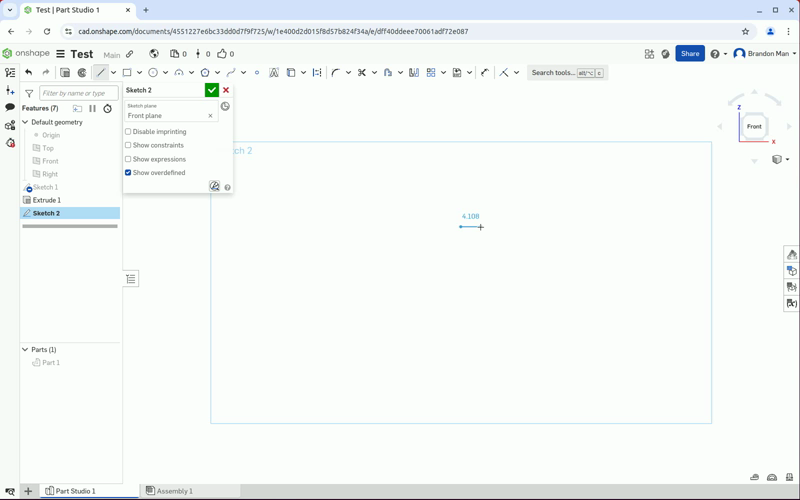
key_down(shift)
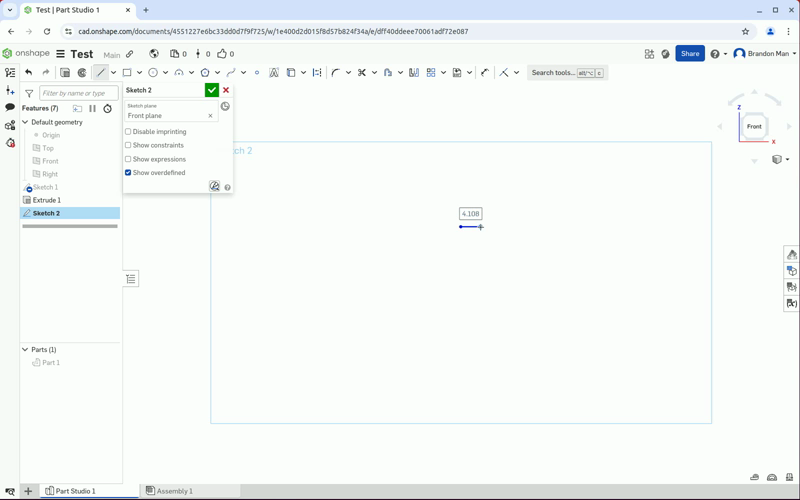
mouse_move(510, 226)
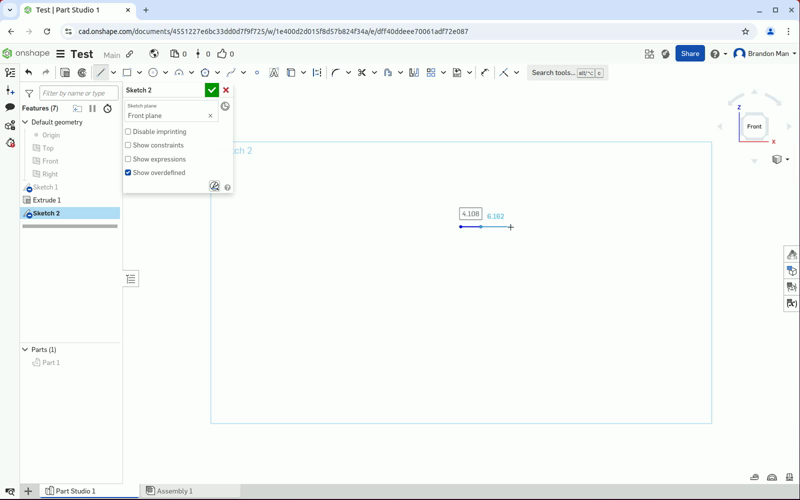
mouse_move(480, 207)
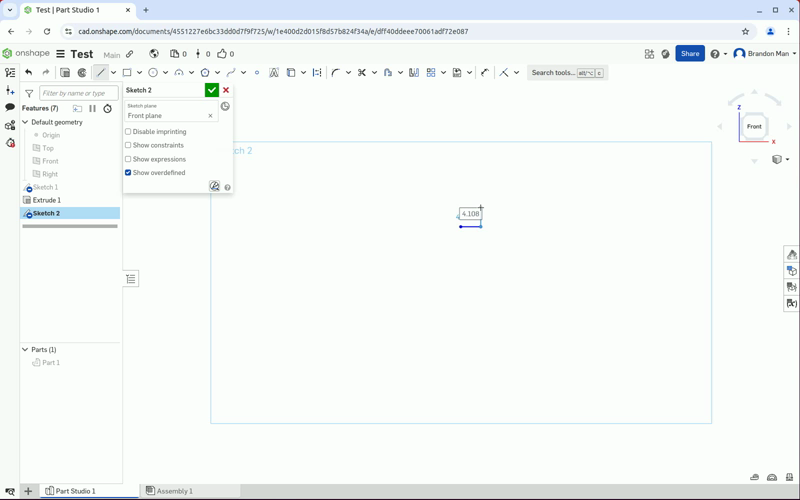
click(480, 207)
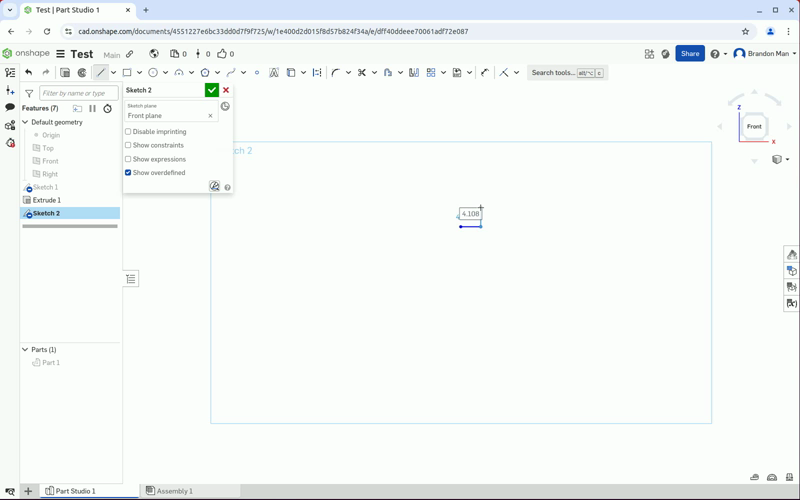
key_up(shift)
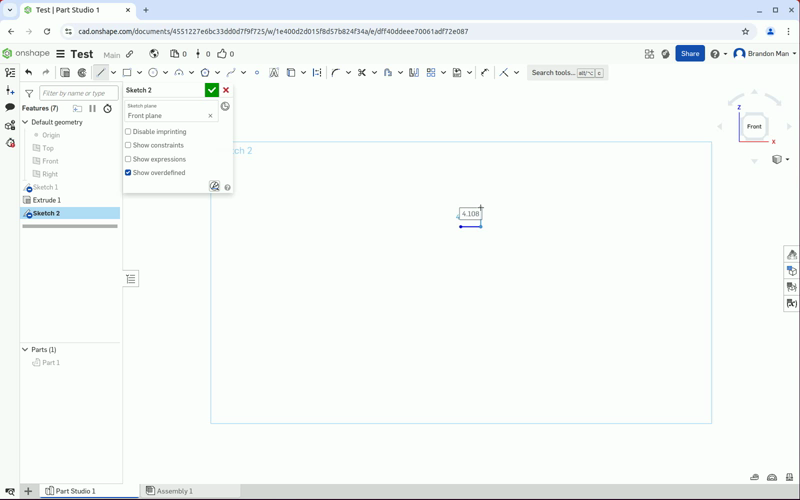
key_down(shift)
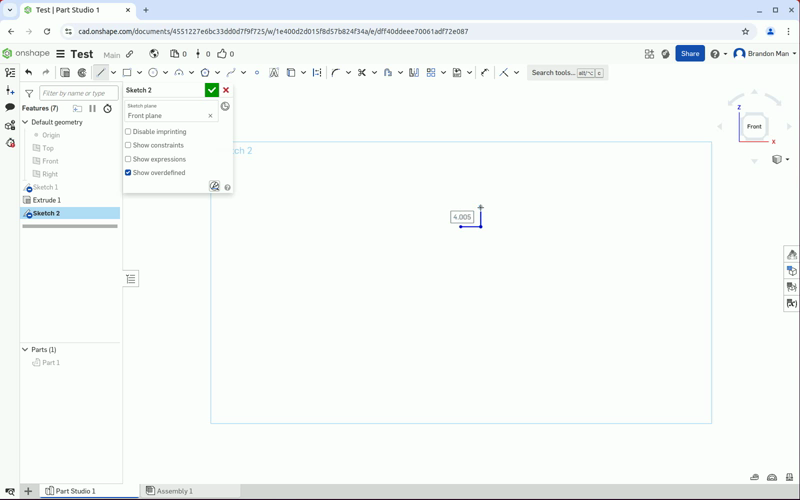
mouse_move(510, 207)
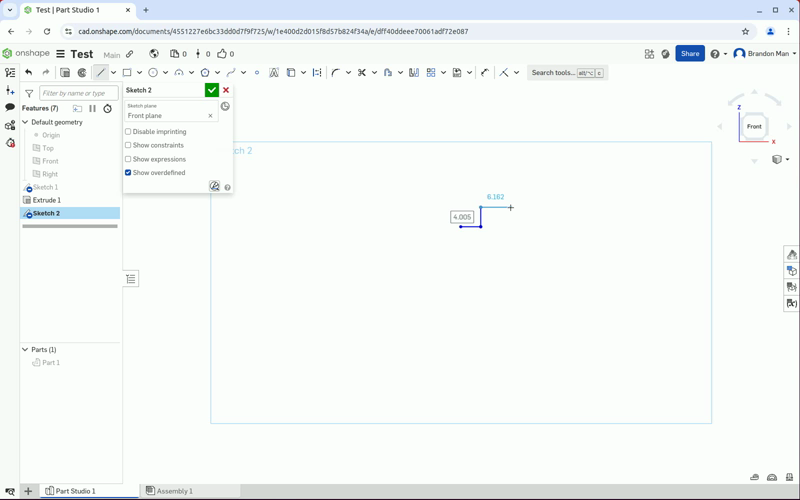
mouse_move(460, 207)
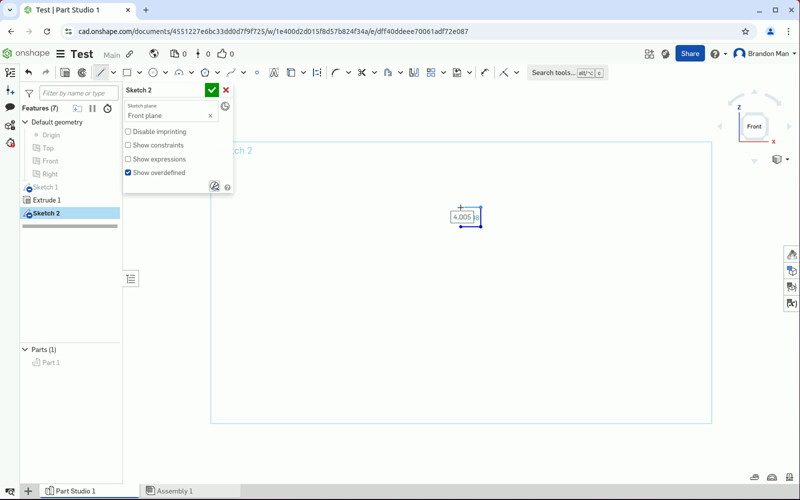
click(460, 207)
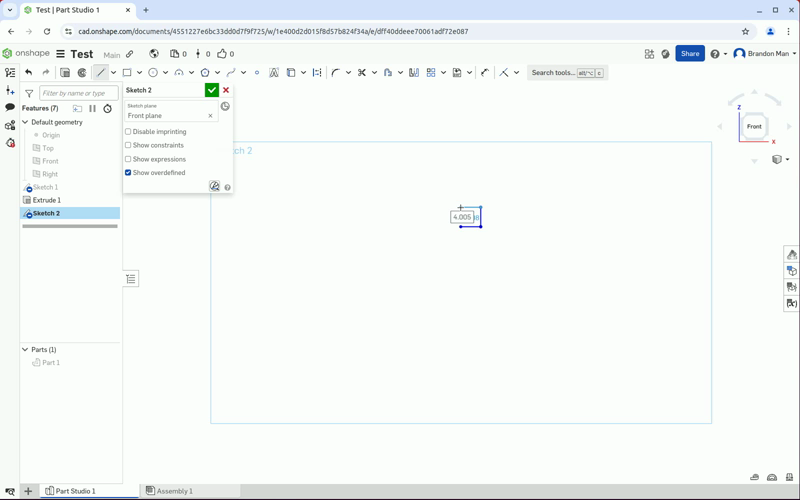
key_up(shift)
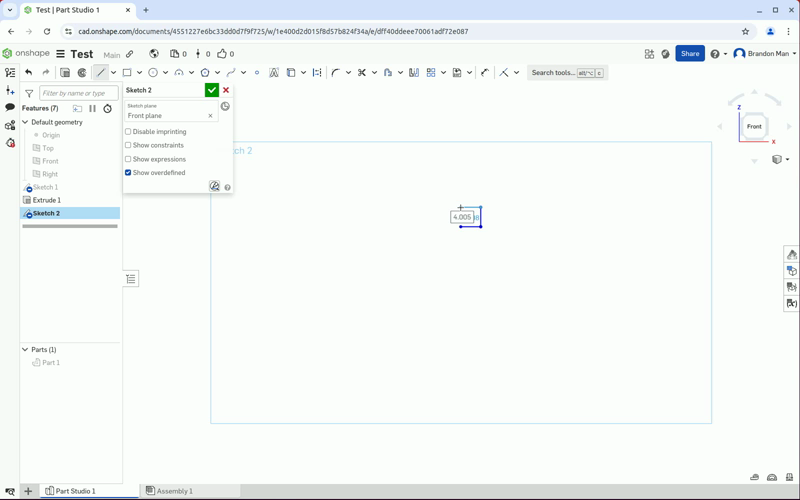
mouse_move(490, 207)
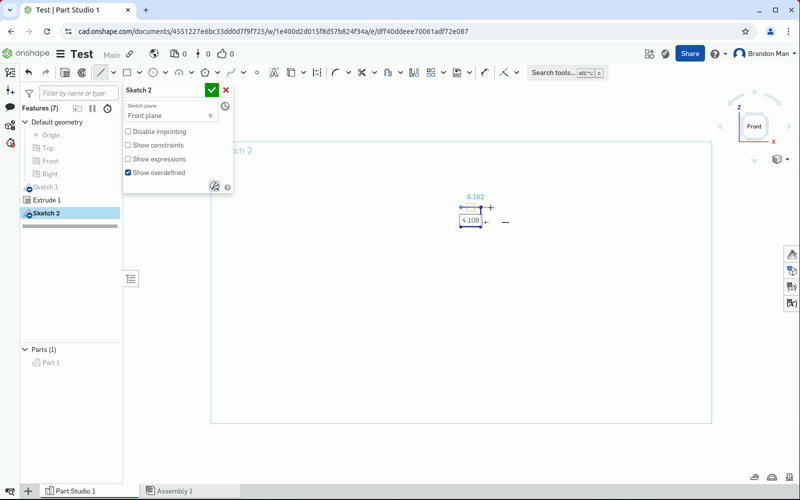
key_down(shift)
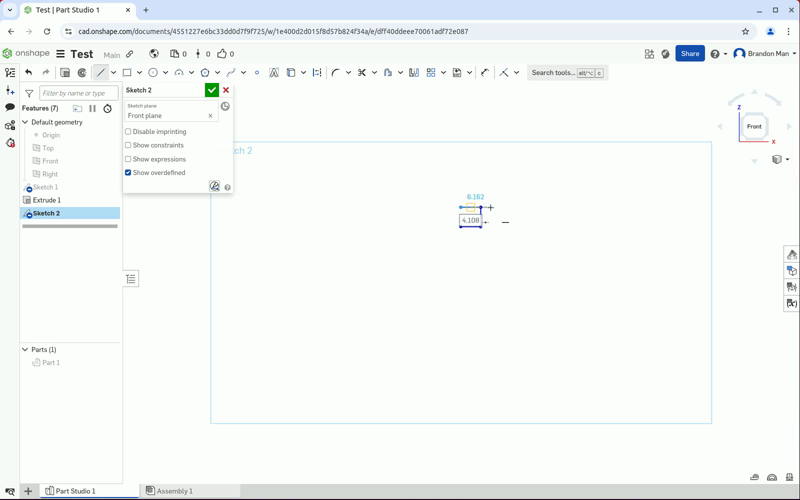
mouse_move(460, 226)
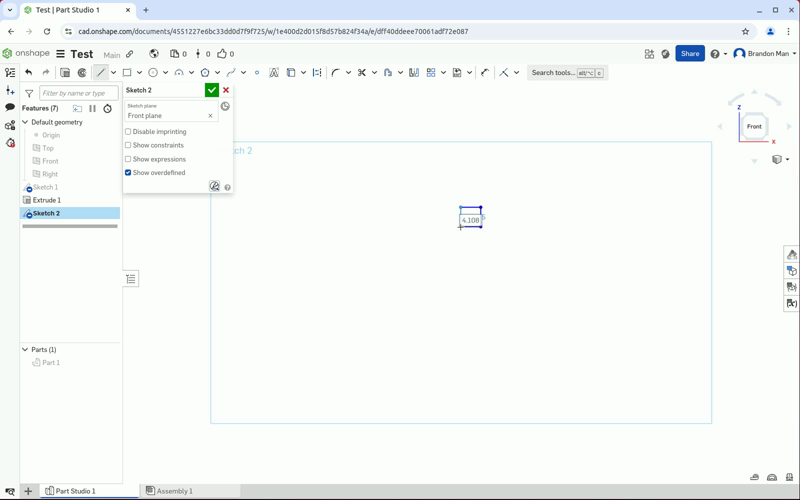
key_up(shift)
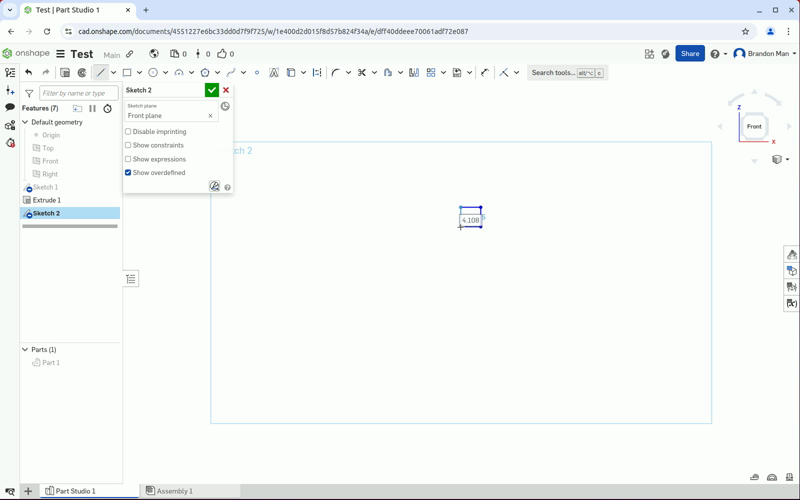
click(460, 226)
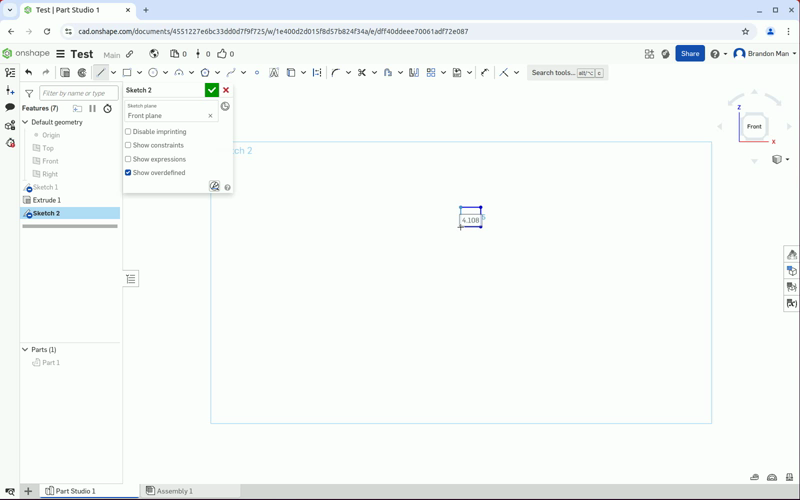
key(esc)
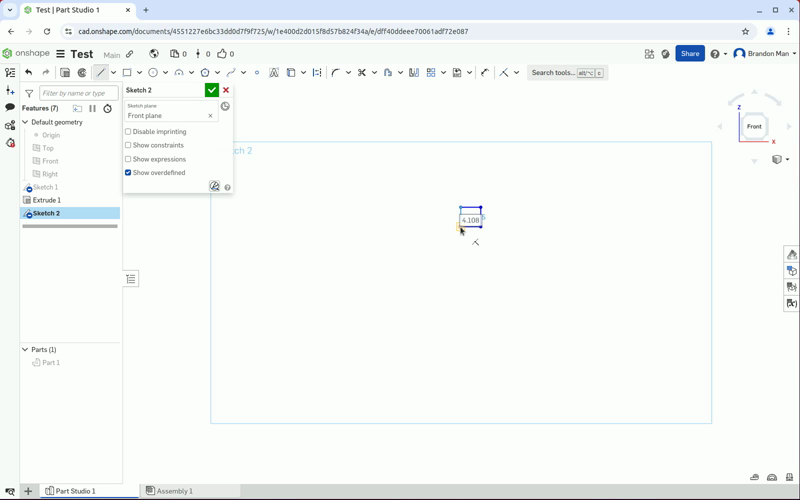
mouse_move(480, 219)
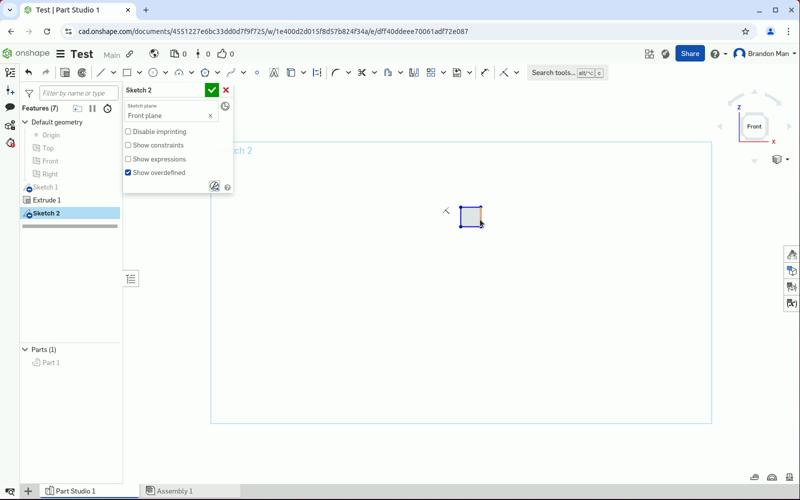
scroll(6)
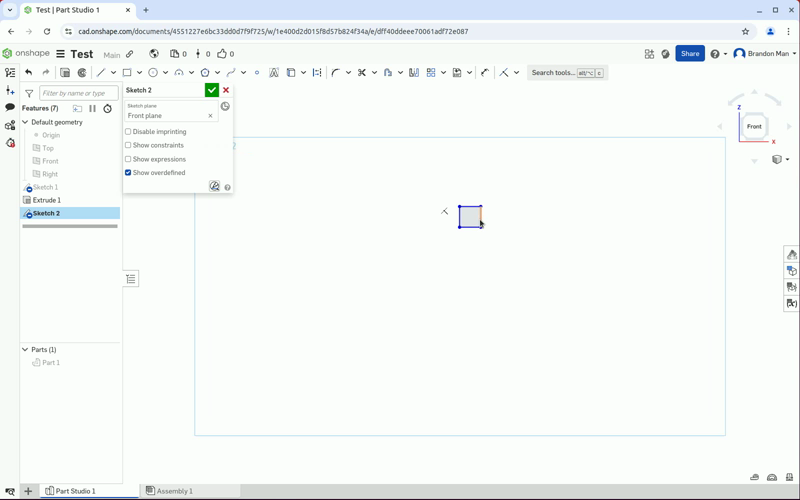
scroll(6)
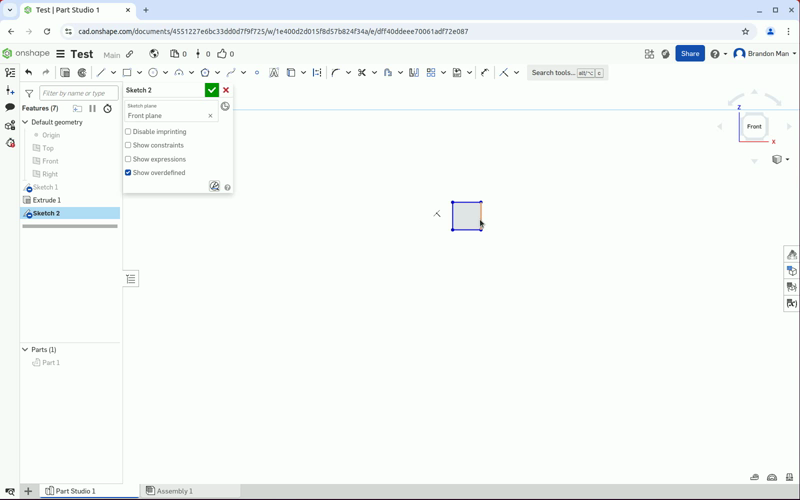
scroll(6)
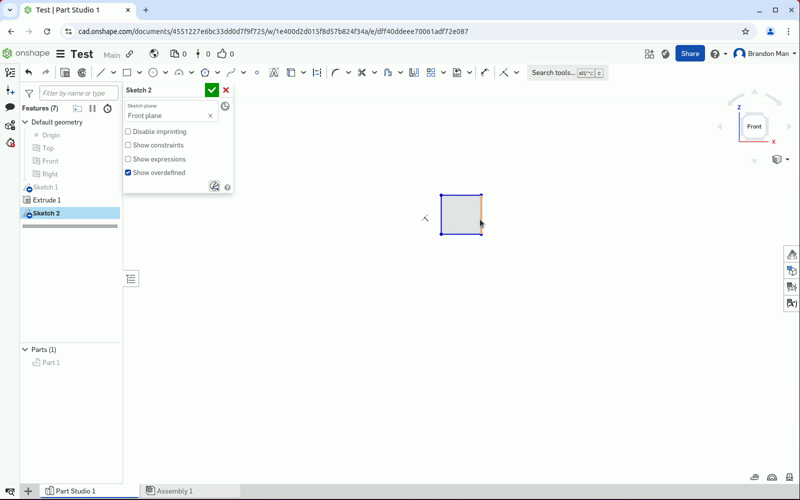
scroll(6)
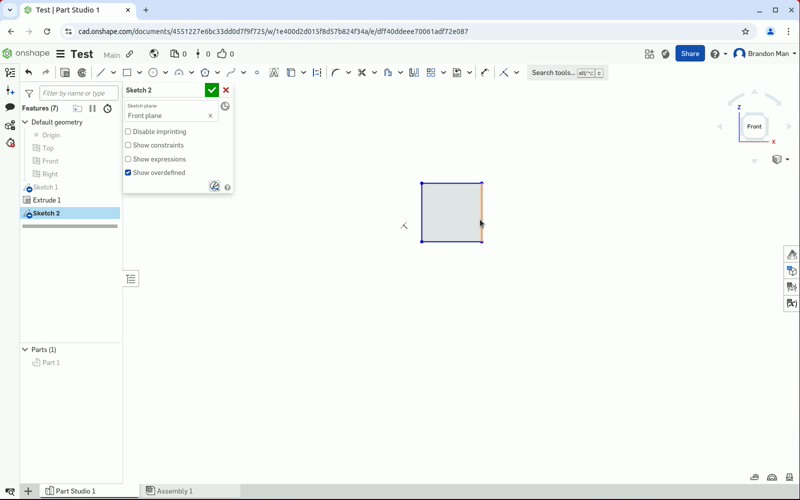
scroll(6)
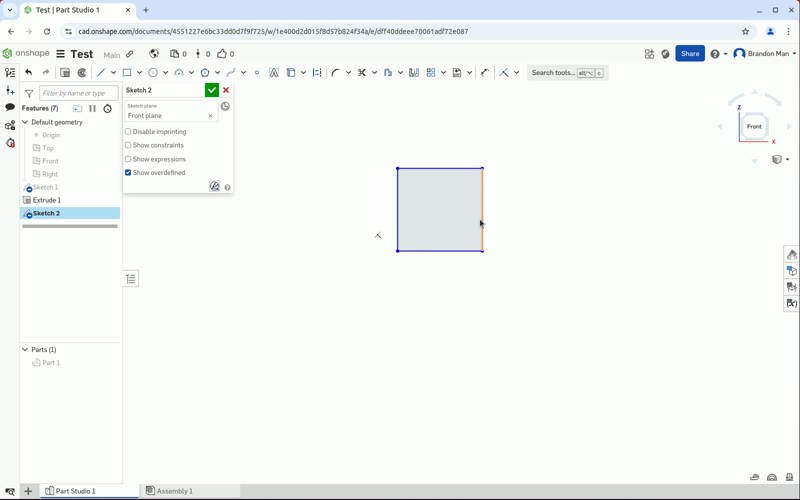
scroll(6)
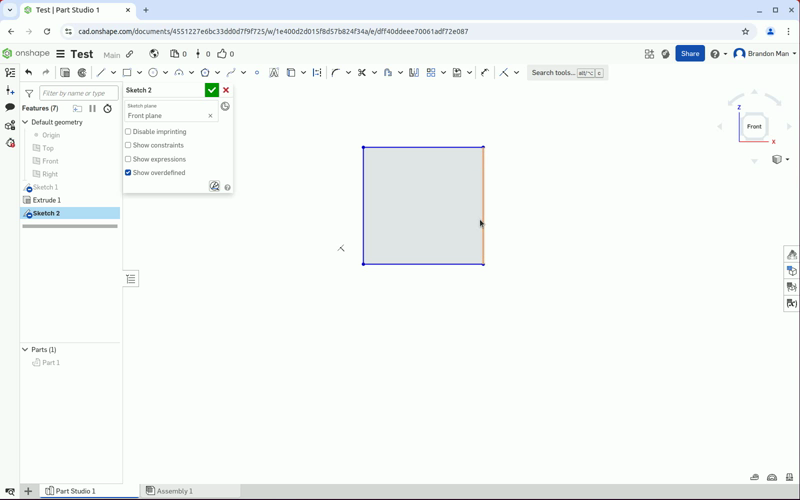
scroll(6)
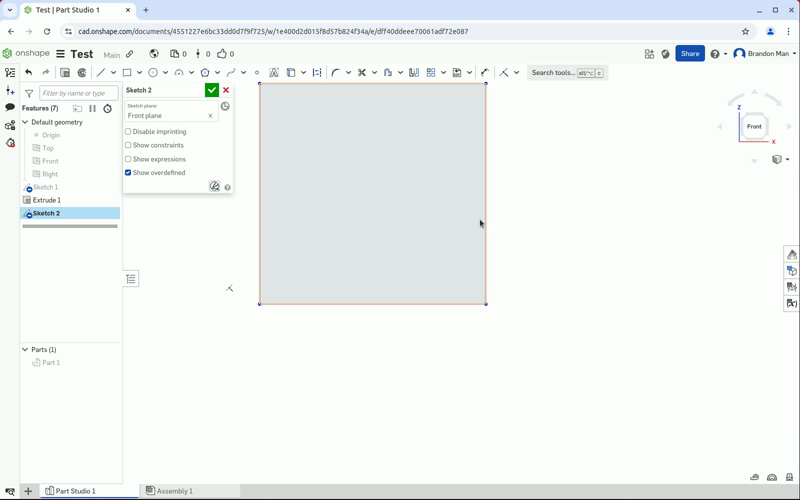
click(480, 219)
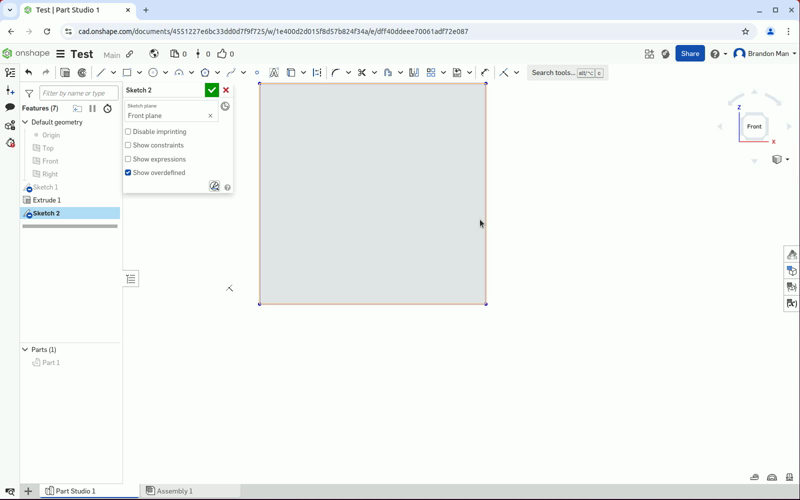
scroll(-6)
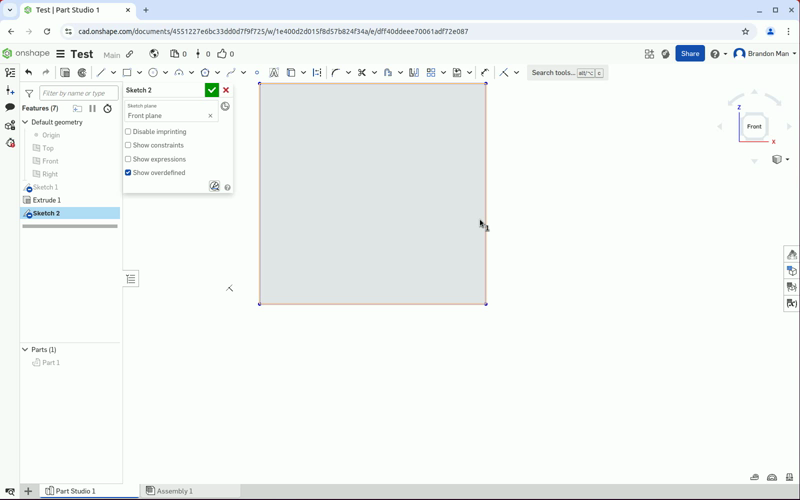
scroll(-6)
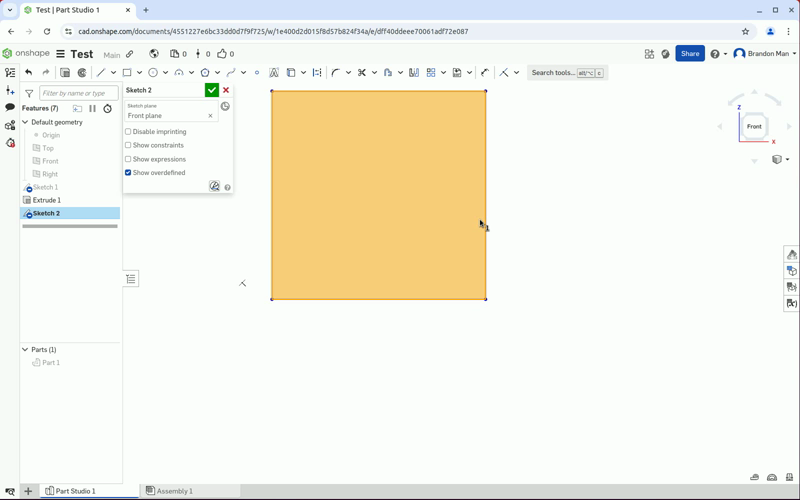
scroll(-6)
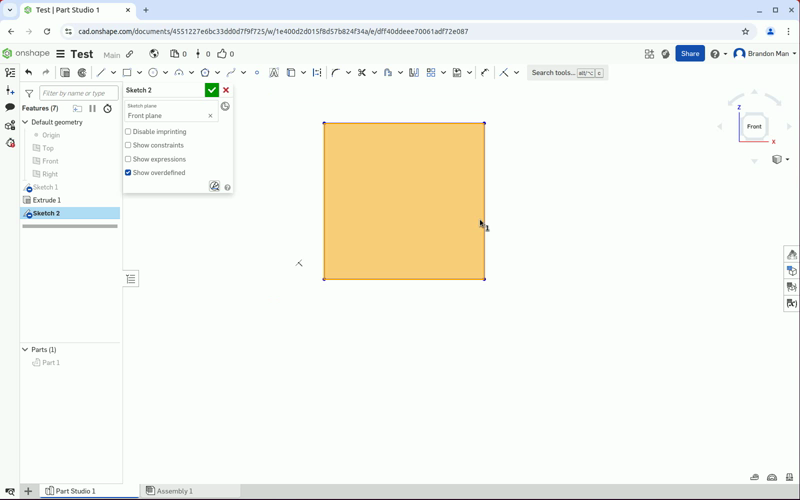
scroll(-6)
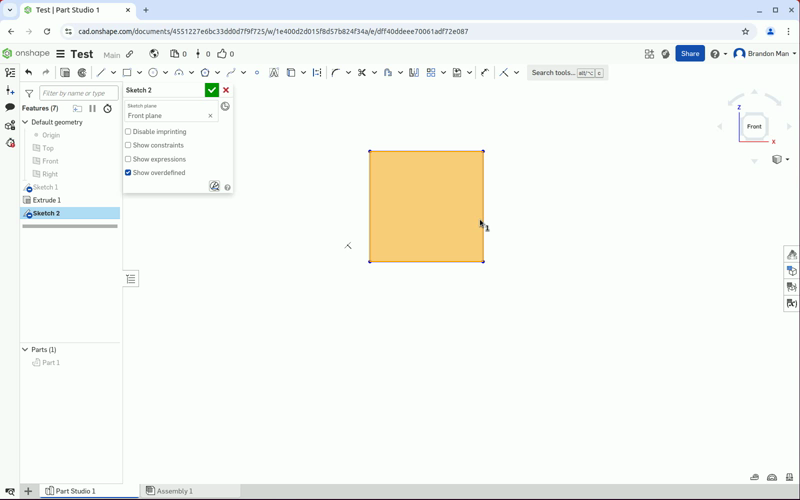
scroll(-6)
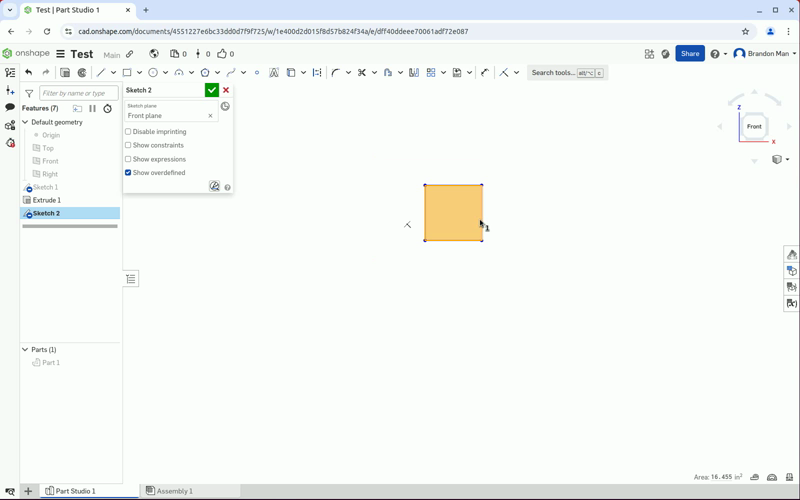
scroll(-6)
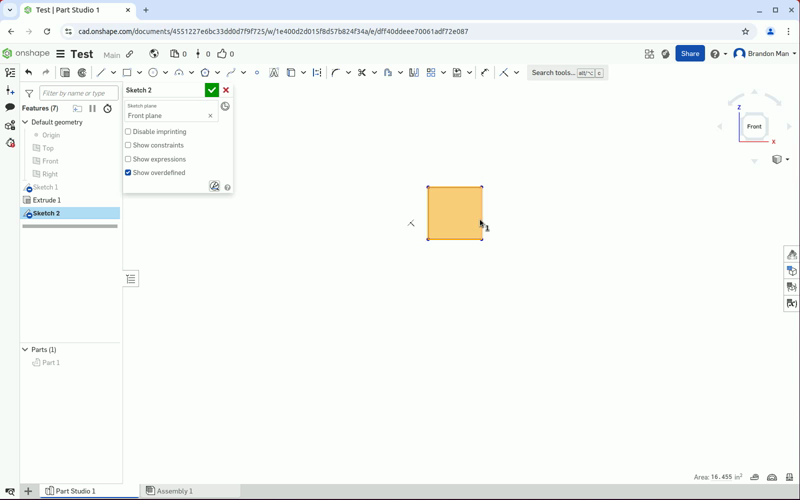
scroll(-6)
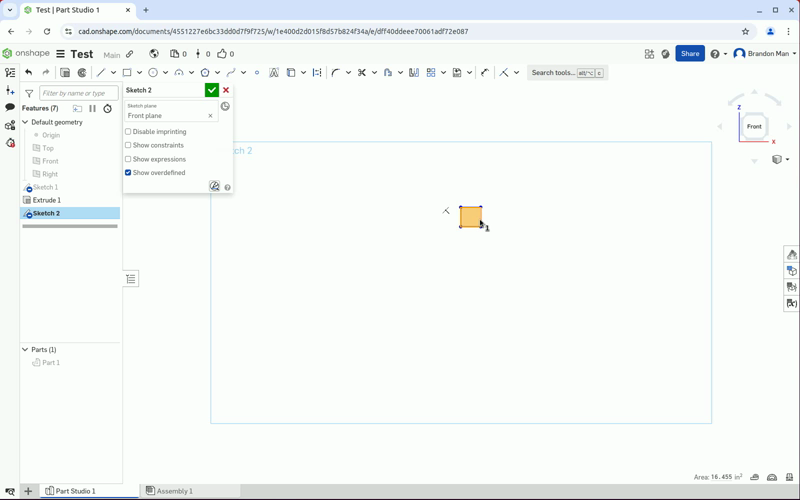
mouse_move(73, 352)
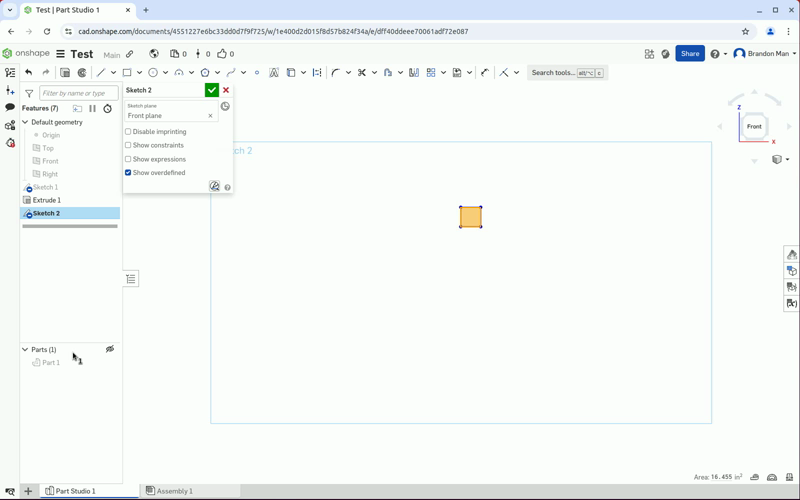
key(shift+y)
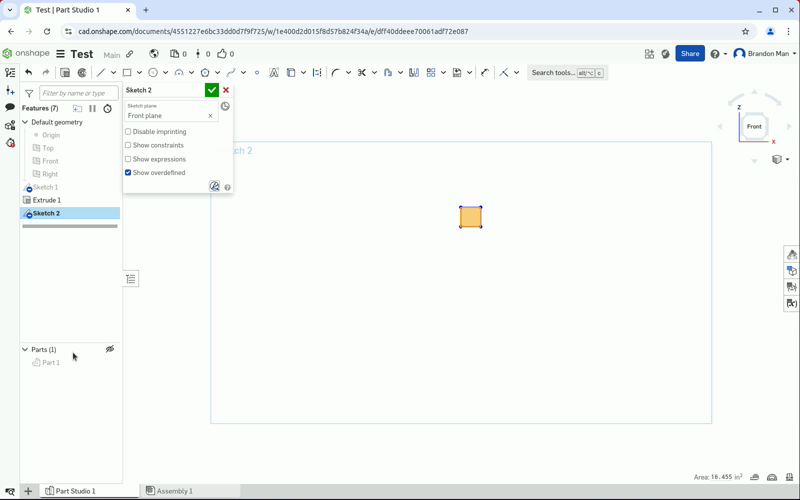
key(shift+e)
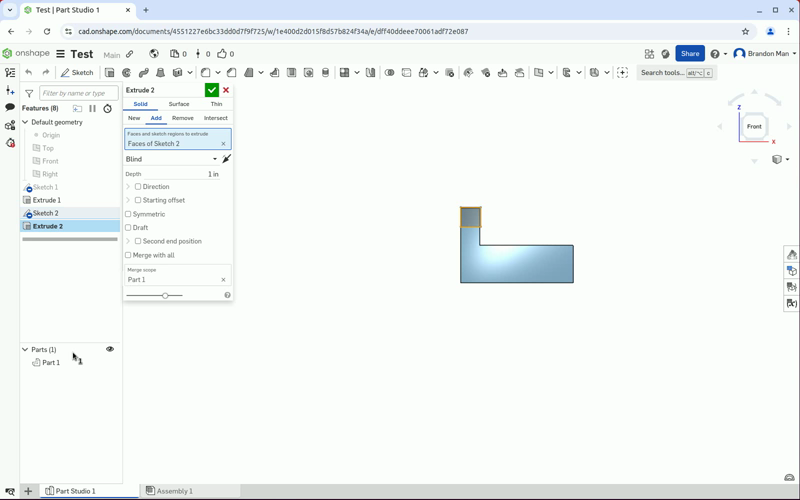
mouse_move(143, 106)
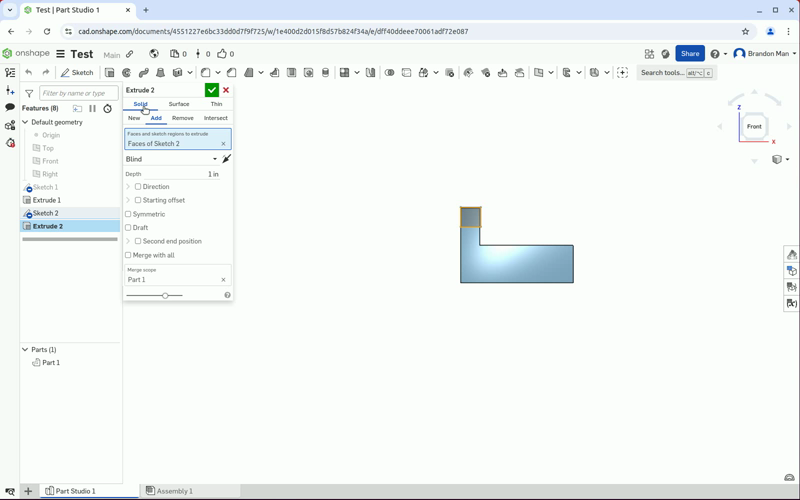
click(143, 106)
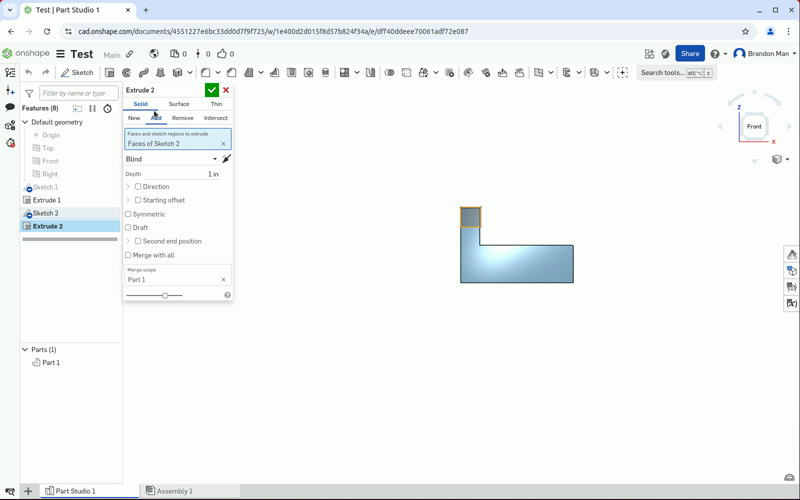
mouse_move(186, 120)
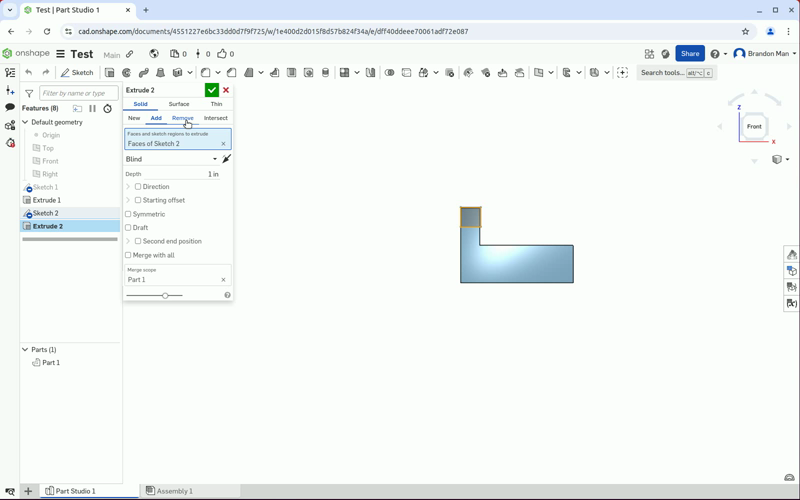
click(186, 120)
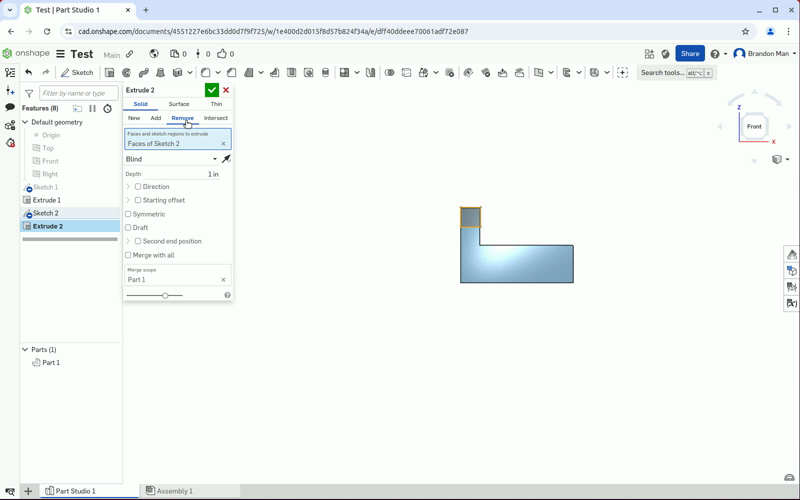
key(tab, 4)
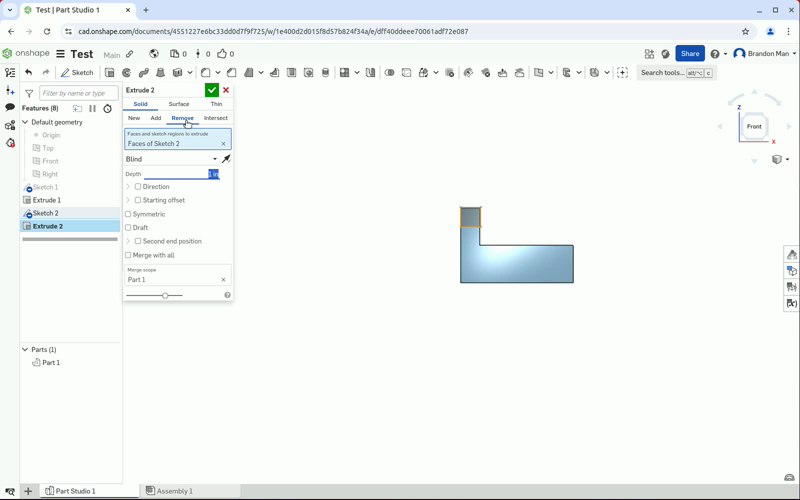
text(-7.702)
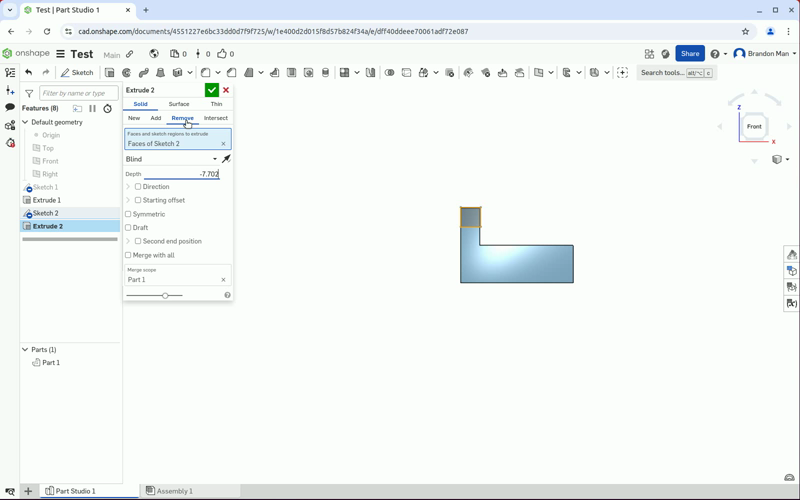
key(tab, 3)
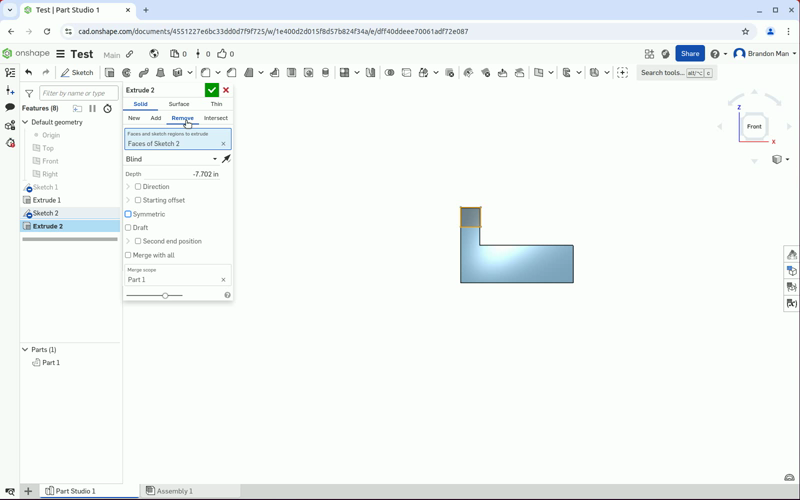
key(space)
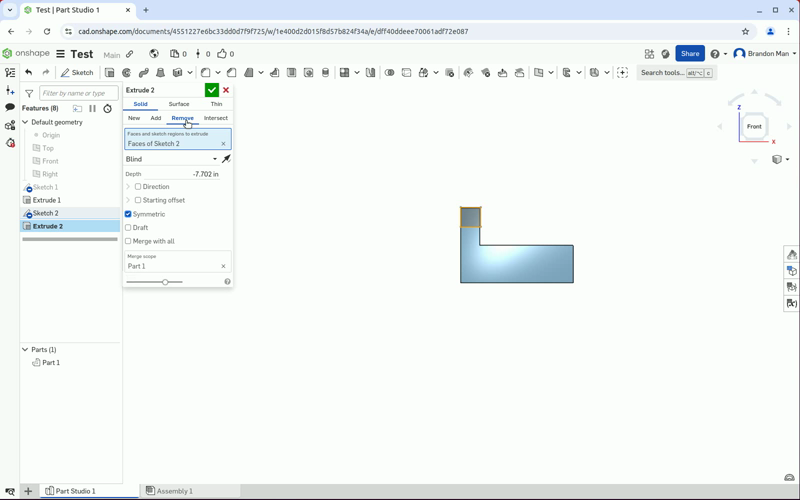
key(tab, 2)
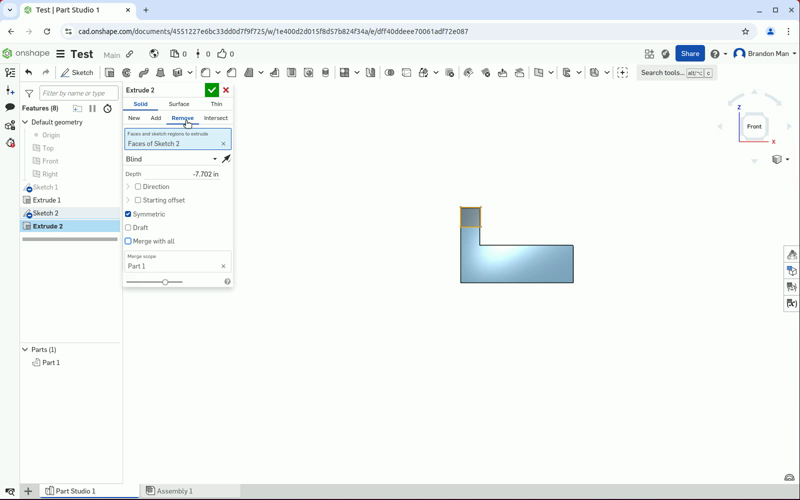
key(space)
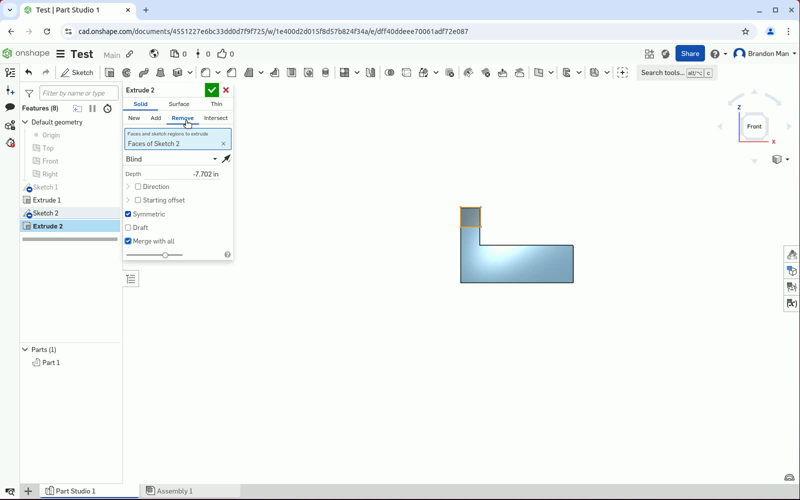
key(enter)
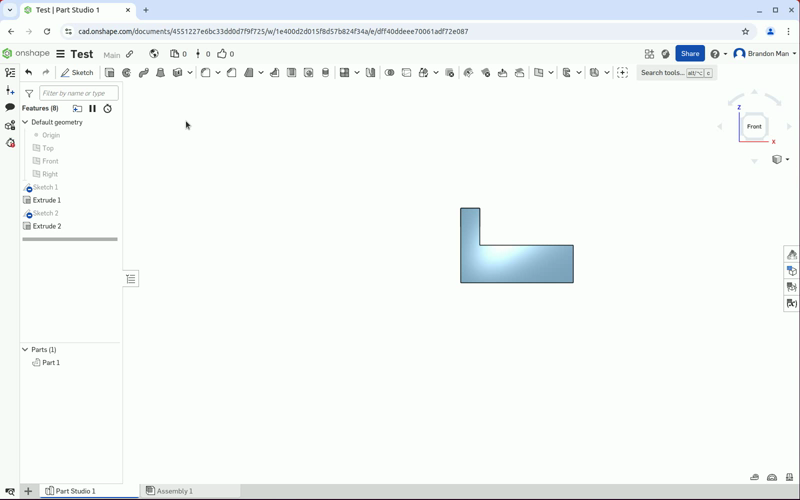
key(shift+h)
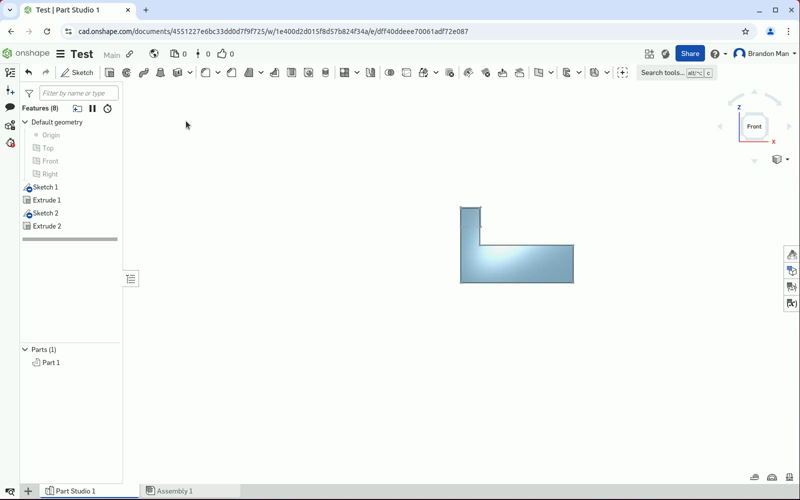
key(shift+h)
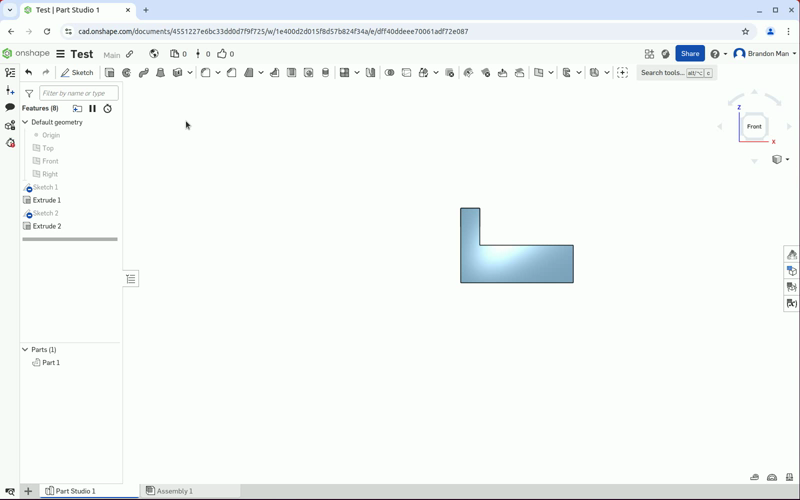
mouse_move(73, 189)
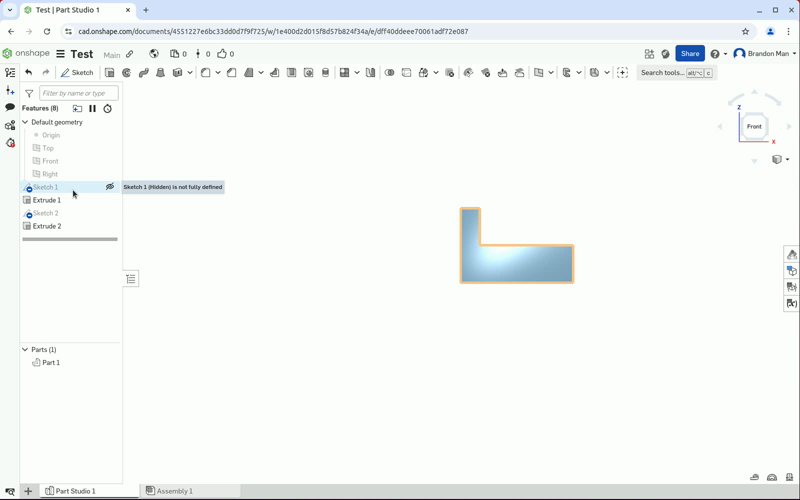
click(73, 189)
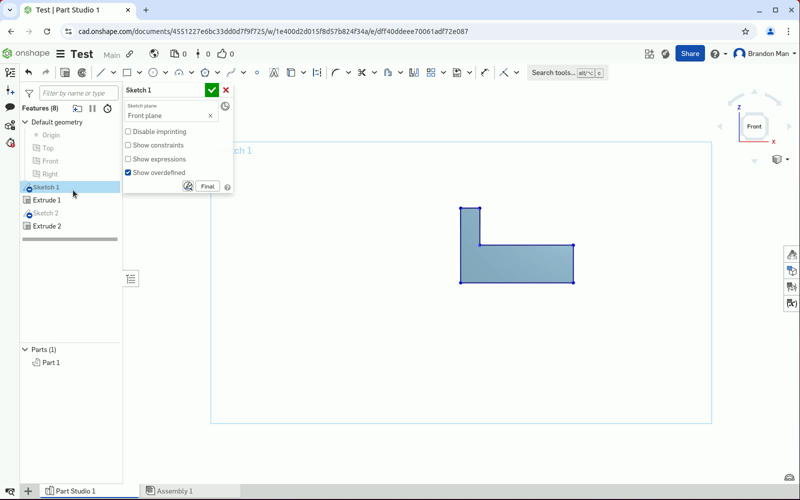
mouse_move(229, 92)
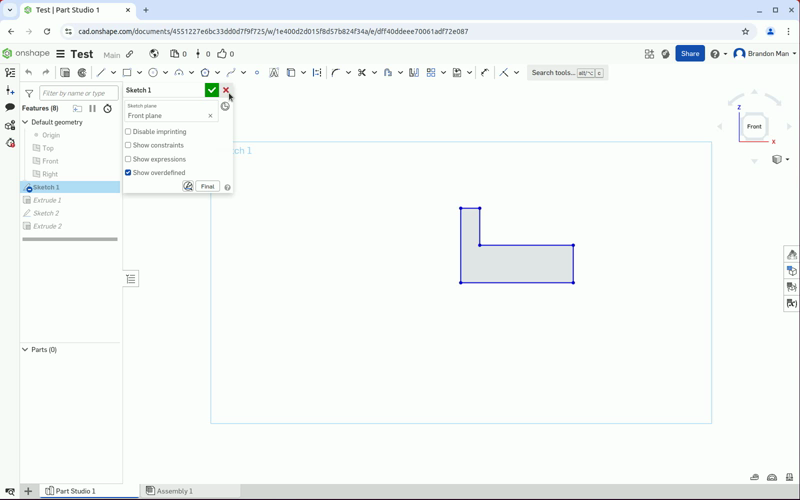
click(229, 92)
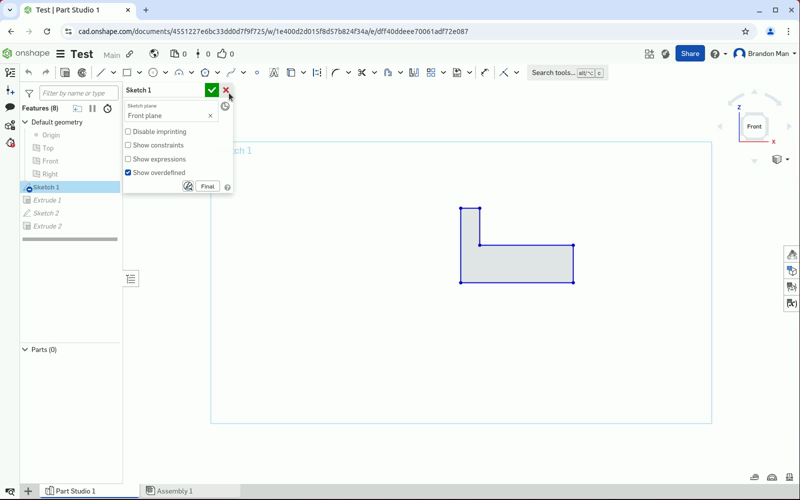
key(shift+s)
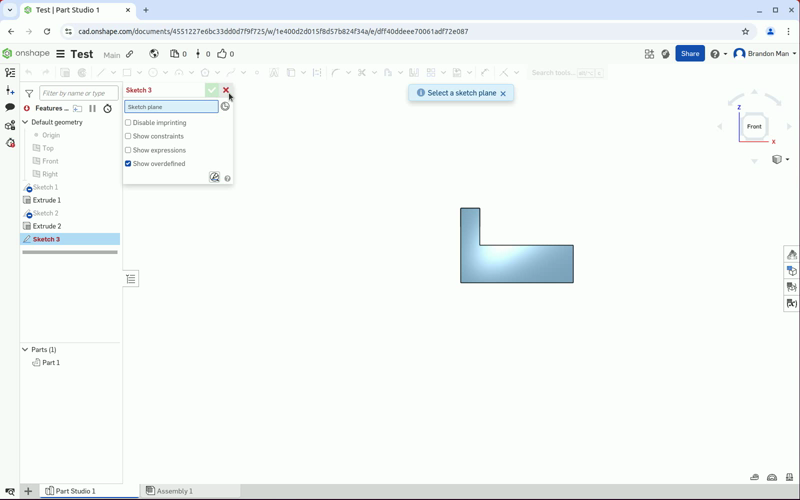
mouse_move(73, 163)
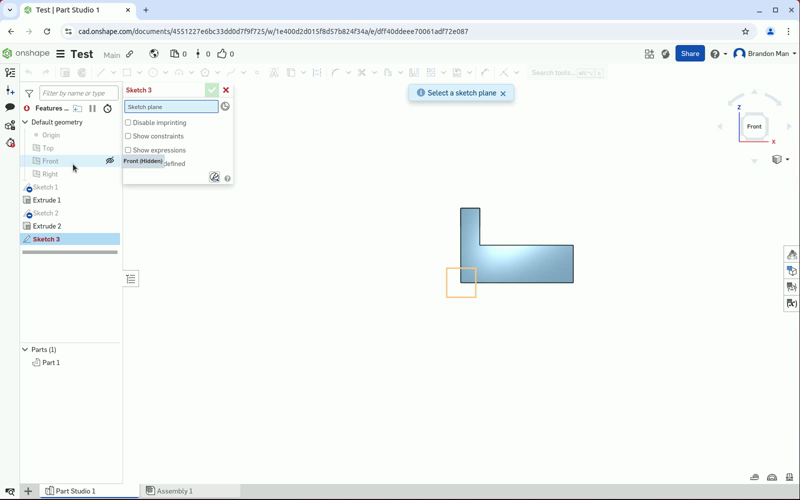
click(73, 163)
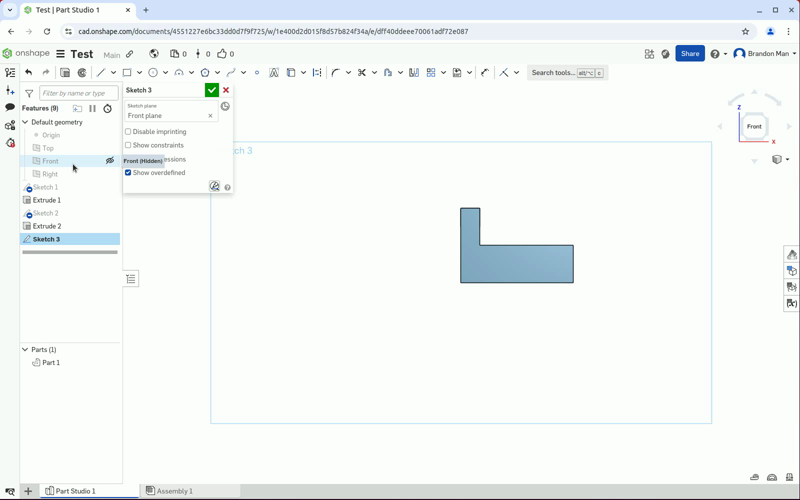
mouse_move(73, 352)
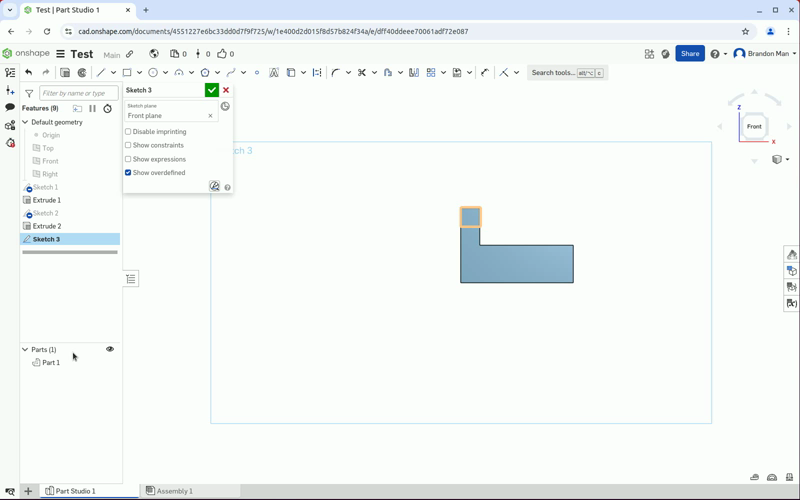
key(y)
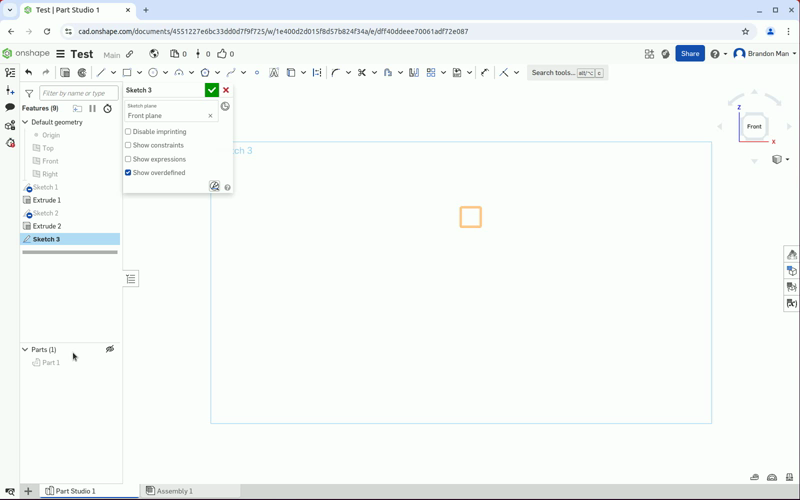
key(l)
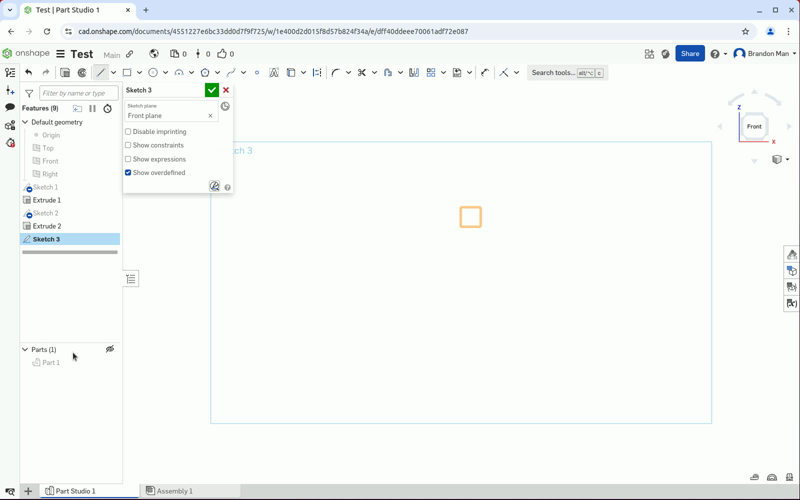
key_down(shift)
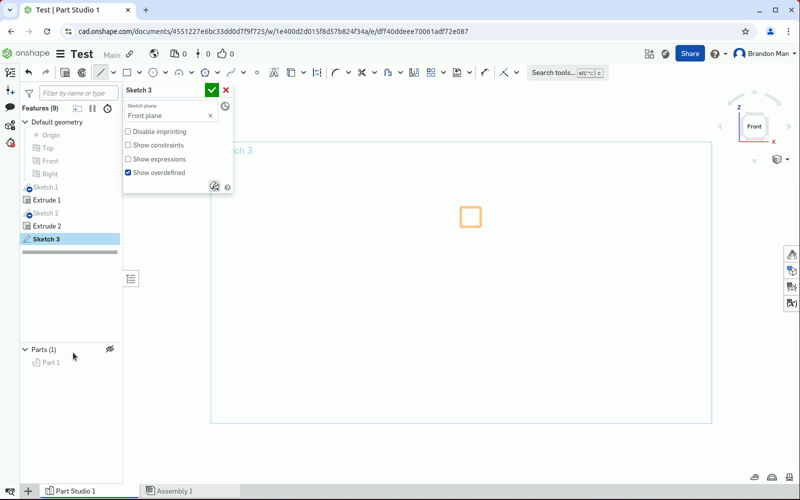
mouse_move(535, 282)
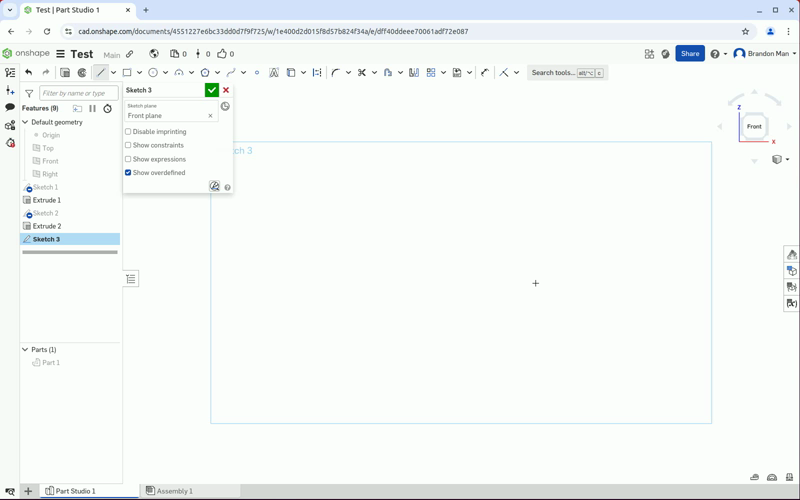
click(535, 282)
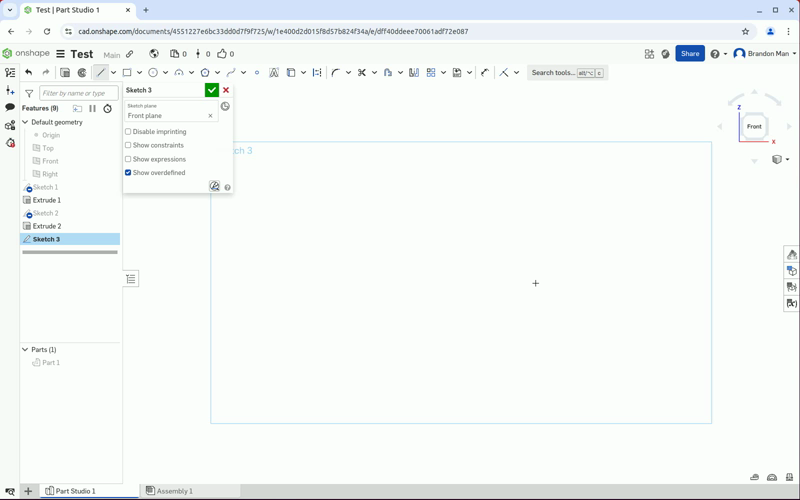
key_up(shift)
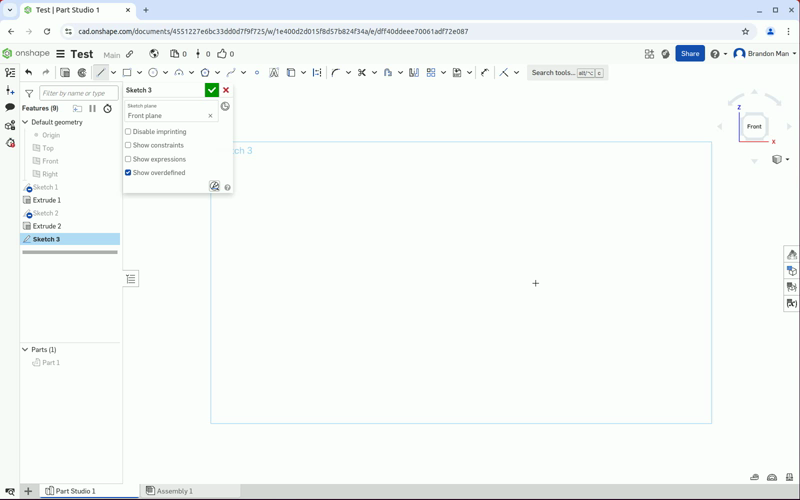
key_down(shift)
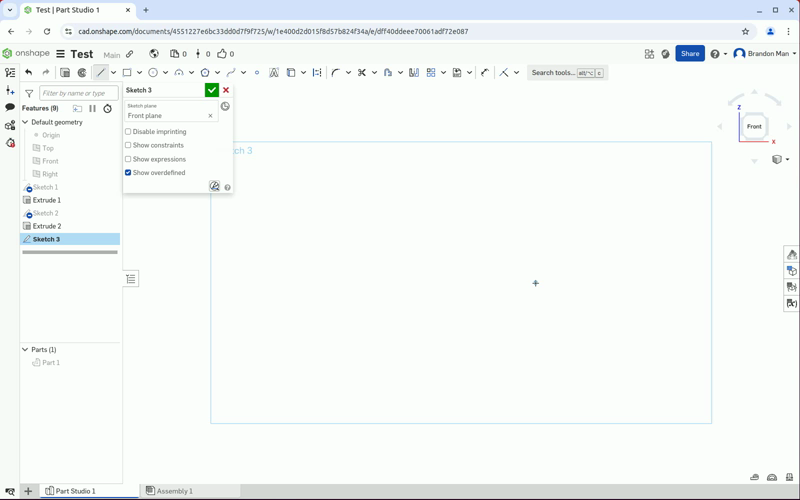
mouse_move(565, 282)
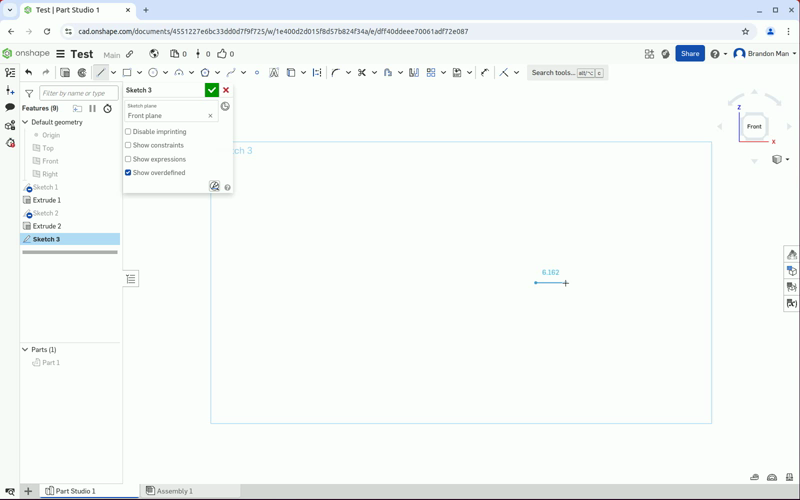
mouse_move(574, 282)
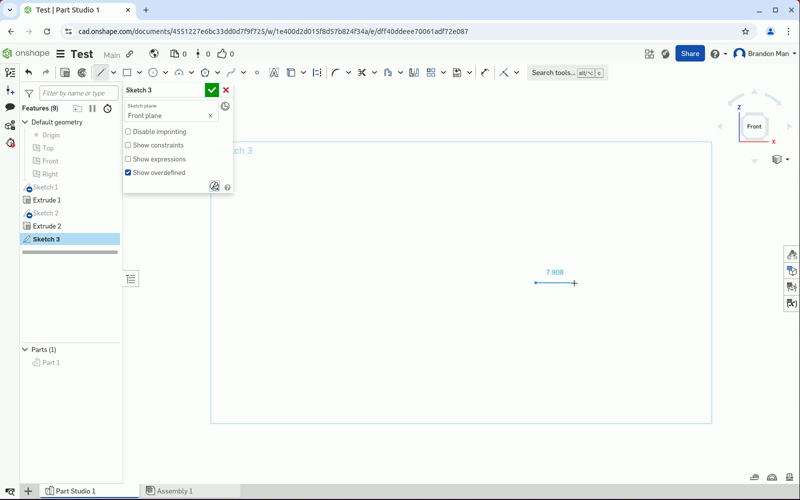
click(574, 282)
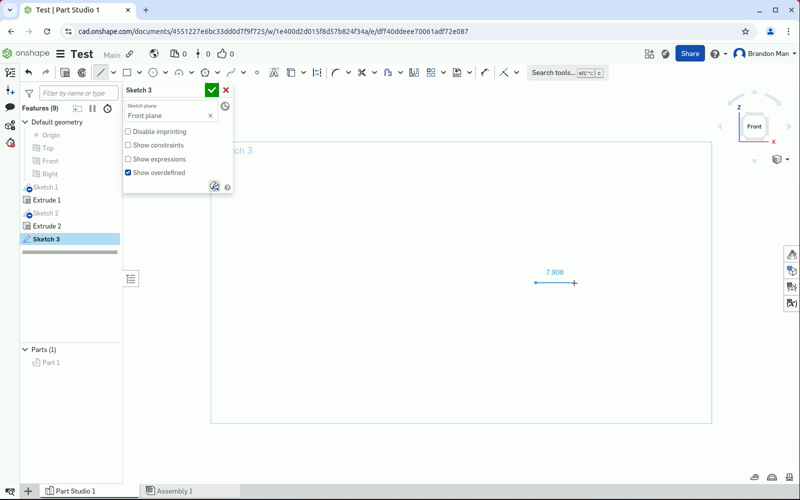
key_up(shift)
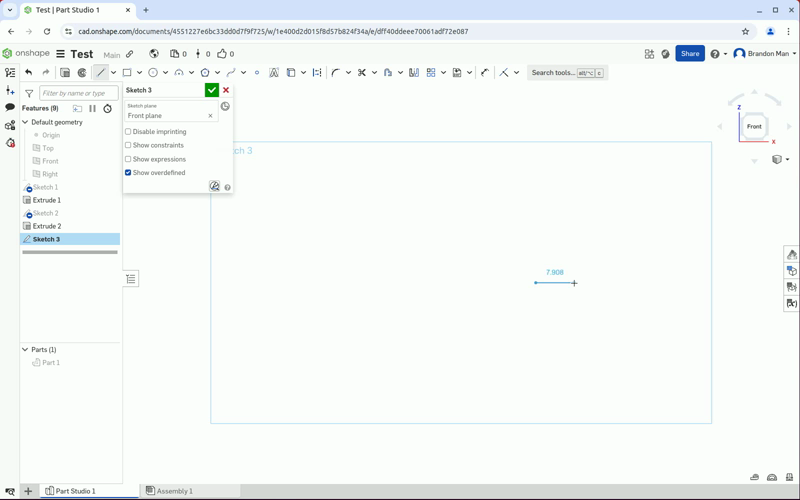
key_down(shift)
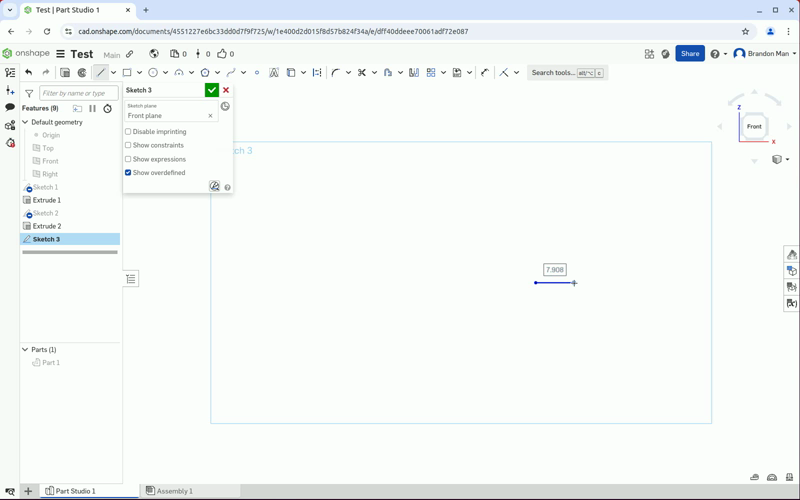
mouse_move(589, 282)
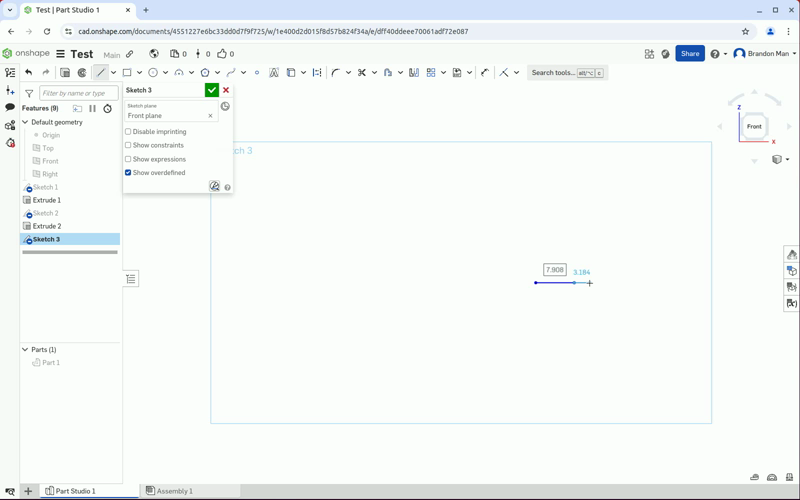
mouse_move(574, 244)
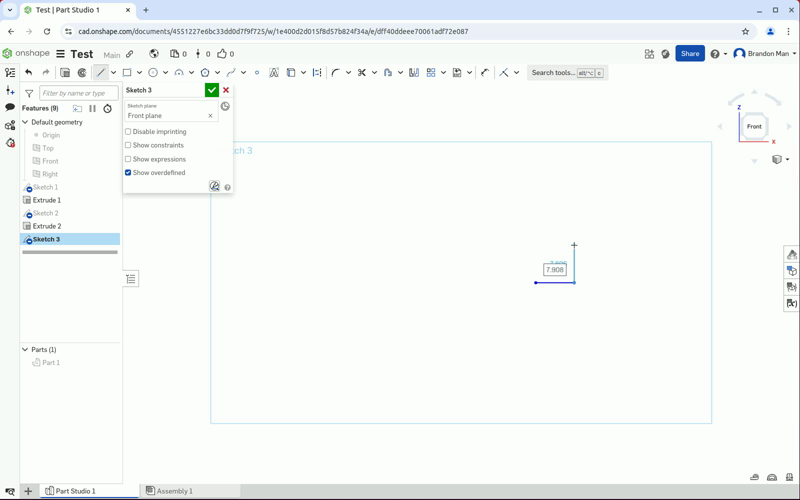
click(574, 244)
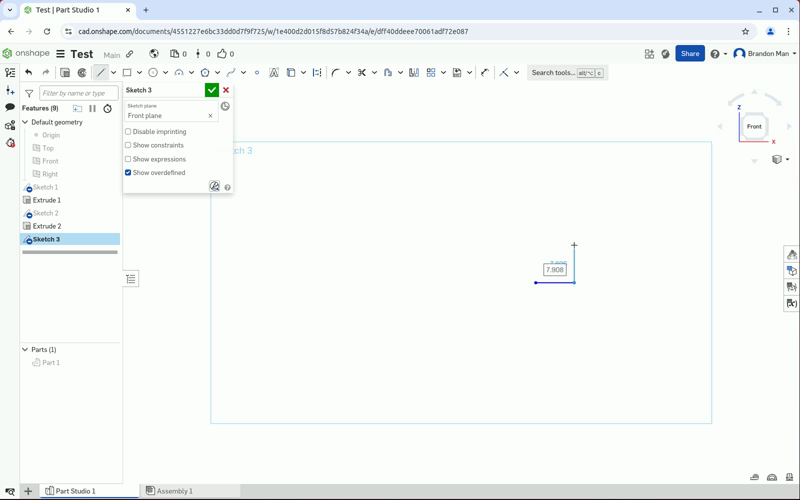
key_up(shift)
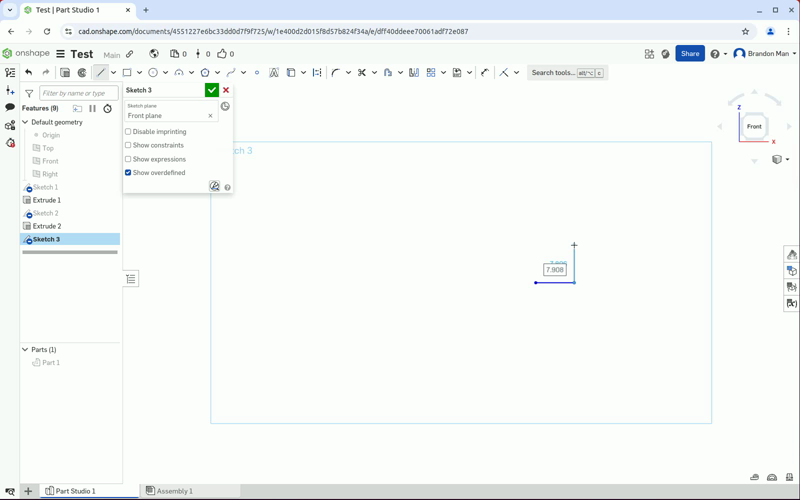
key_down(shift)
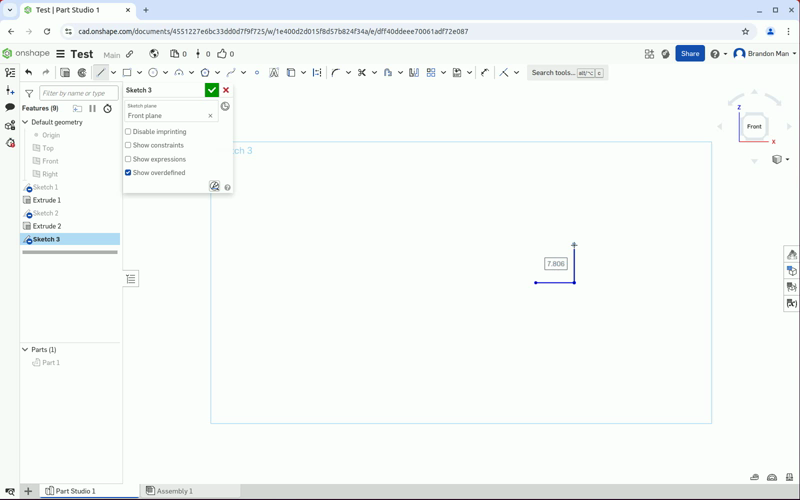
mouse_move(589, 244)
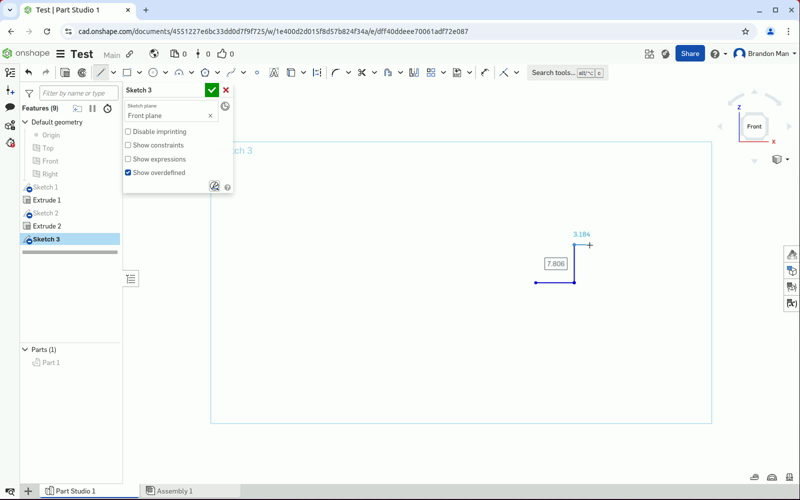
mouse_move(535, 244)
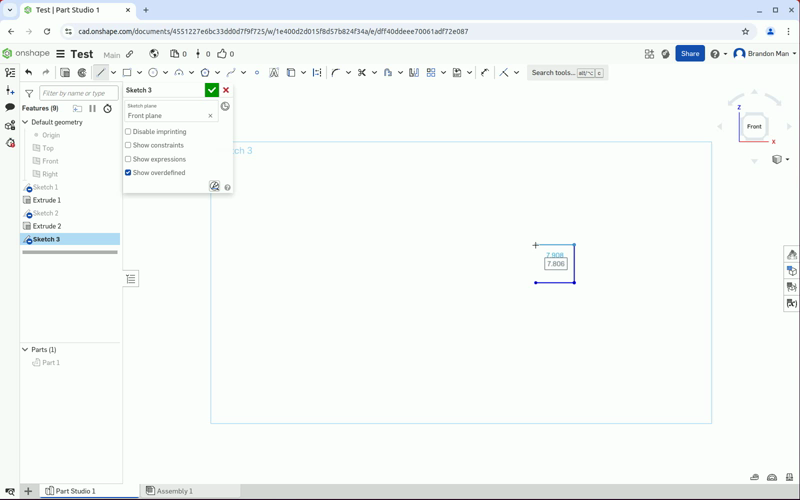
click(535, 244)
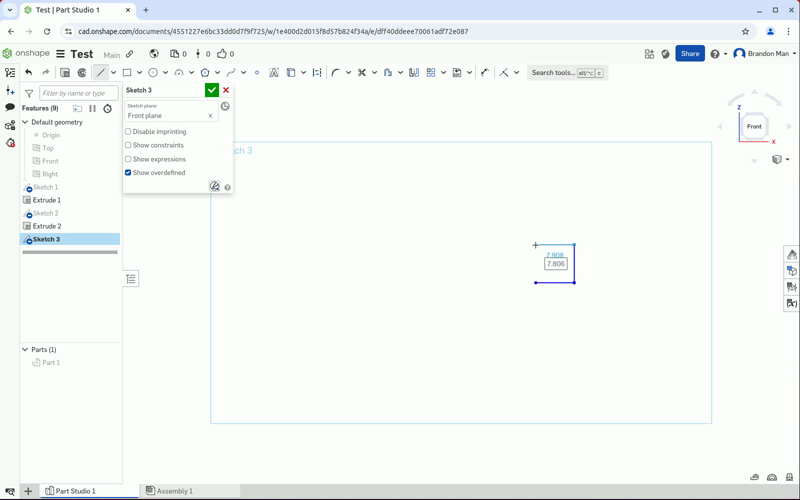
key_up(shift)
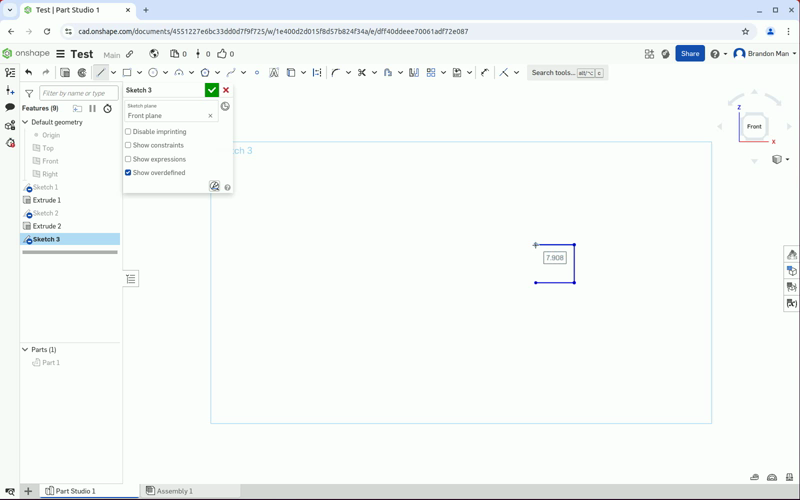
mouse_move(565, 244)
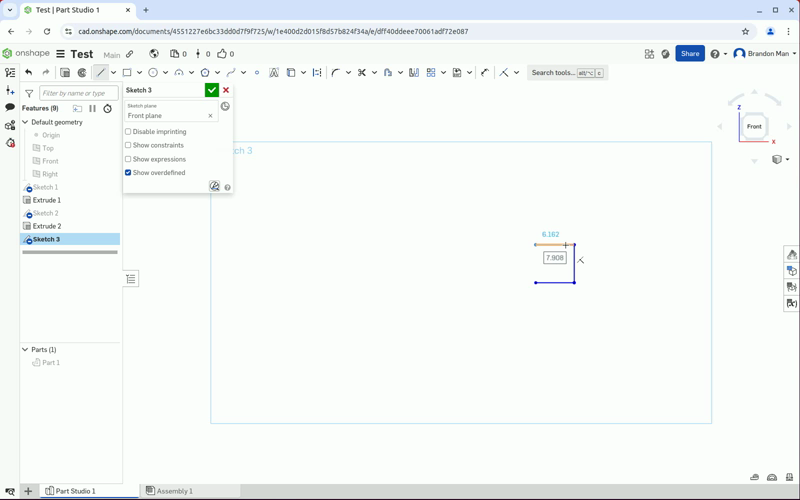
key_down(shift)
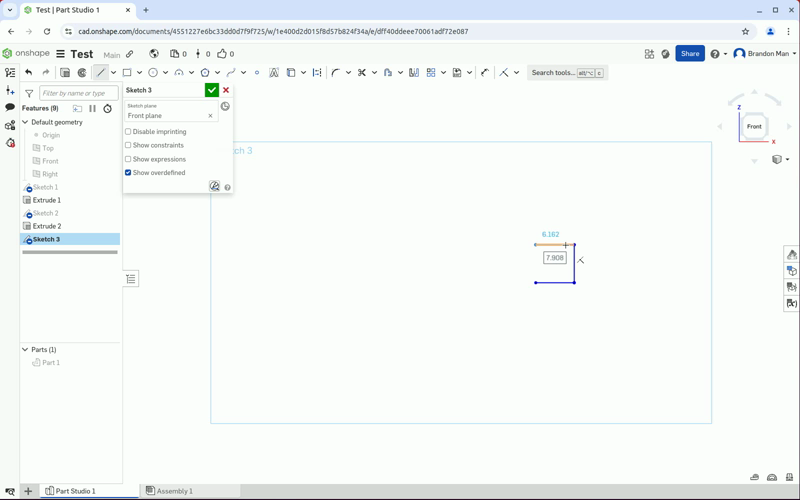
mouse_move(535, 282)
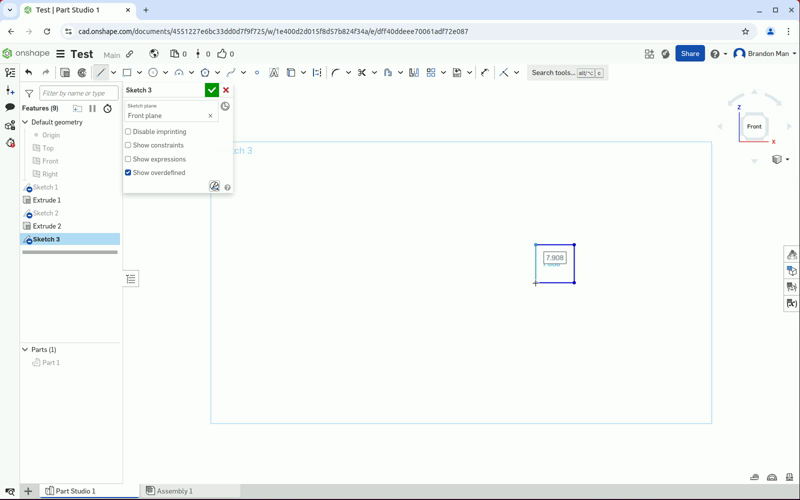
key_up(shift)
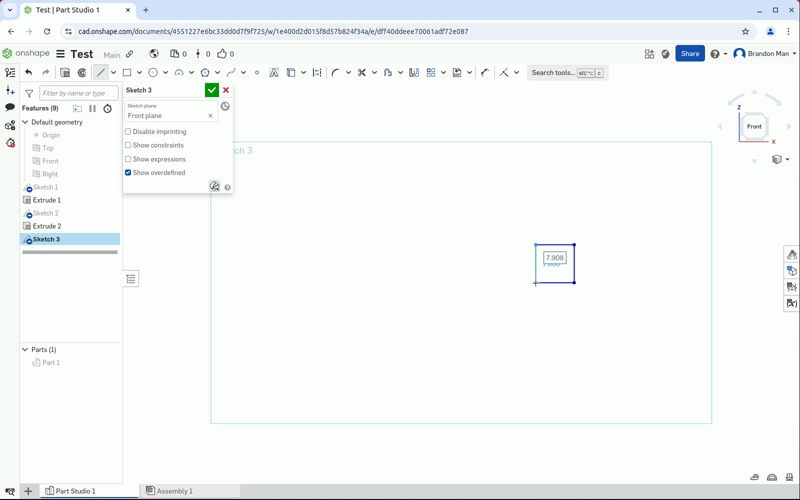
click(535, 282)
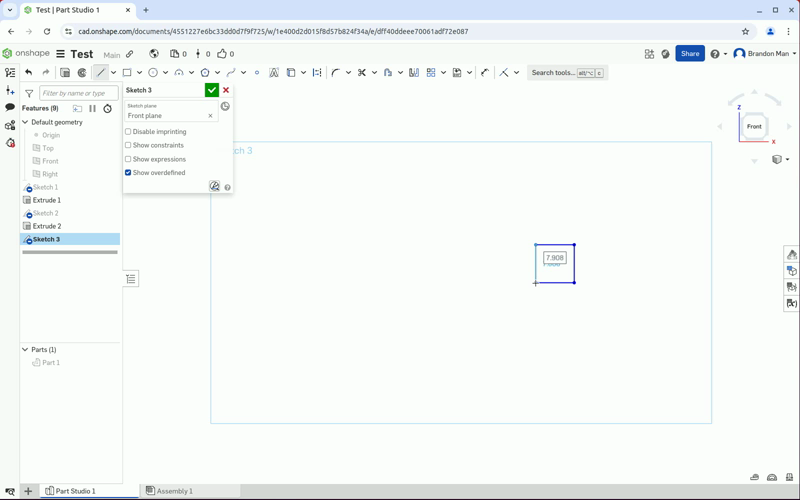
key(esc)
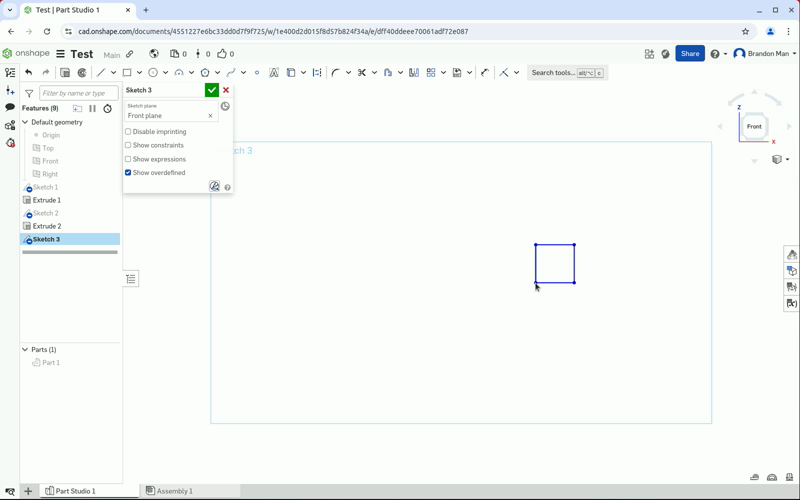
mouse_move(573, 252)
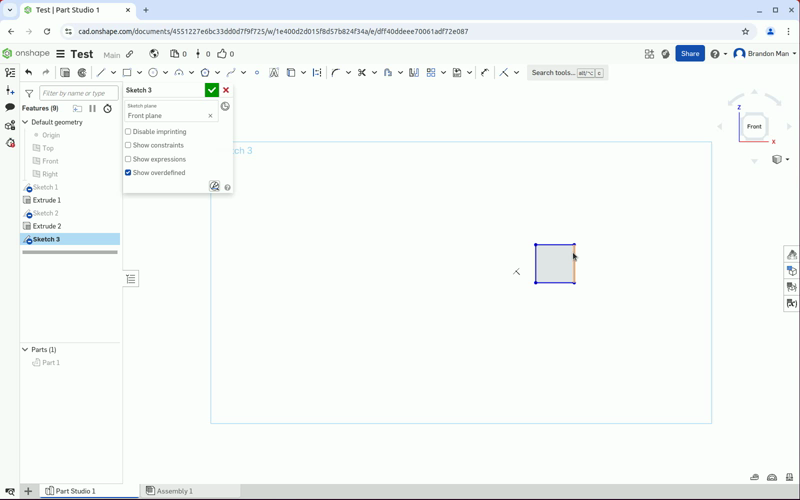
scroll(6)
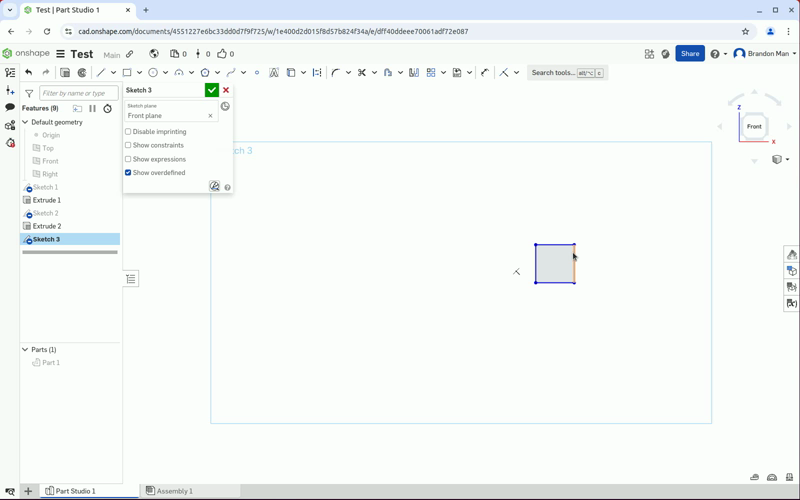
scroll(6)
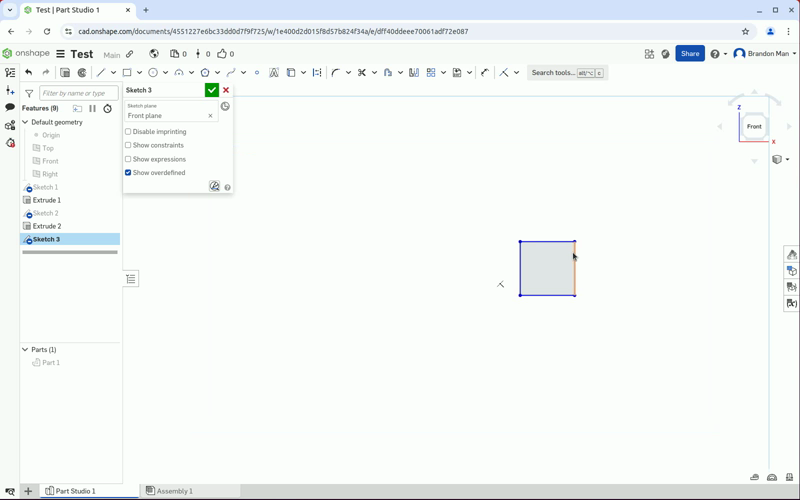
scroll(6)
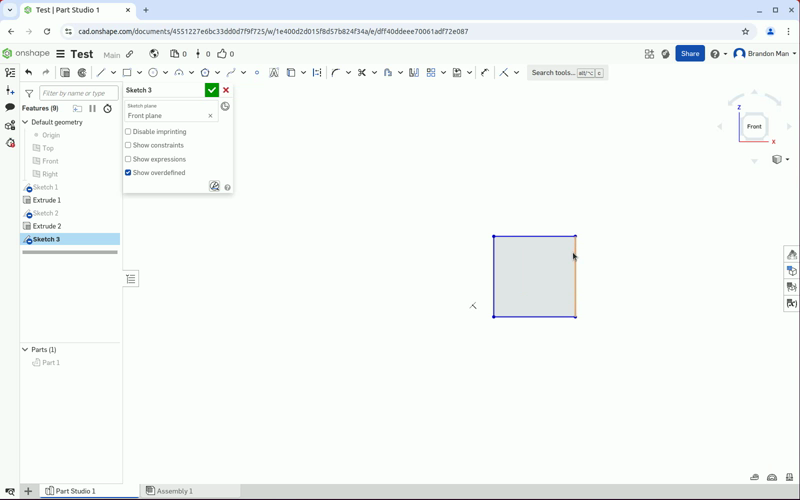
scroll(6)
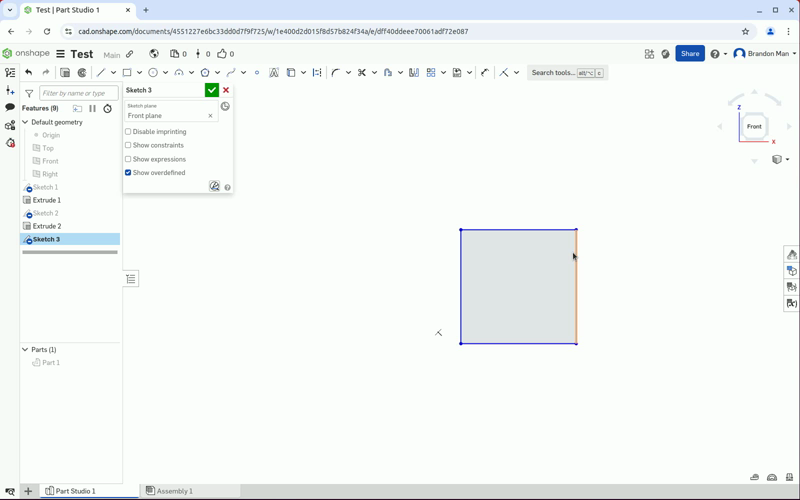
scroll(6)
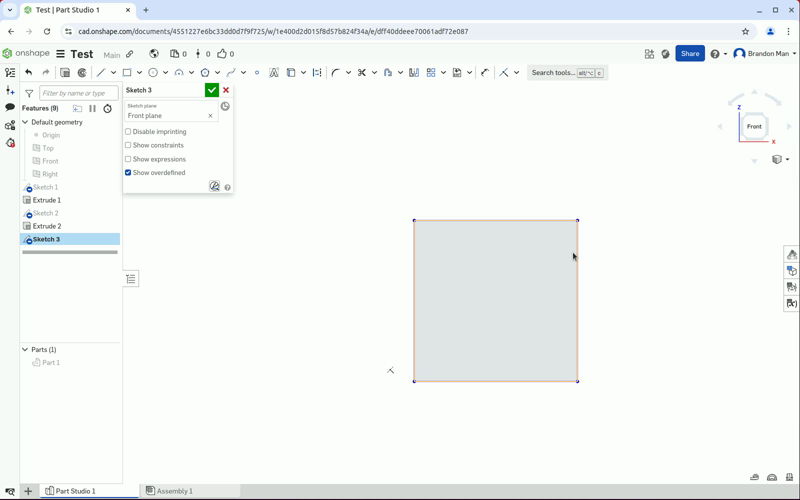
scroll(6)
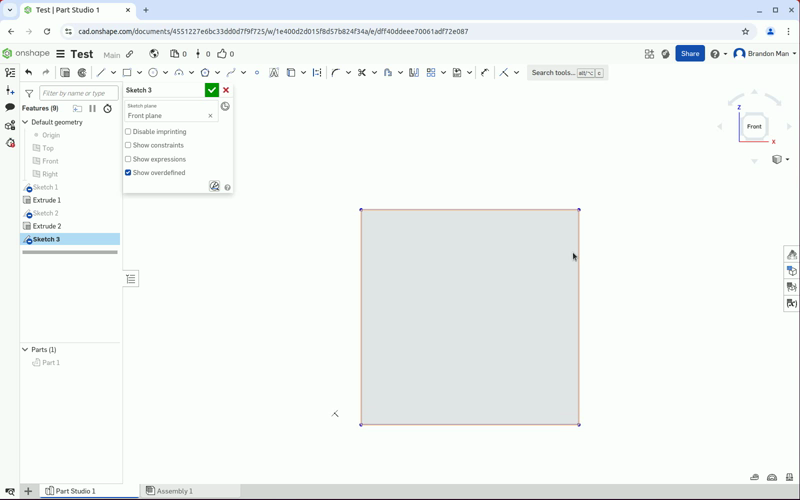
scroll(6)
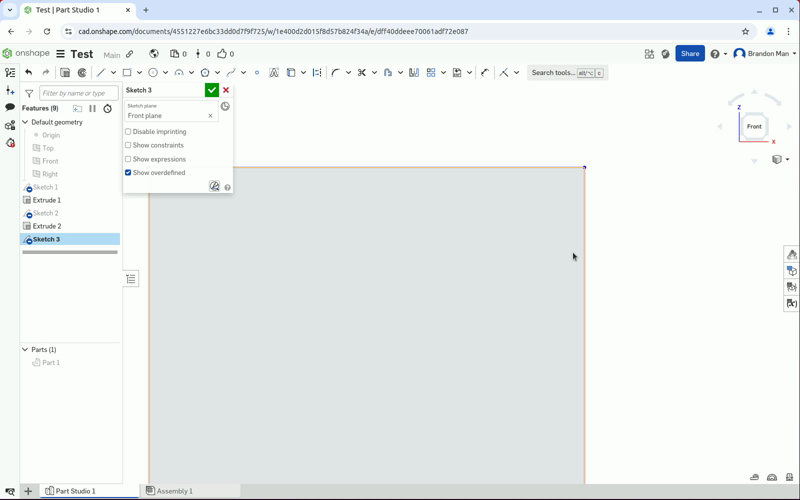
click(573, 252)
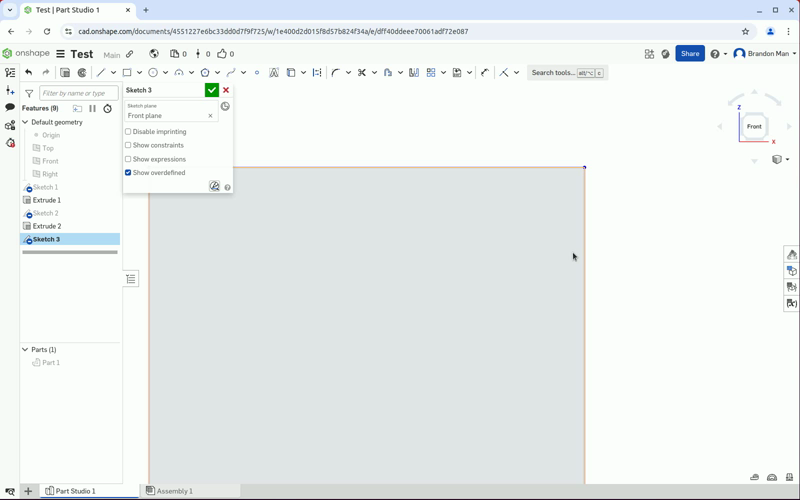
scroll(-6)
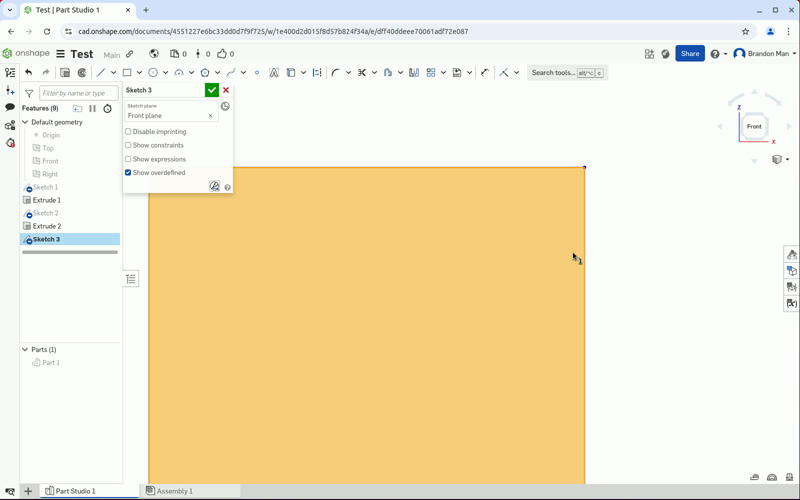
scroll(-6)
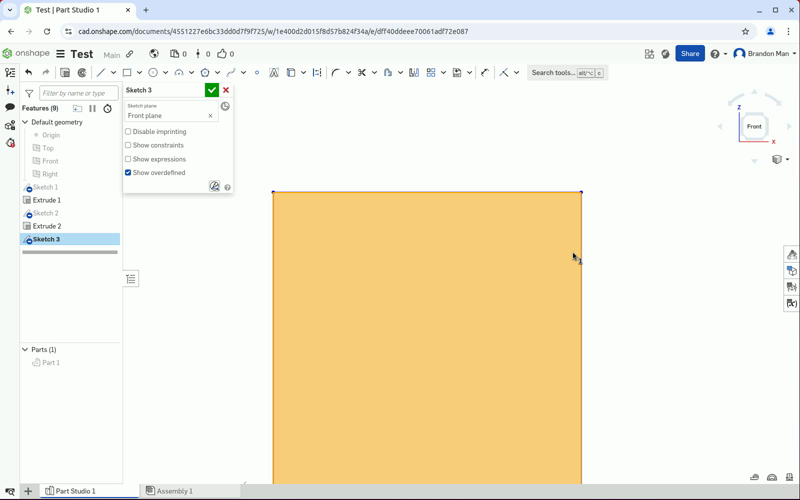
scroll(-6)
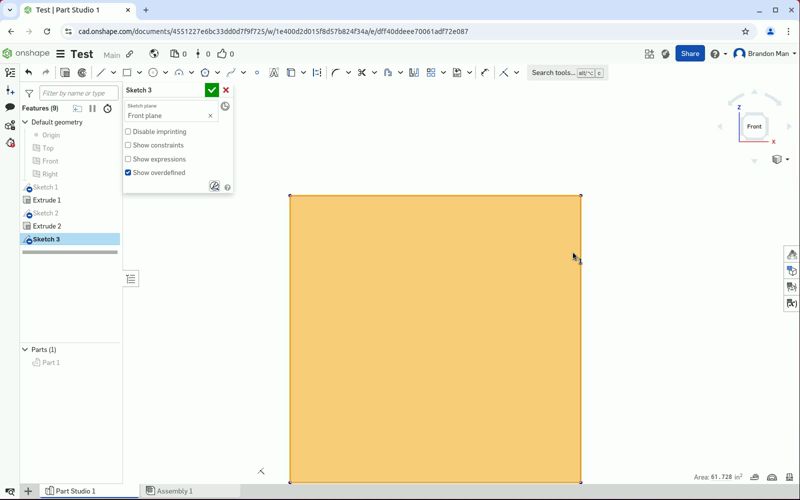
scroll(-6)
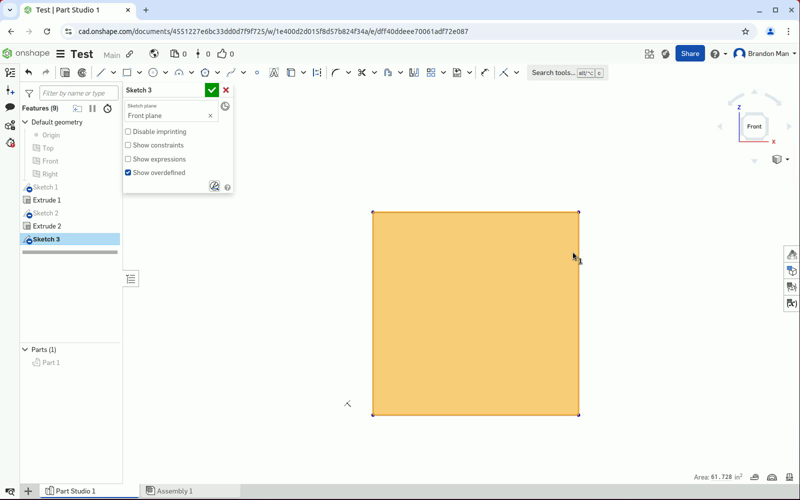
scroll(-6)
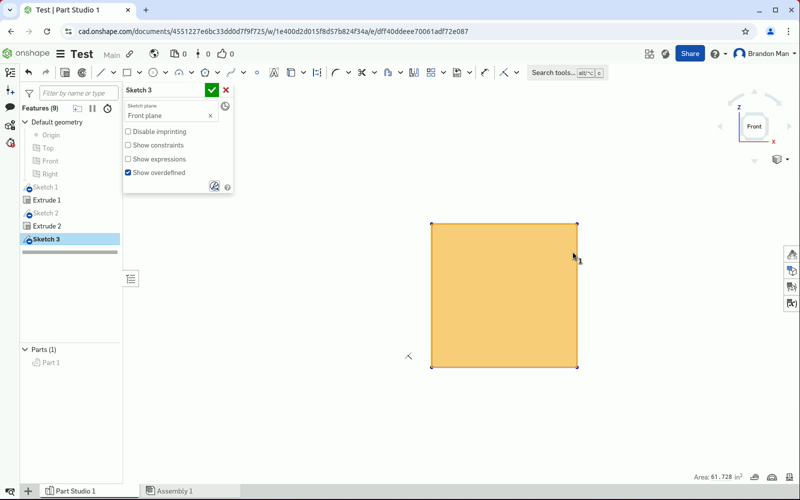
scroll(-6)
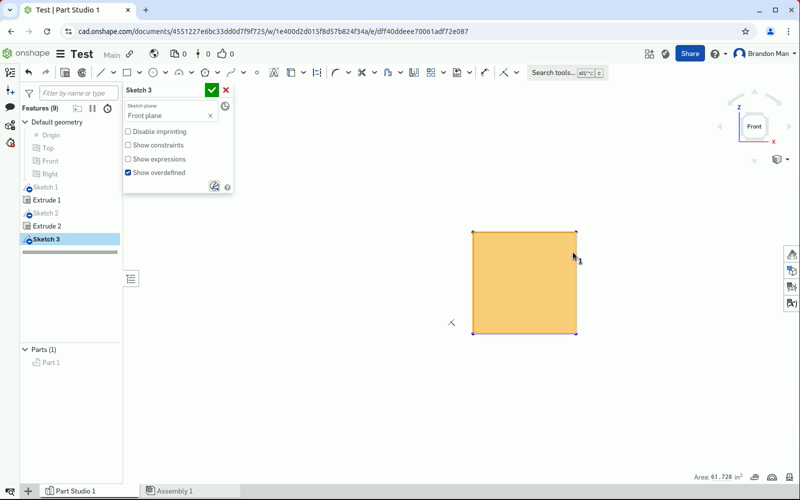
scroll(-6)
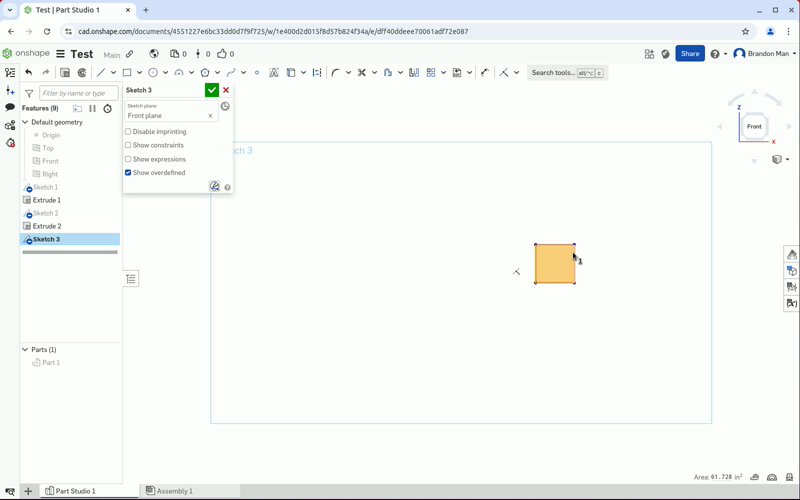
mouse_move(73, 352)
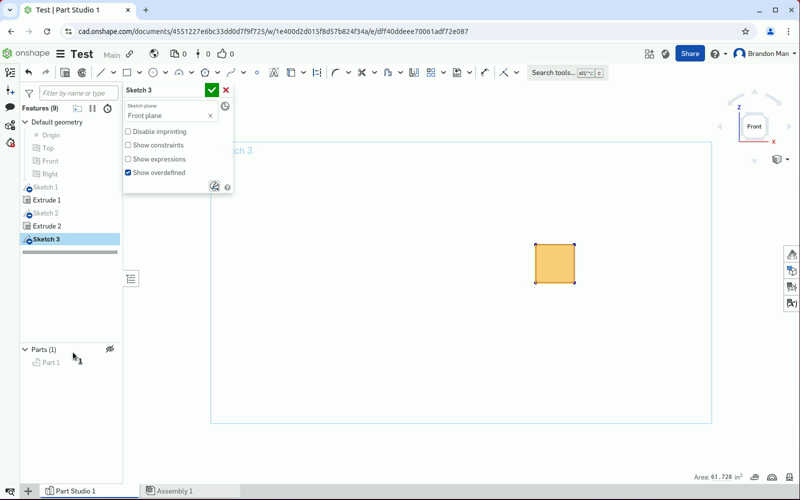
key(shift+y)
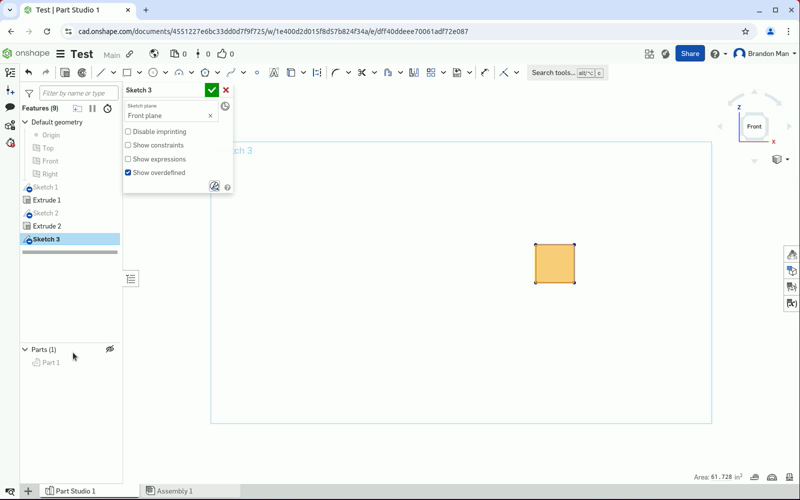
key(shift+e)
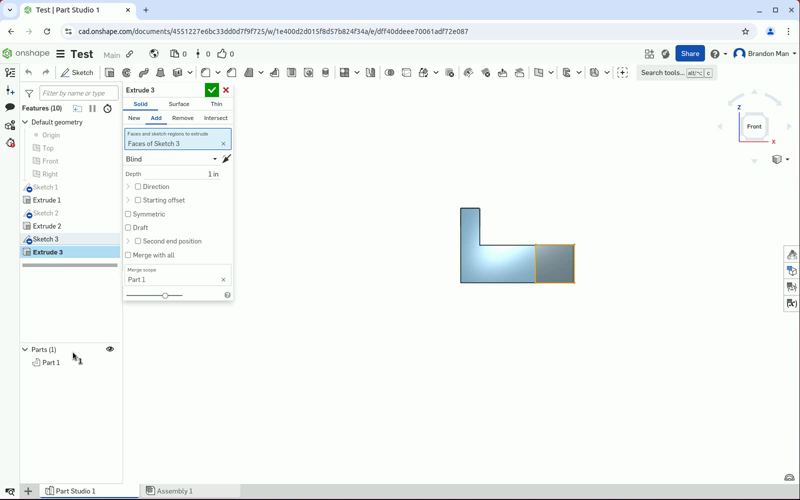
mouse_move(143, 106)
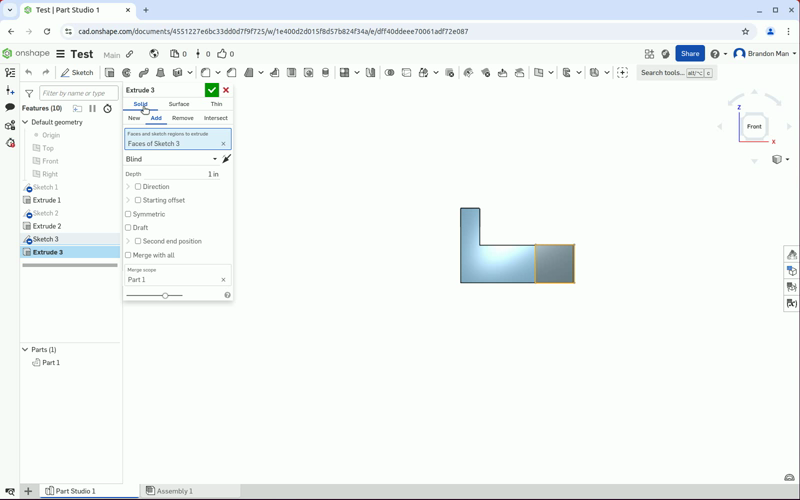
click(143, 106)
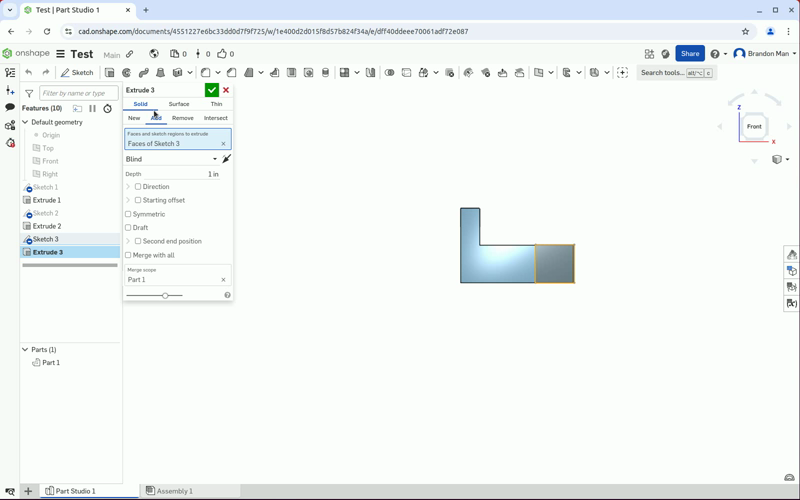
mouse_move(186, 120)
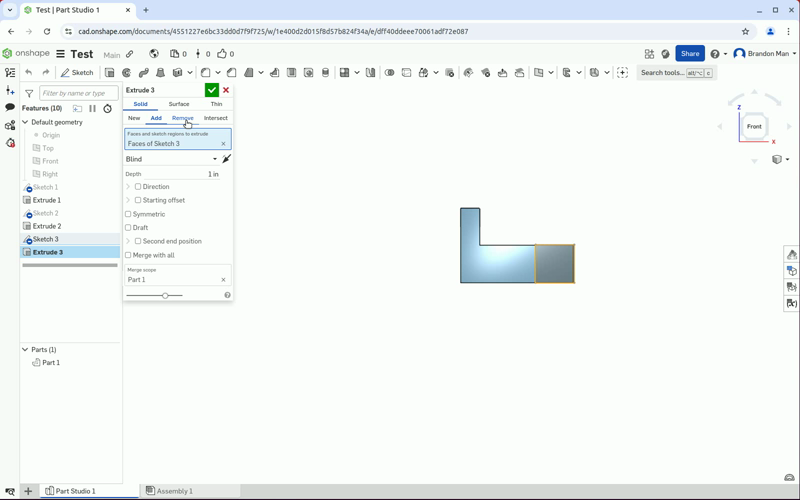
click(186, 120)
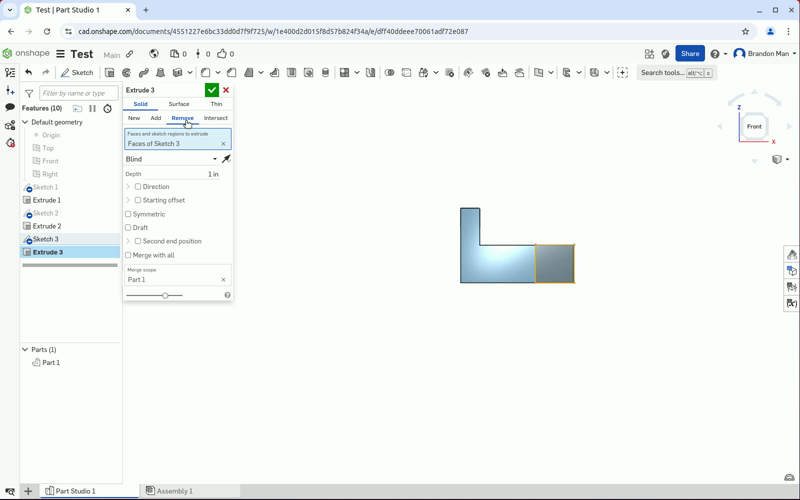
key(tab, 4)
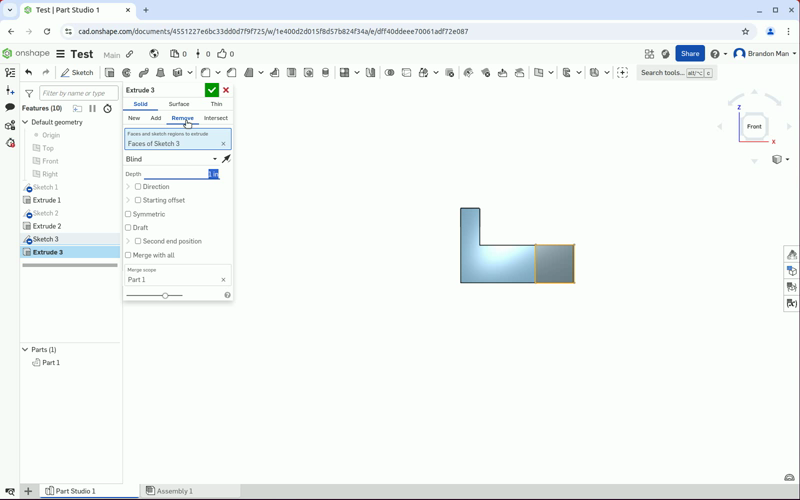
text(-7.702)
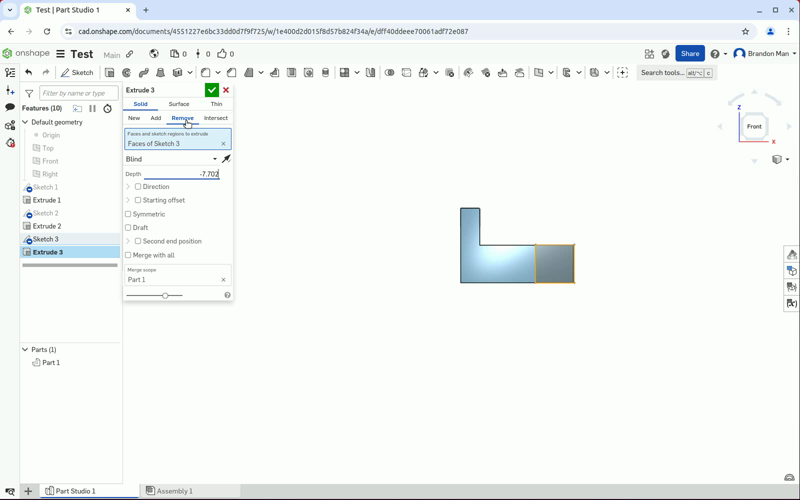
key(tab, 3)
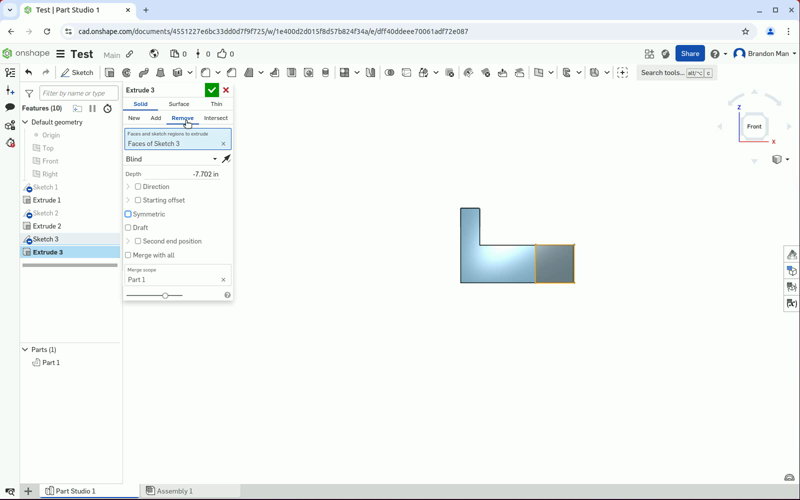
key(space)
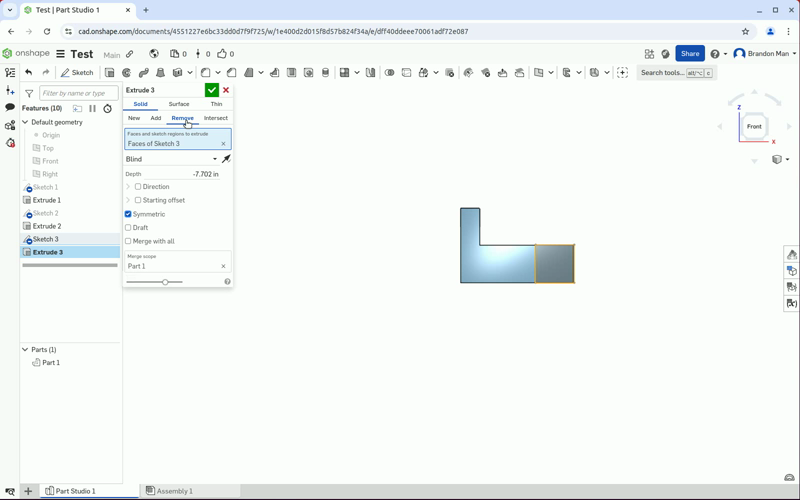
key(tab, 2)
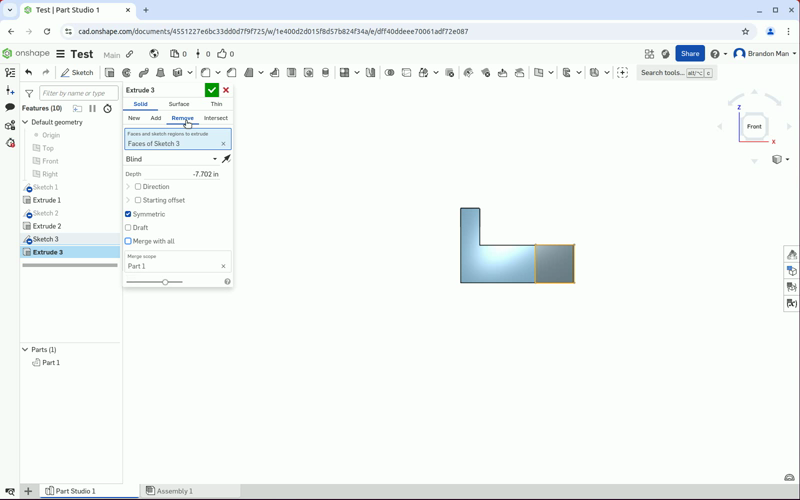
key(space)
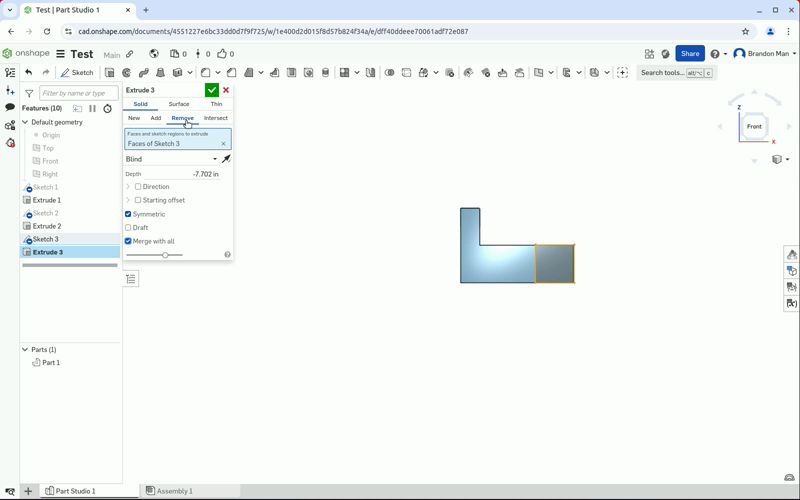
key(enter)
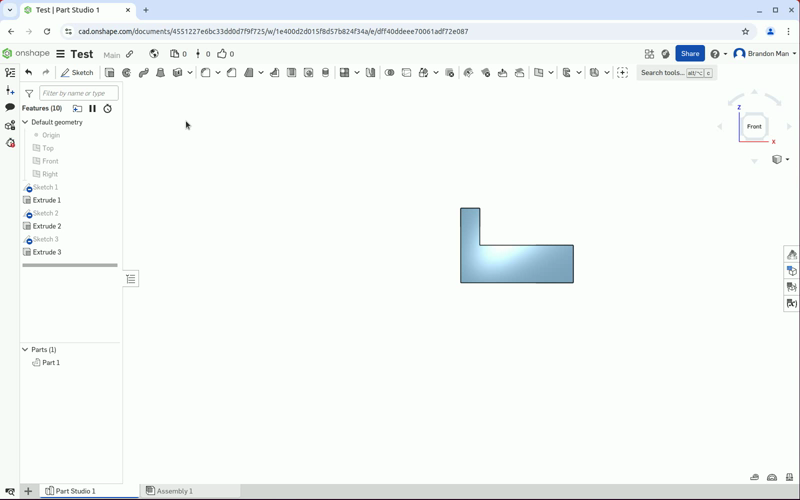
key(shift+h)
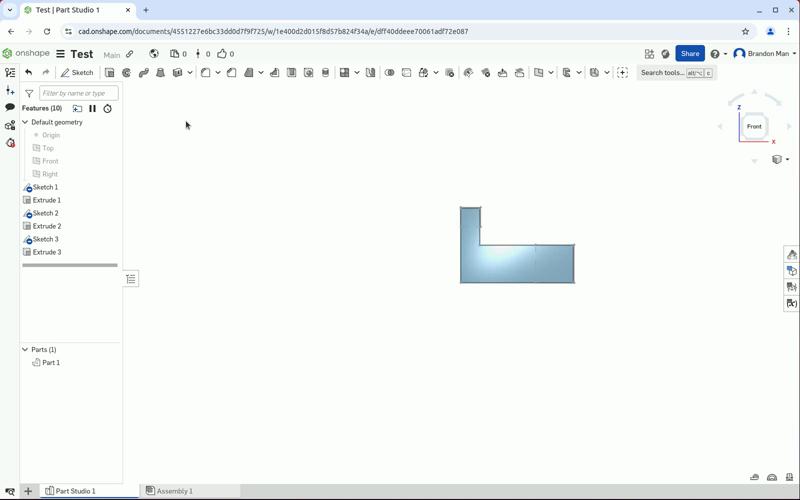
key(shift+h)
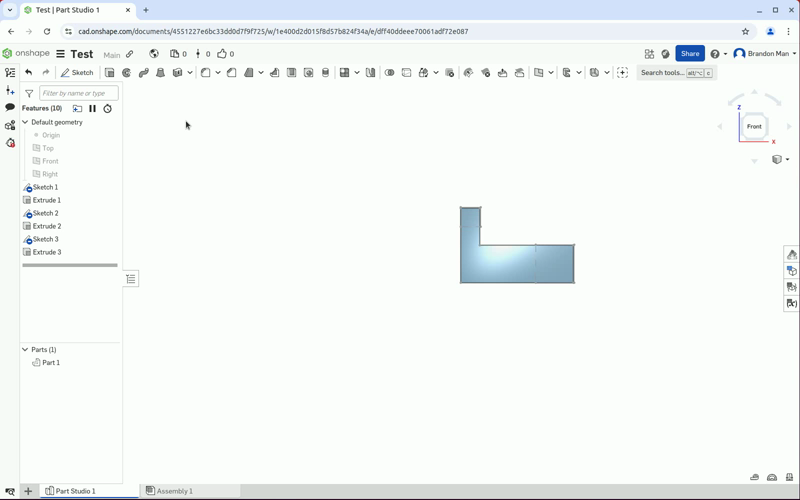
key(shift+7)
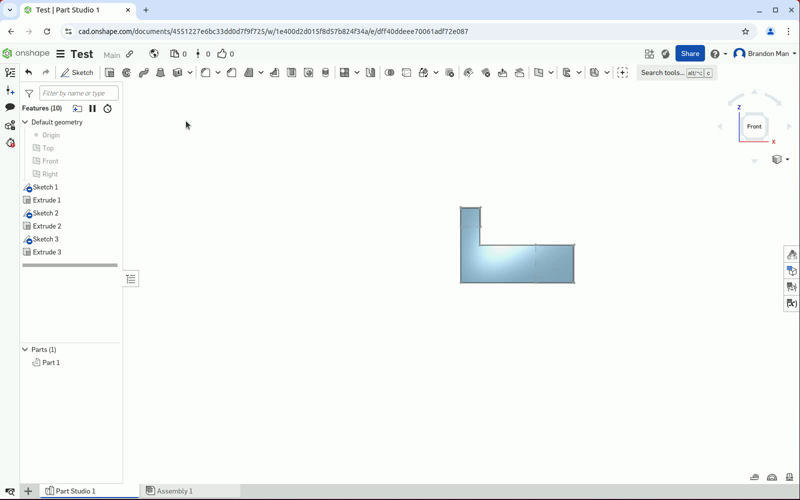
key(left, 2)
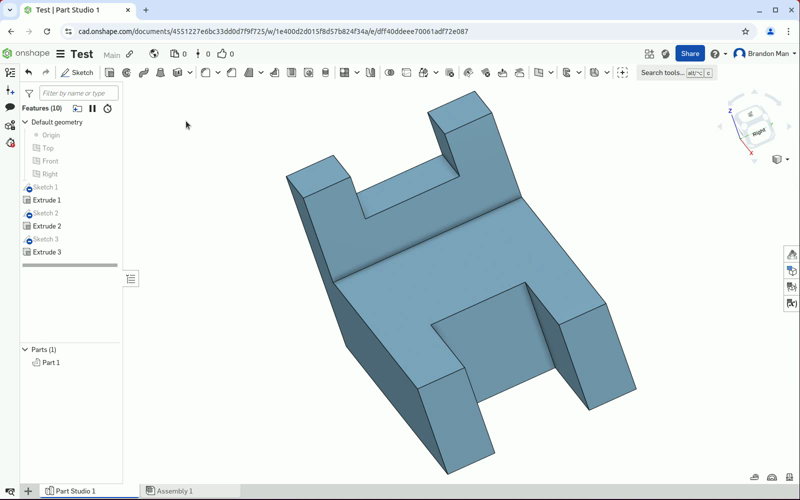
key(down, 2)
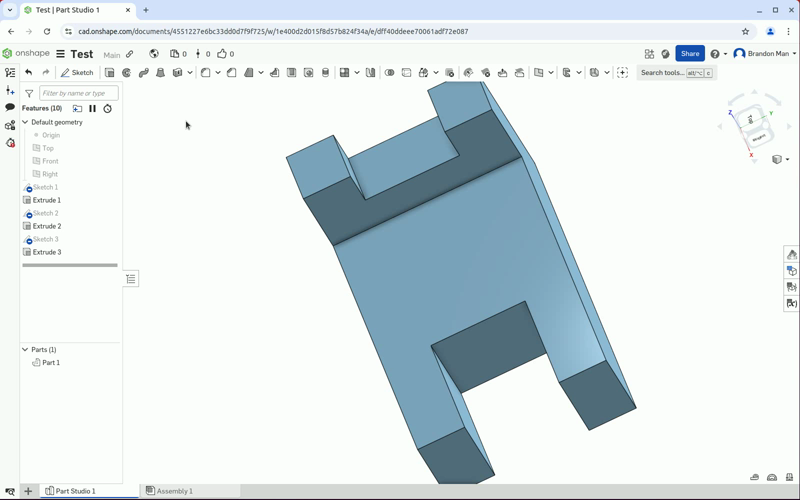
key(up, 2)
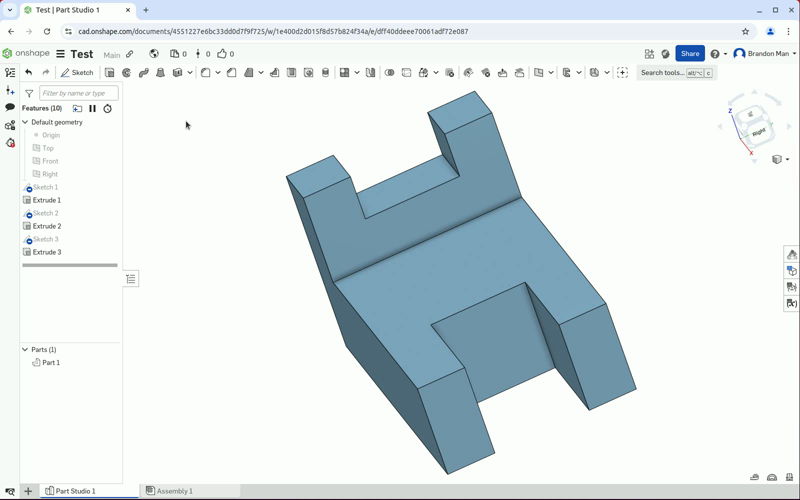
key(right, 2)
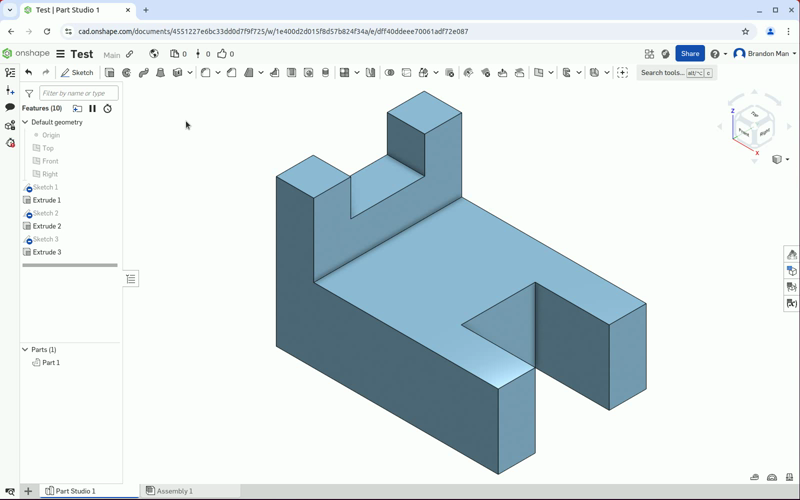
mouse_move(73, 189)
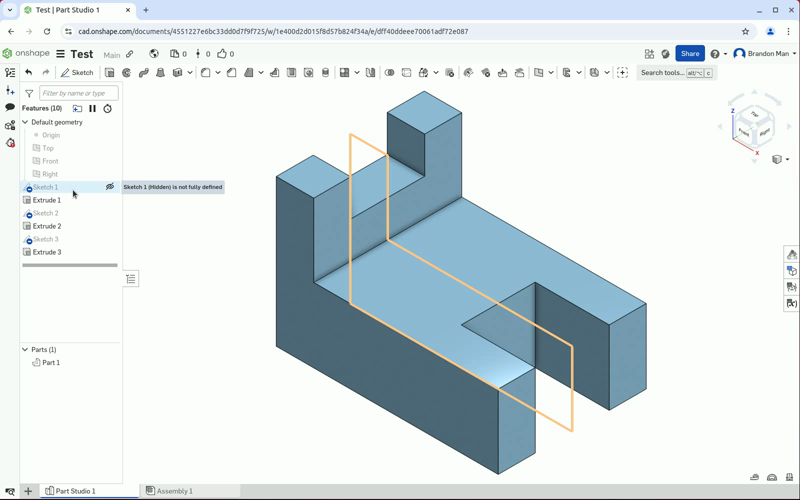
click(73, 189)